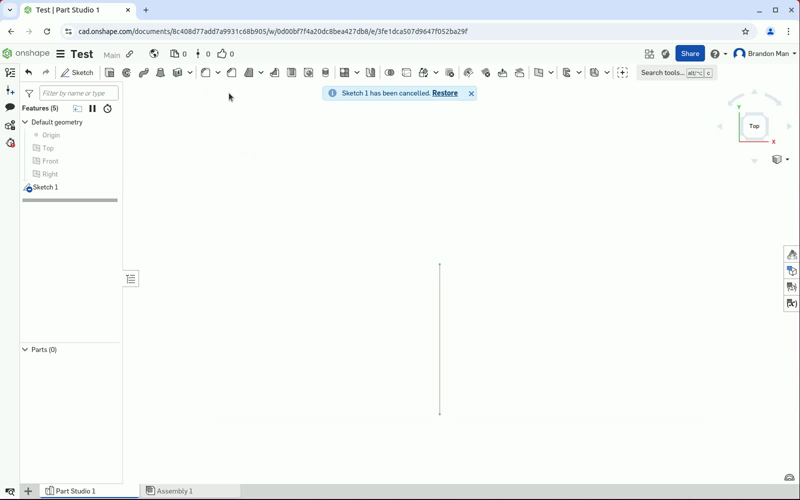
key(shift+h)
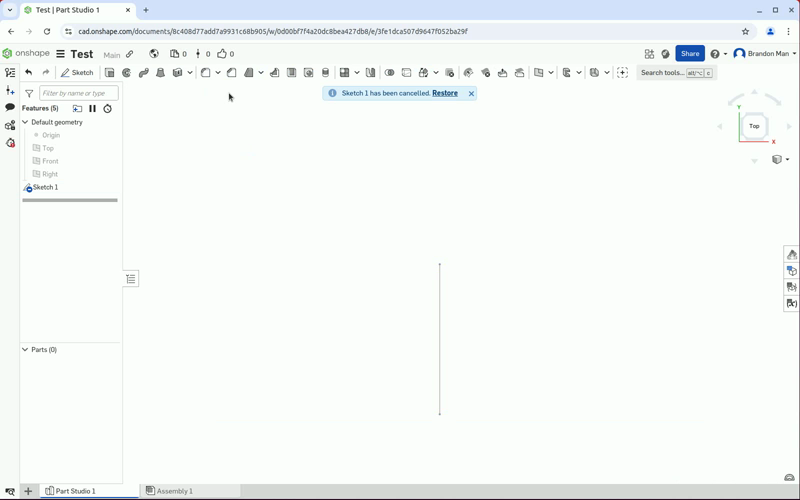
key(shift+s)
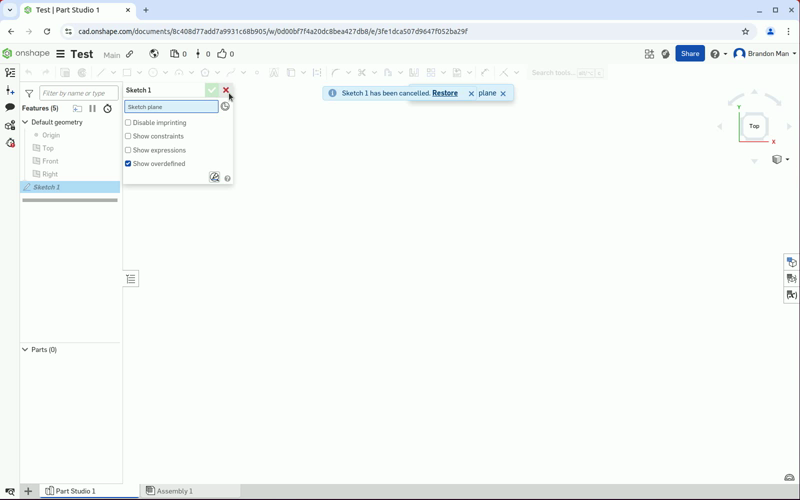
mouse_move(73, 150)
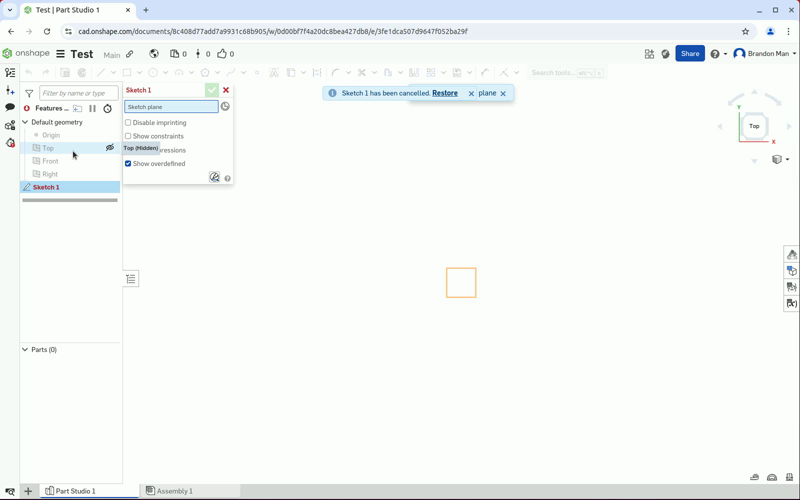
click(73, 150)
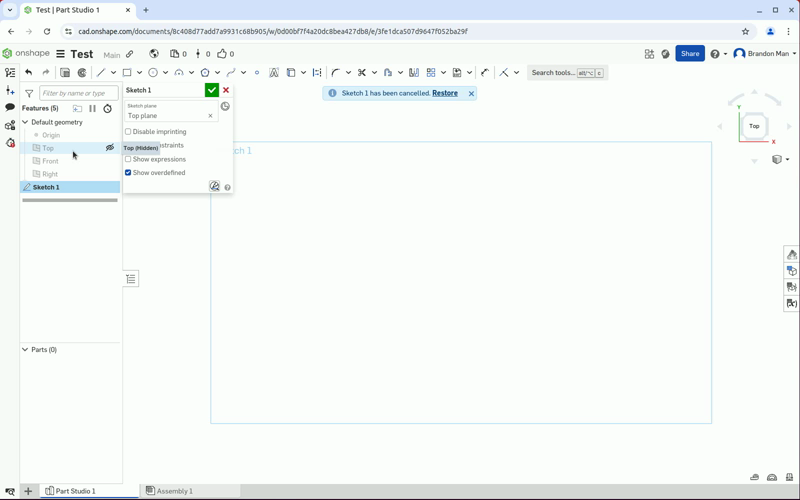
mouse_move(73, 352)
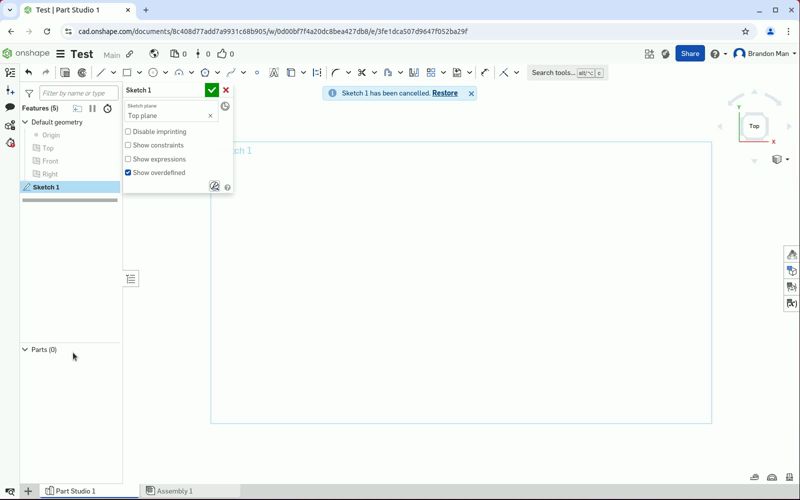
key(y)
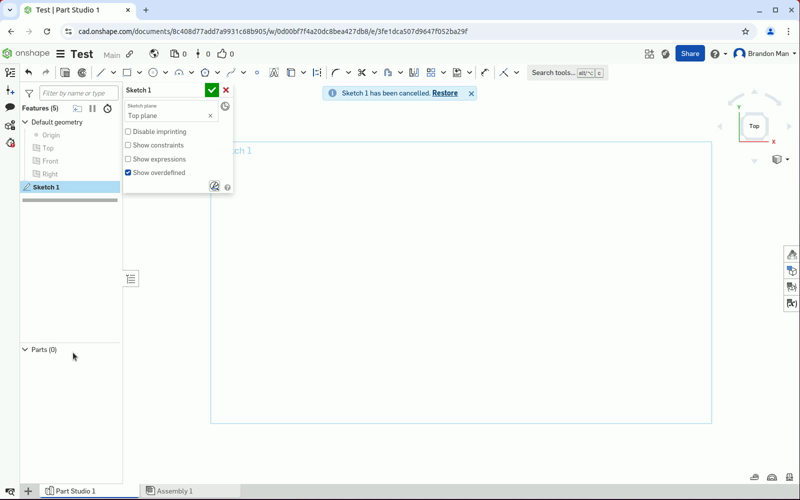
key(c)
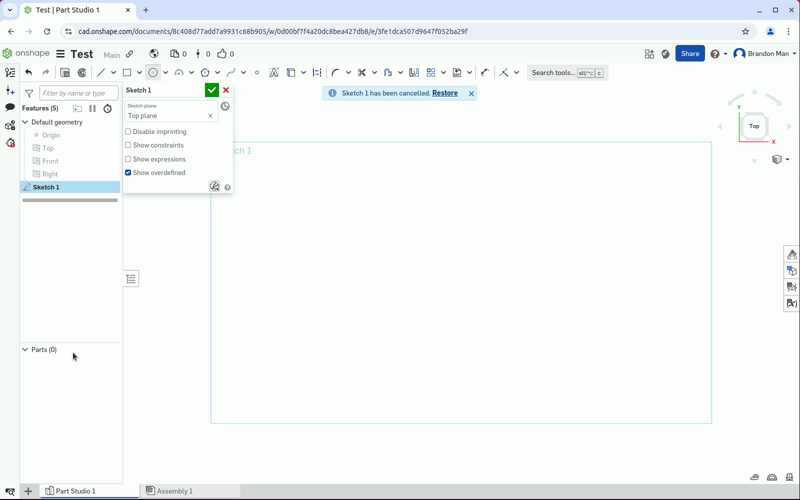
key_down(shift)
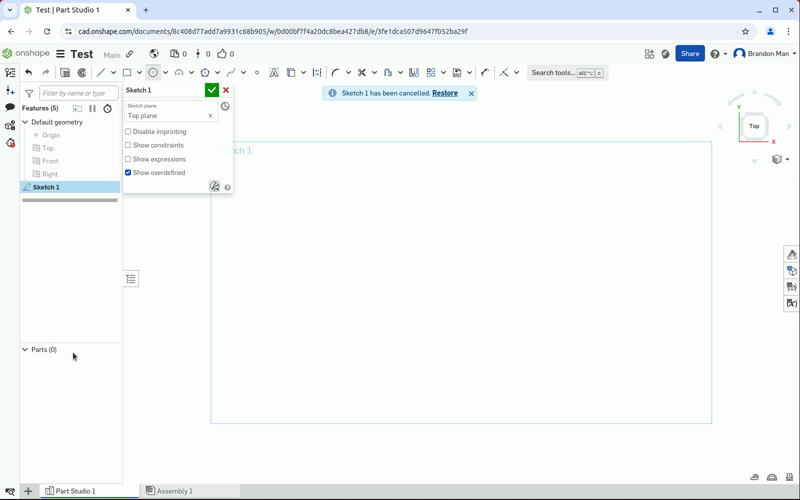
mouse_move(461, 282)
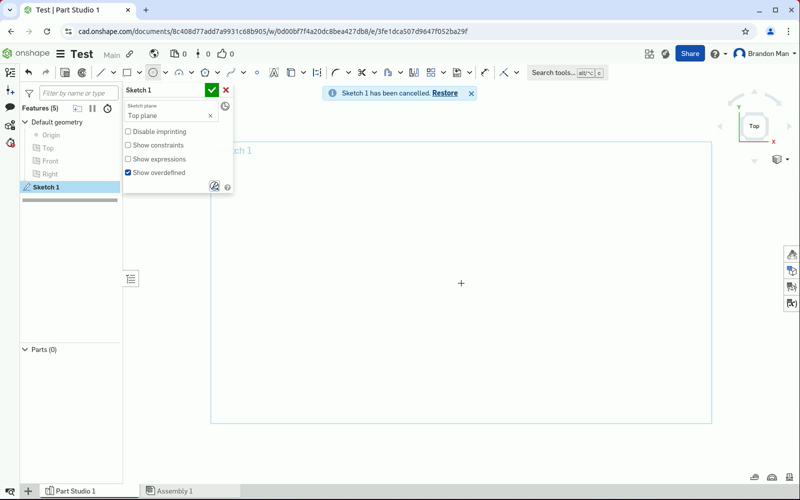
click(461, 282)
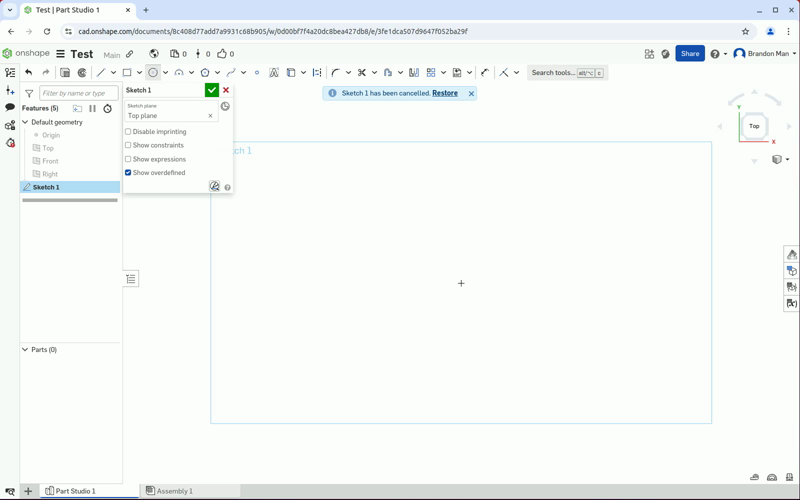
key_up(shift)
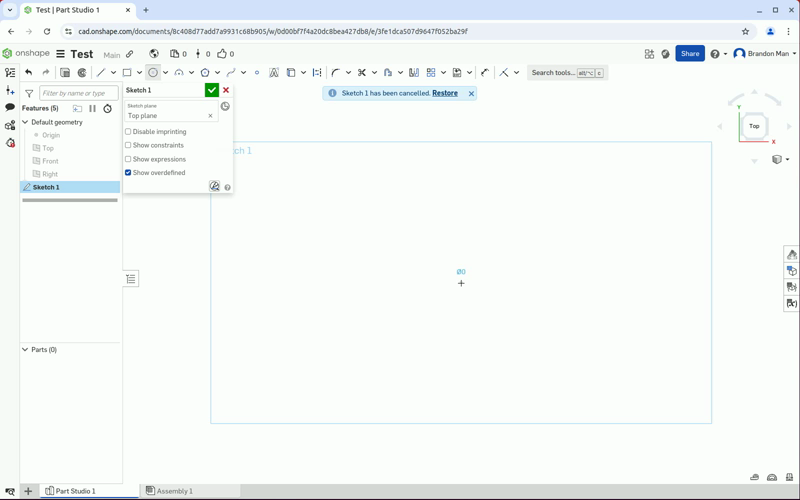
mouse_move(574, 282)
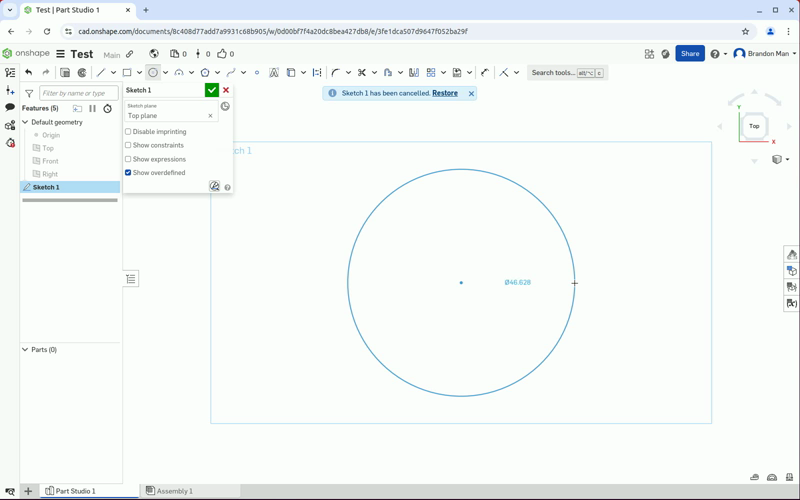
click(574, 282)
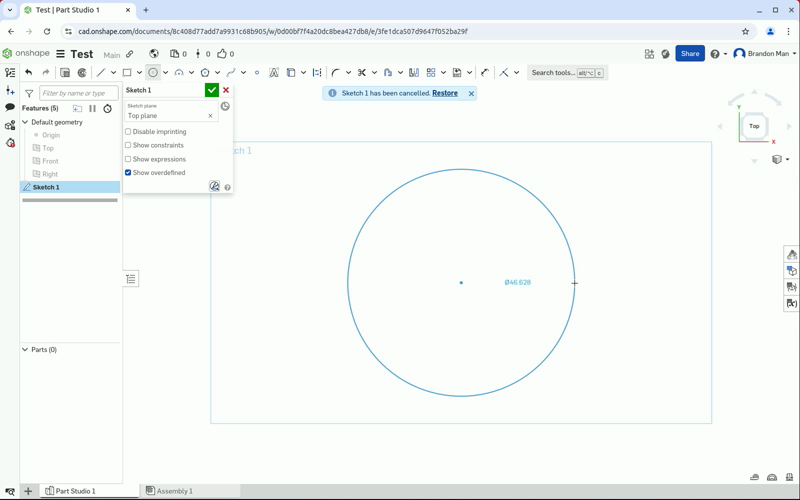
key(esc)
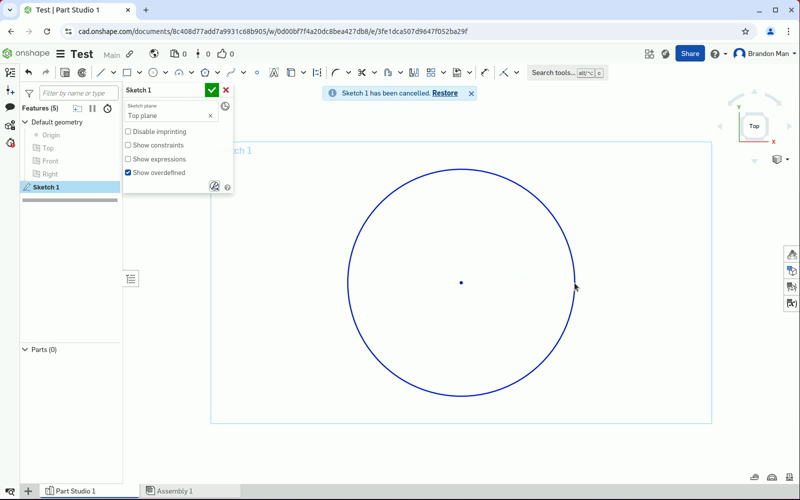
key(a)
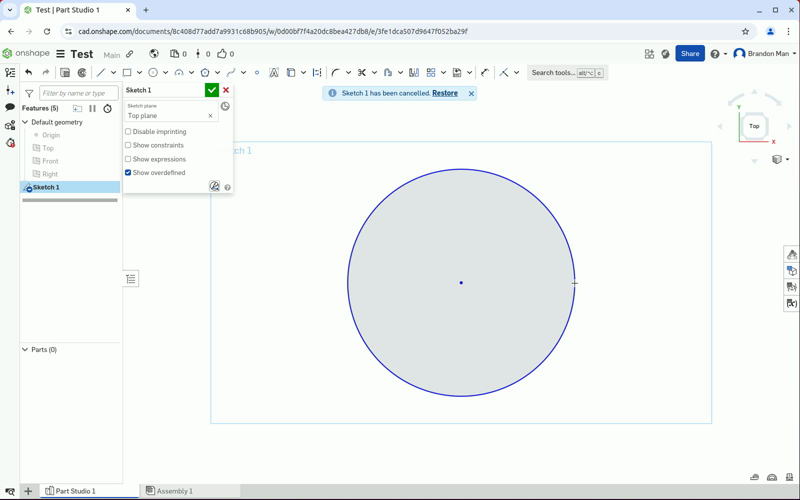
key_down(shift)
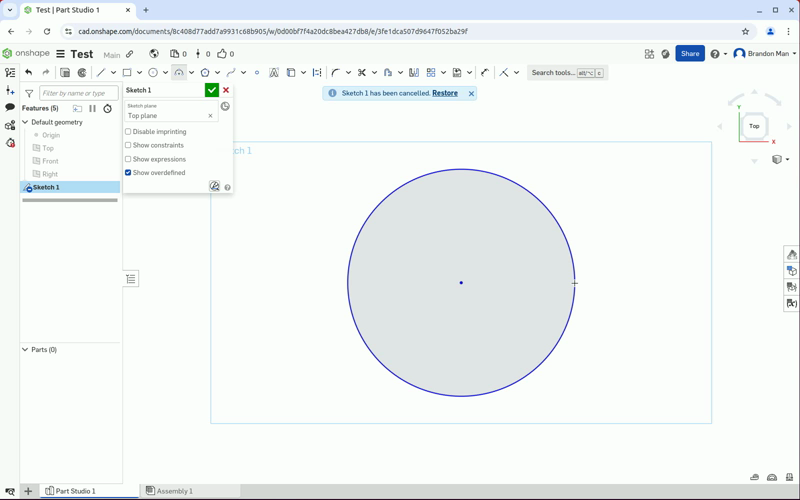
mouse_move(390, 249)
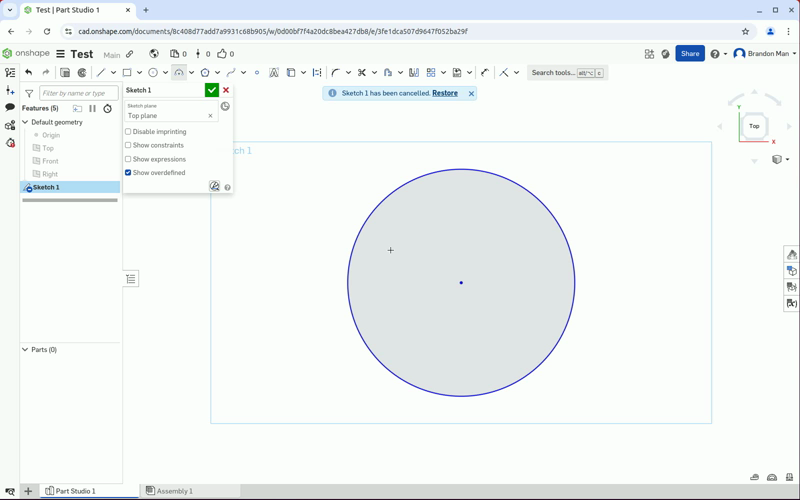
click(390, 249)
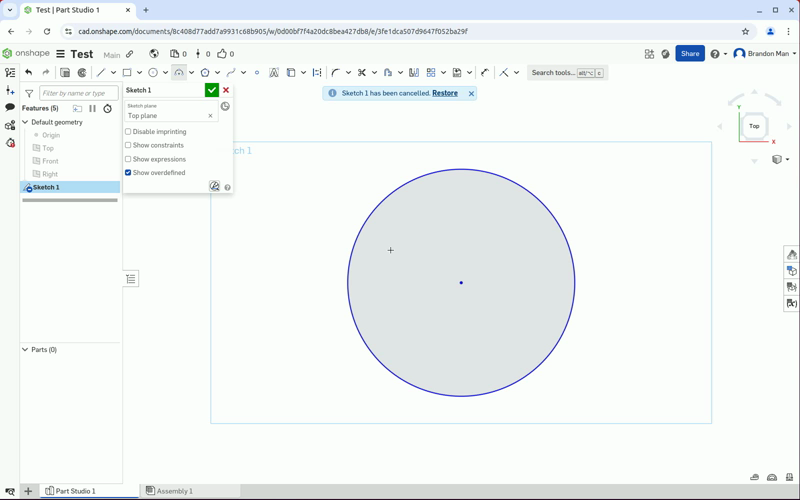
key_up(shift)
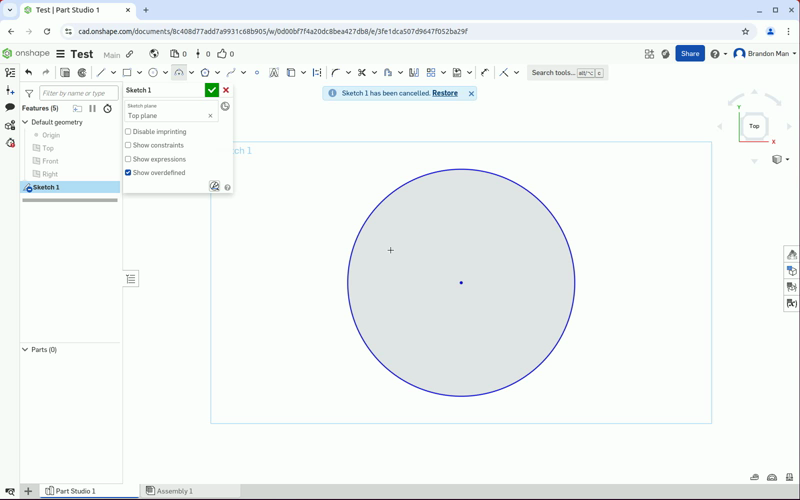
key_down(shift)
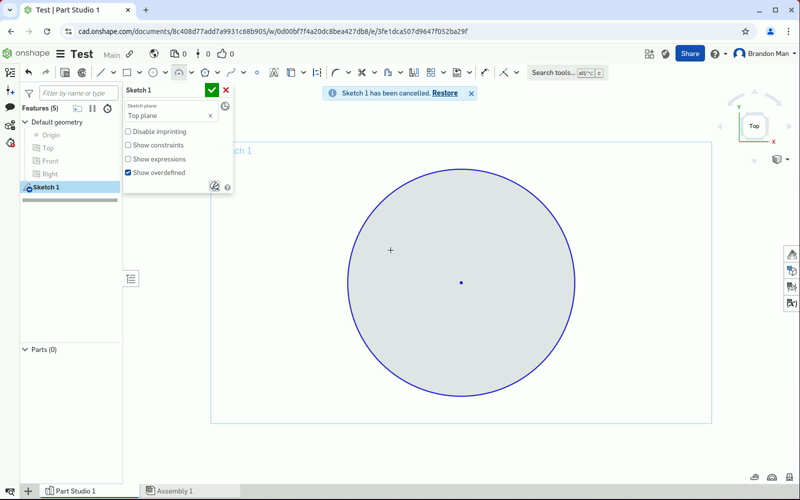
mouse_move(397, 240)
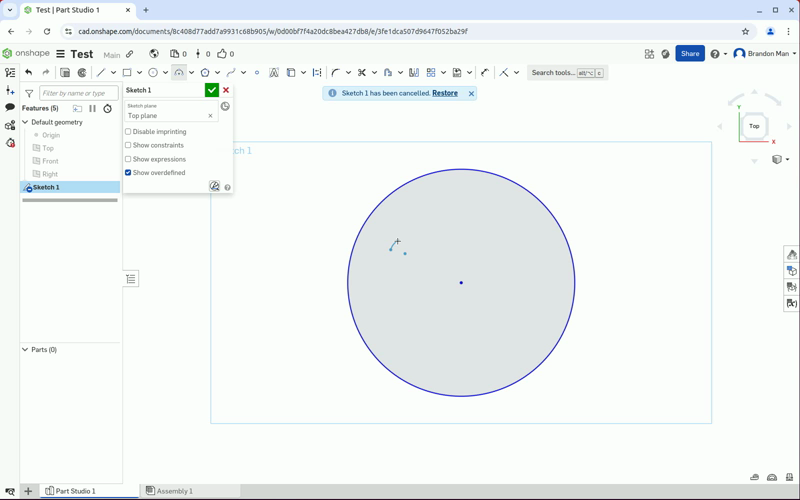
click(397, 240)
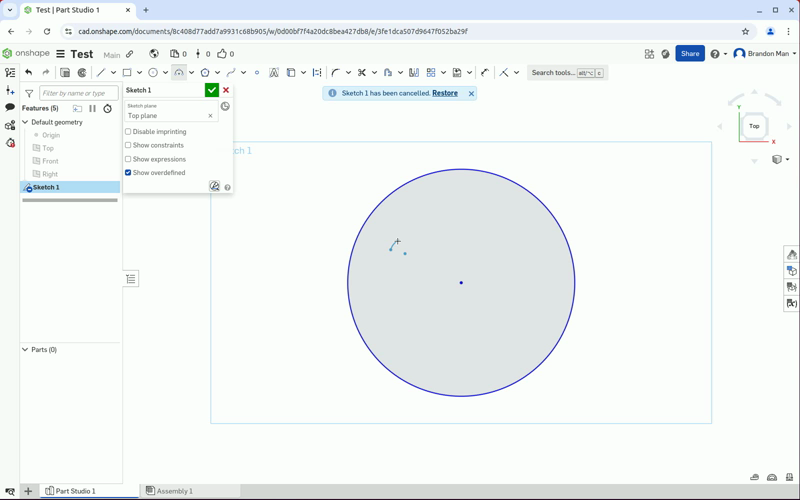
mouse_move(376, 232)
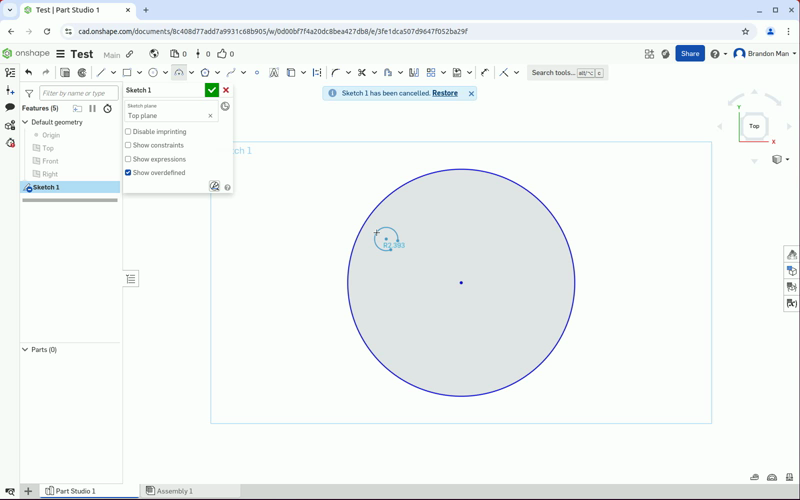
click(376, 232)
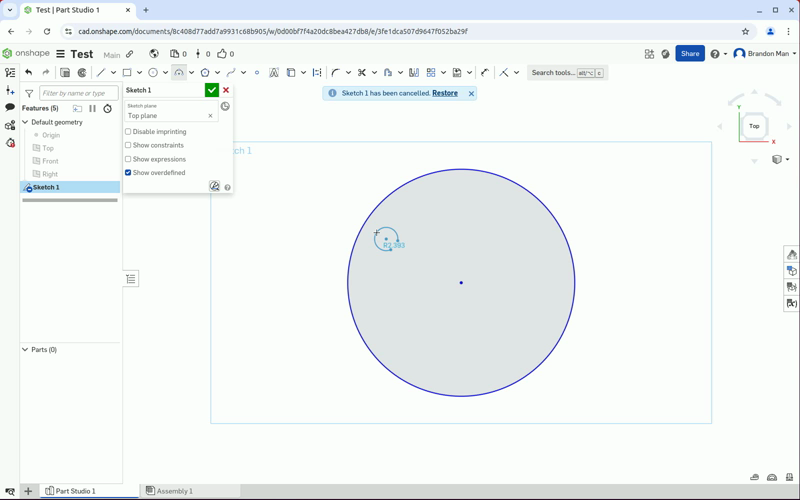
key_up(shift)
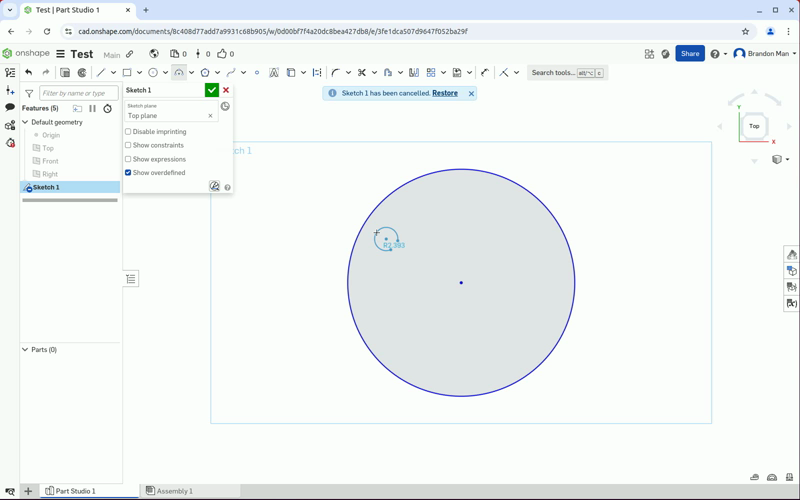
key(esc)
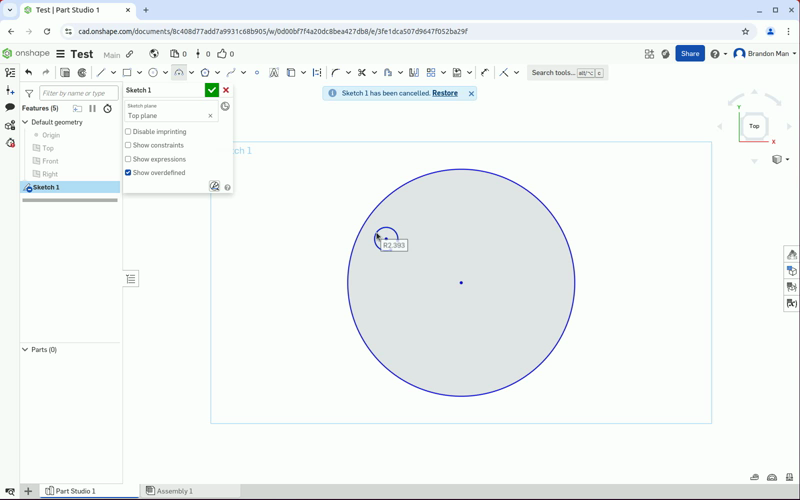
key(l)
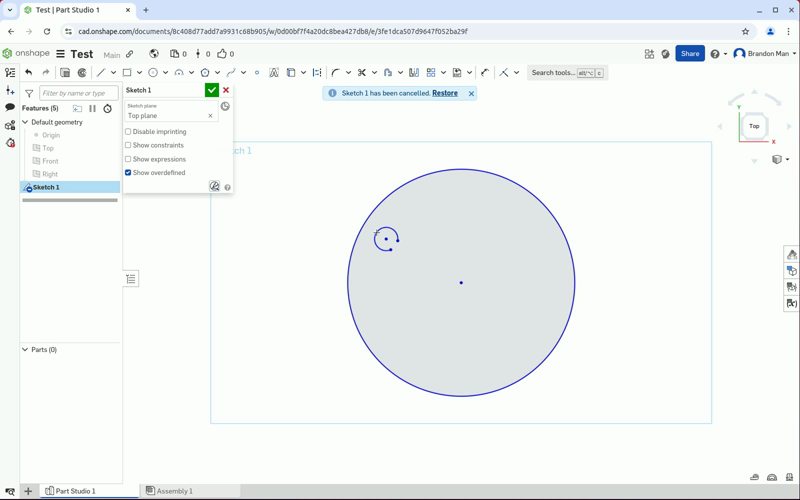
mouse_move(397, 240)
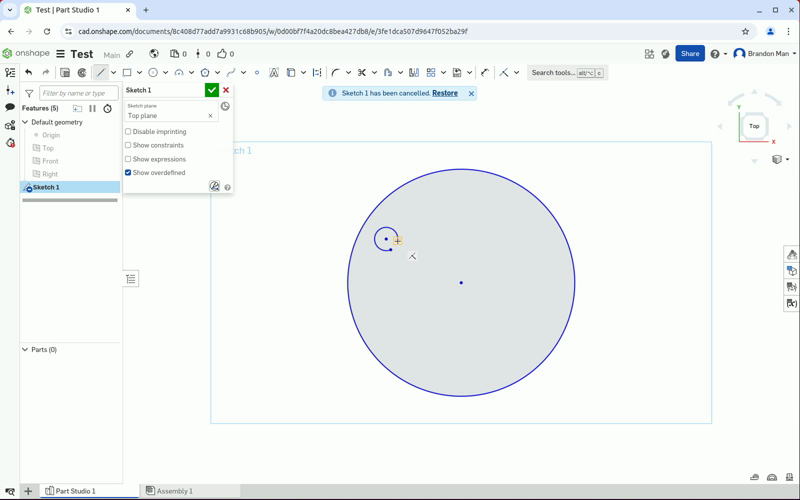
click(397, 240)
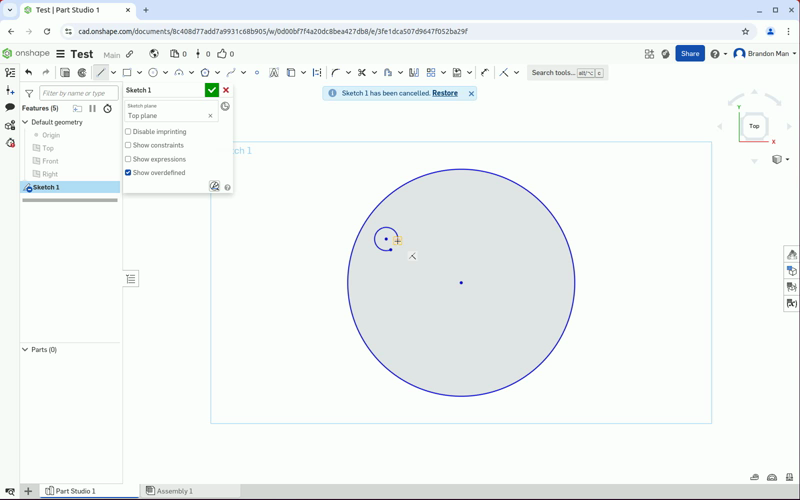
key_down(shift)
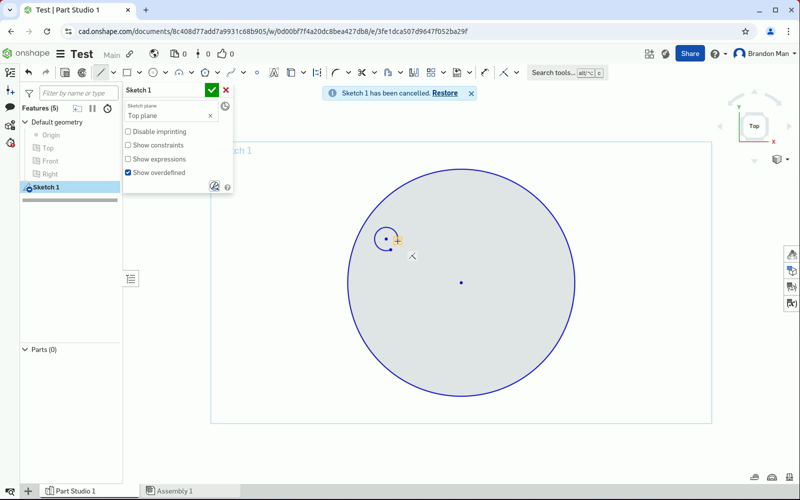
mouse_move(461, 240)
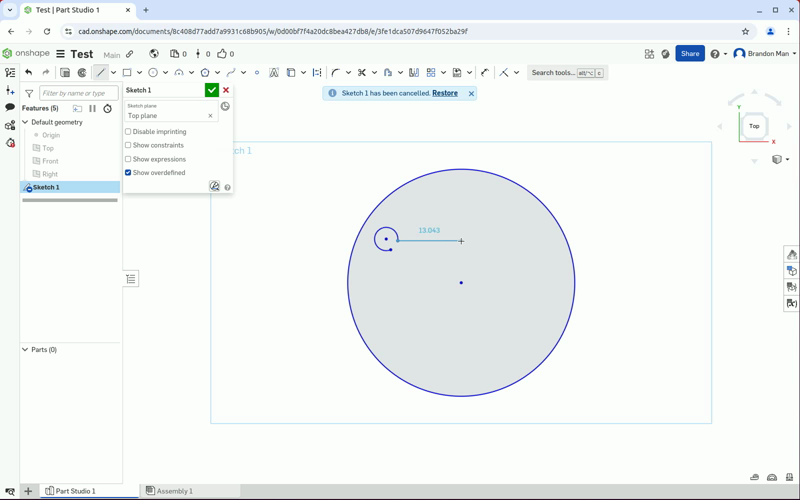
click(461, 240)
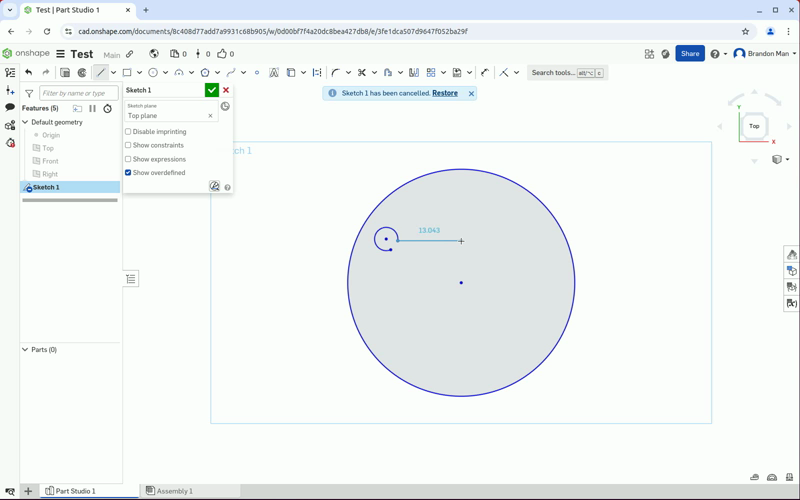
key_up(shift)
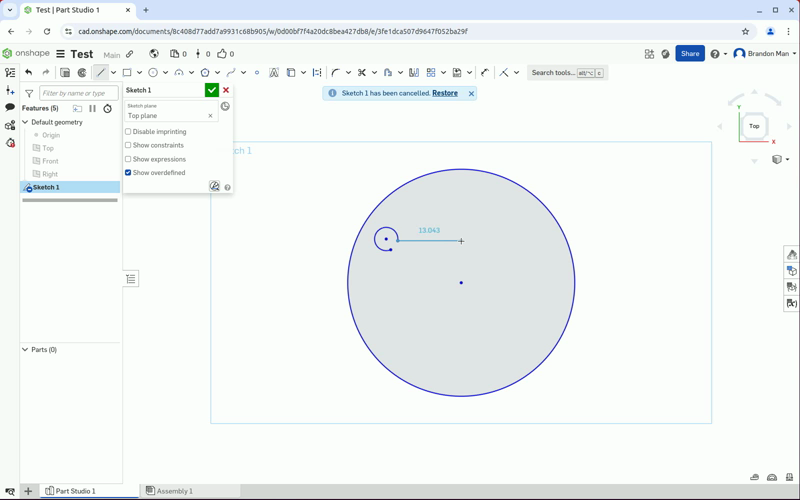
key_down(shift)
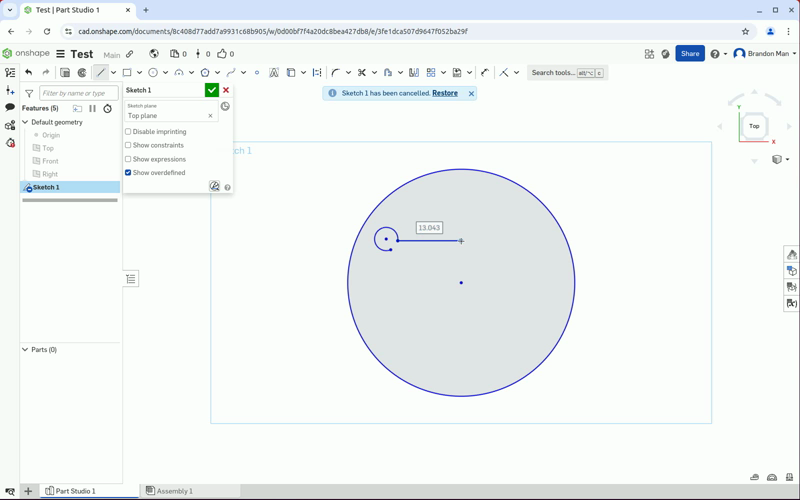
mouse_move(522, 240)
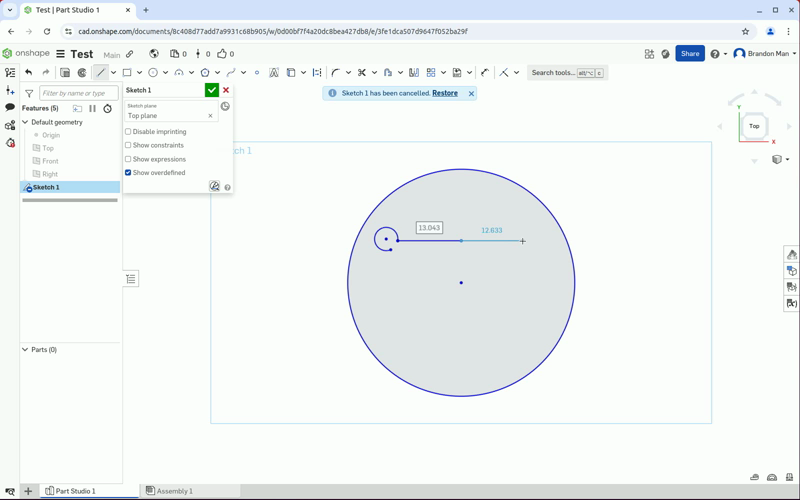
click(522, 240)
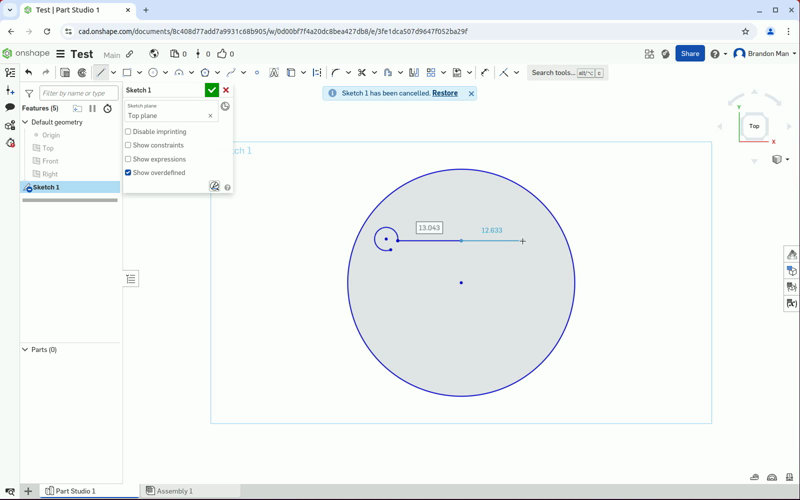
key_up(shift)
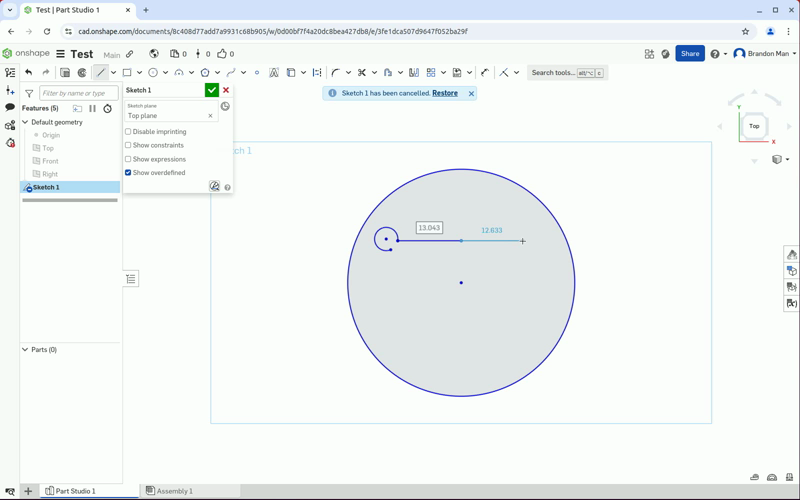
key(esc)
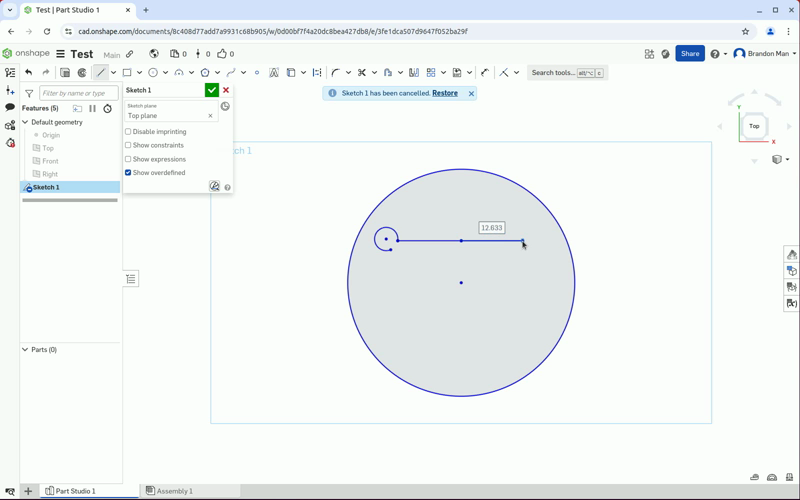
key(a)
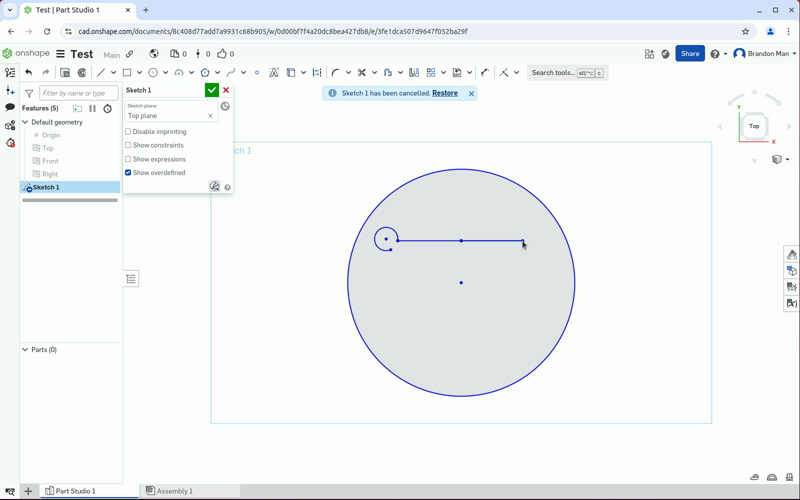
mouse_move(522, 240)
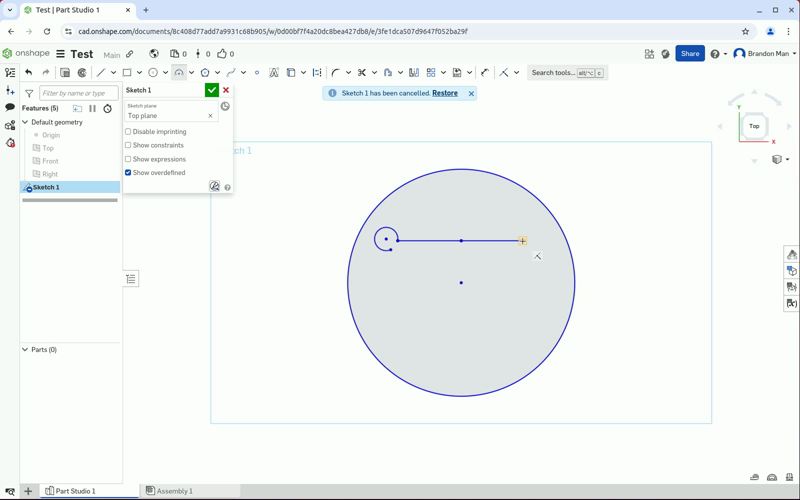
click(522, 240)
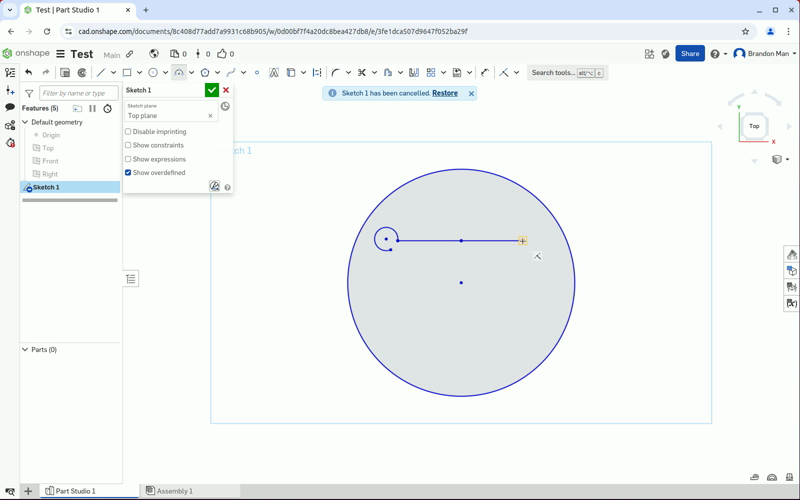
key_down(shift)
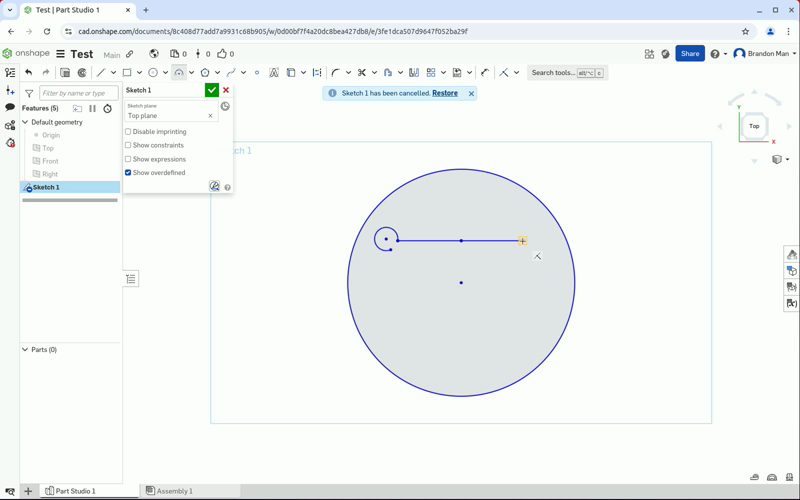
mouse_move(529, 249)
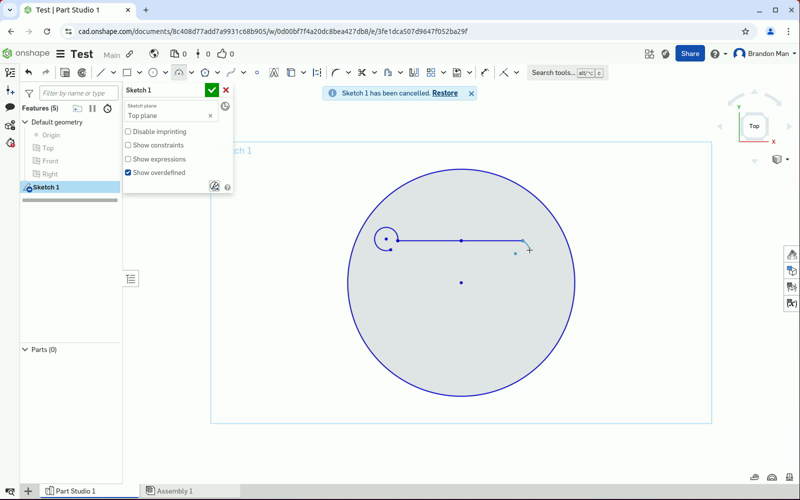
click(529, 249)
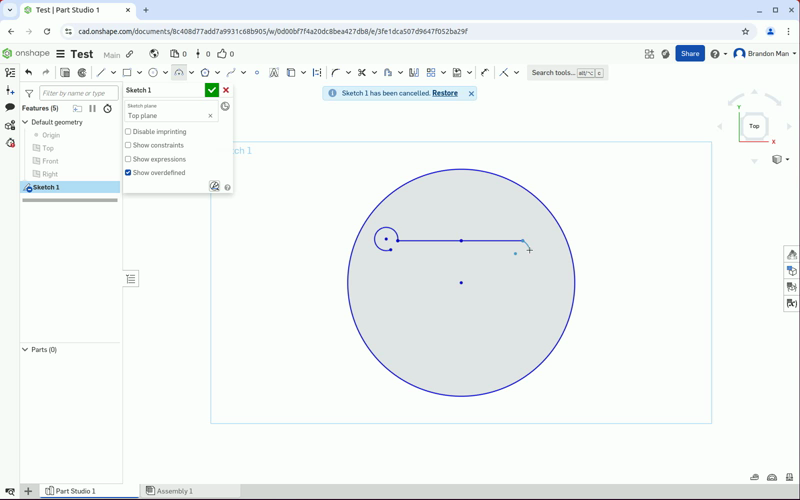
mouse_move(543, 232)
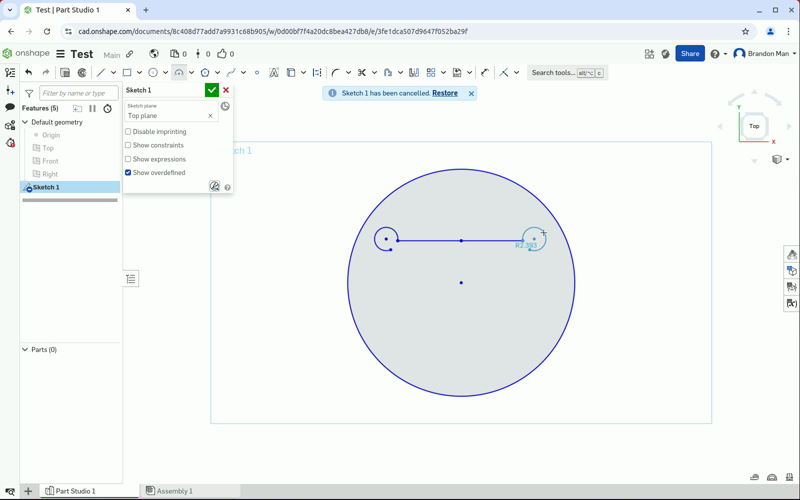
click(543, 232)
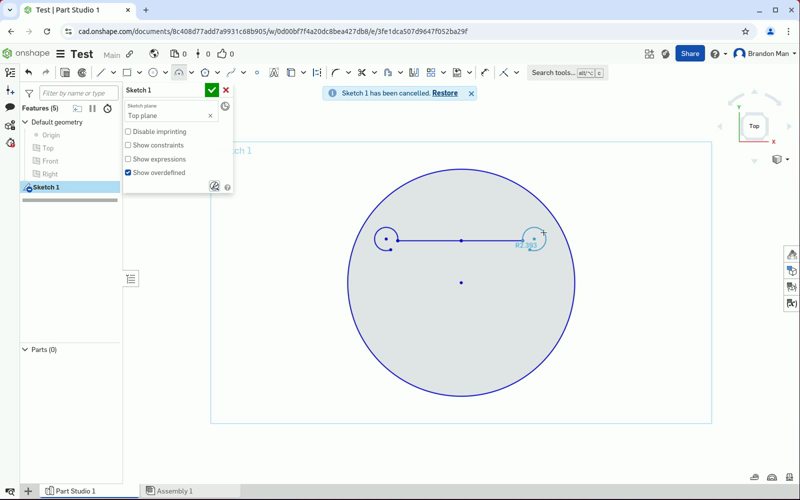
key_up(shift)
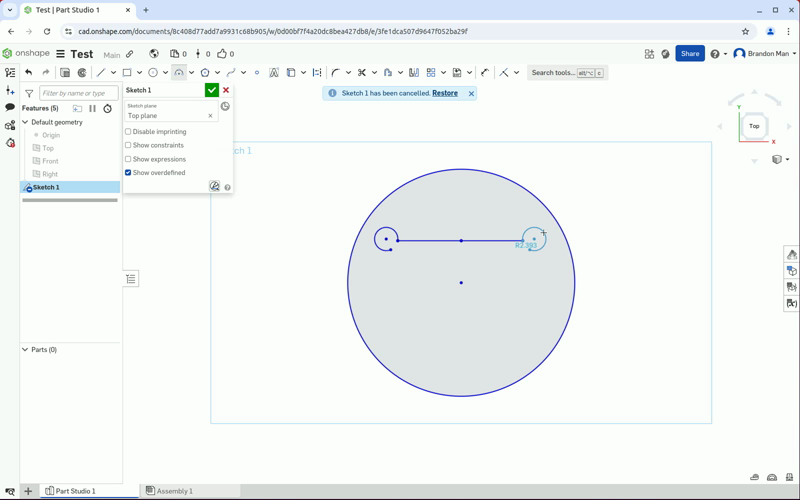
key(esc)
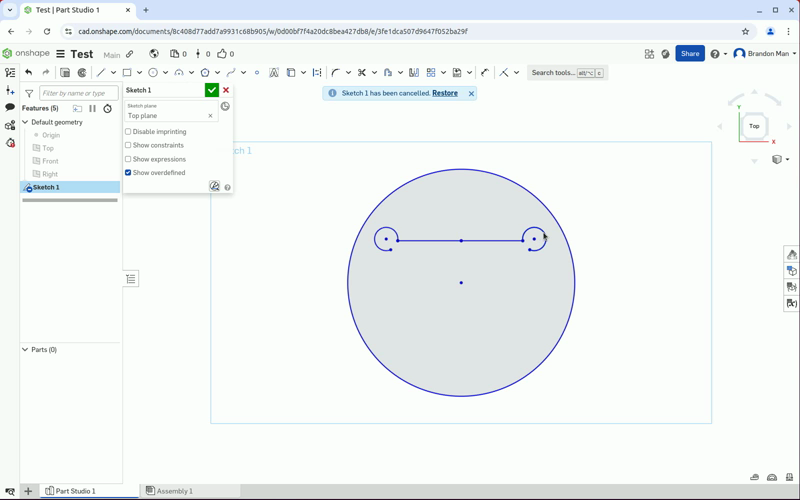
key(l)
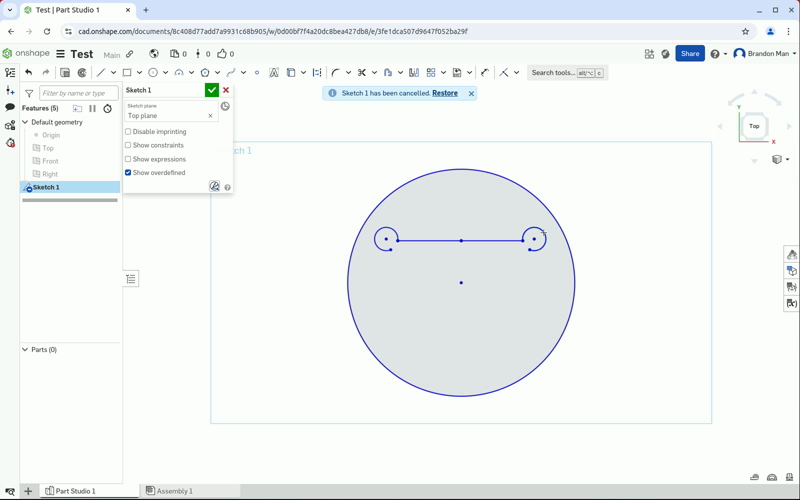
mouse_move(529, 249)
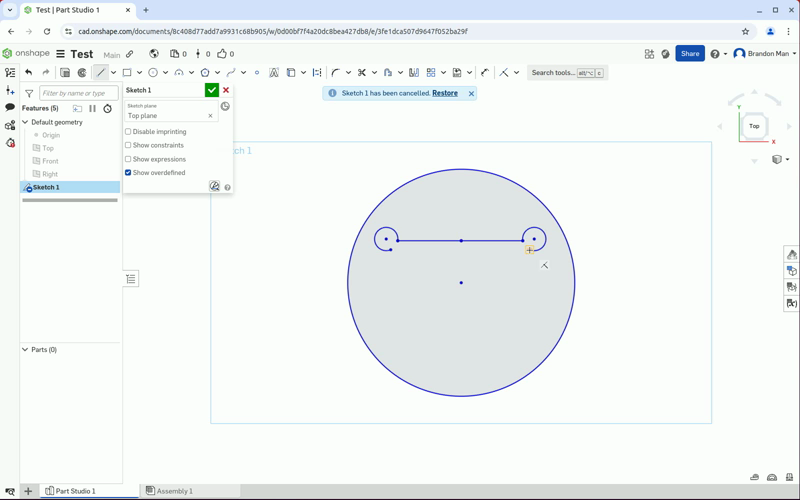
click(529, 249)
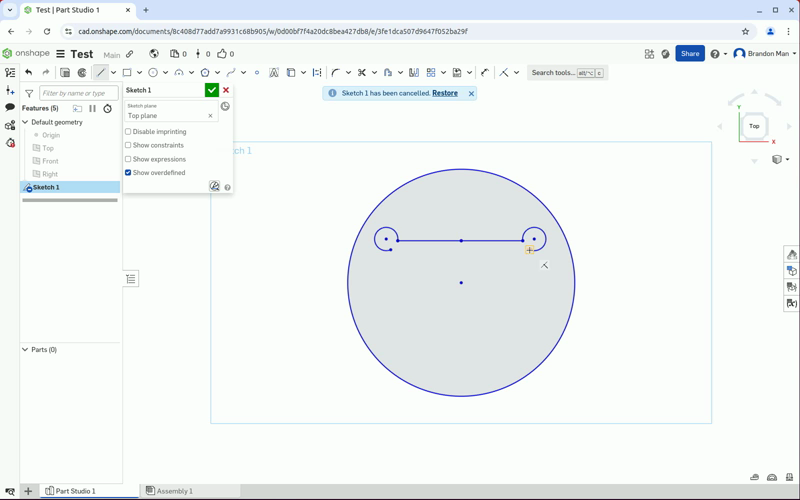
key_down(shift)
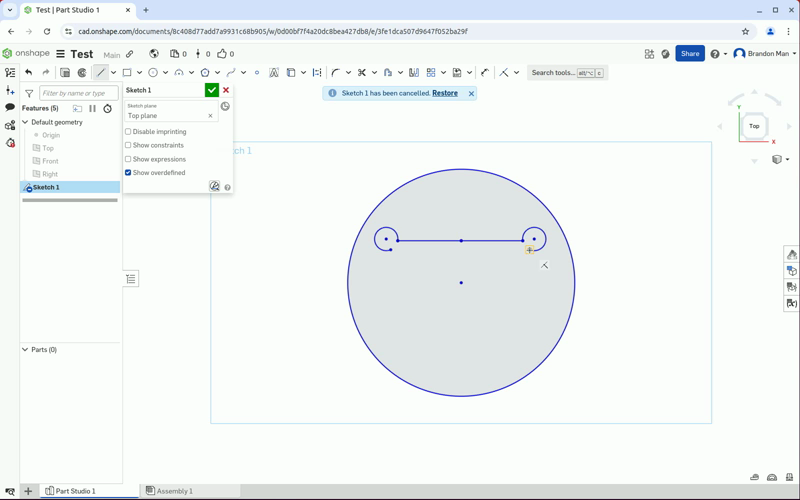
mouse_move(496, 304)
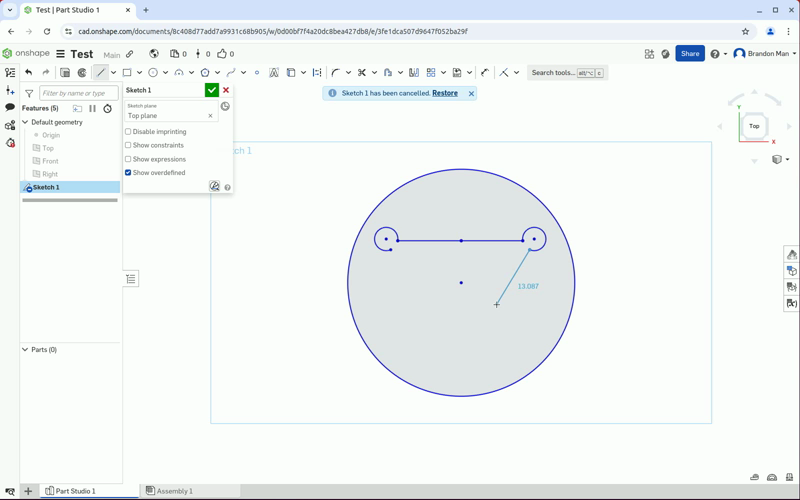
click(496, 304)
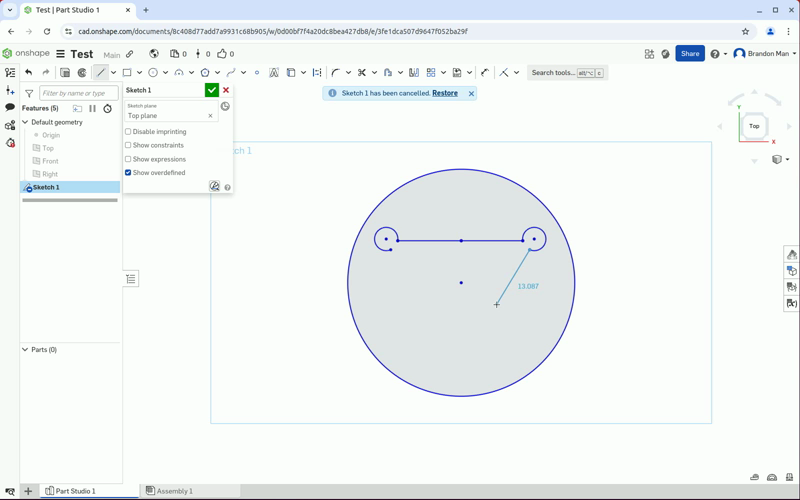
key_up(shift)
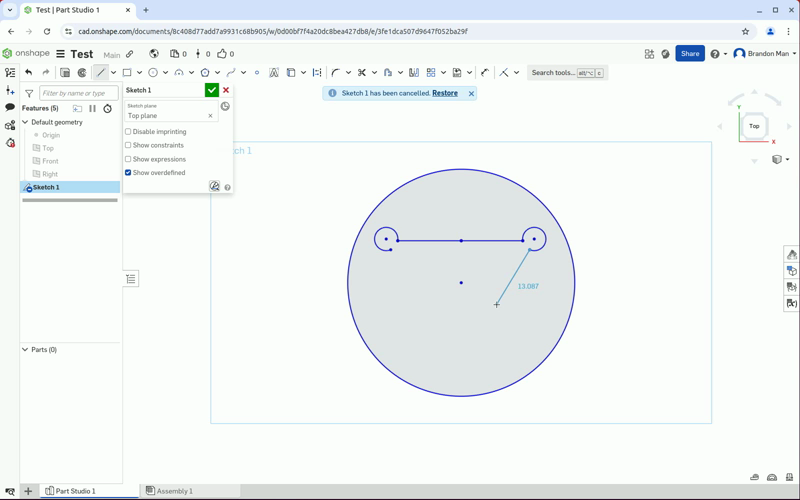
key_down(shift)
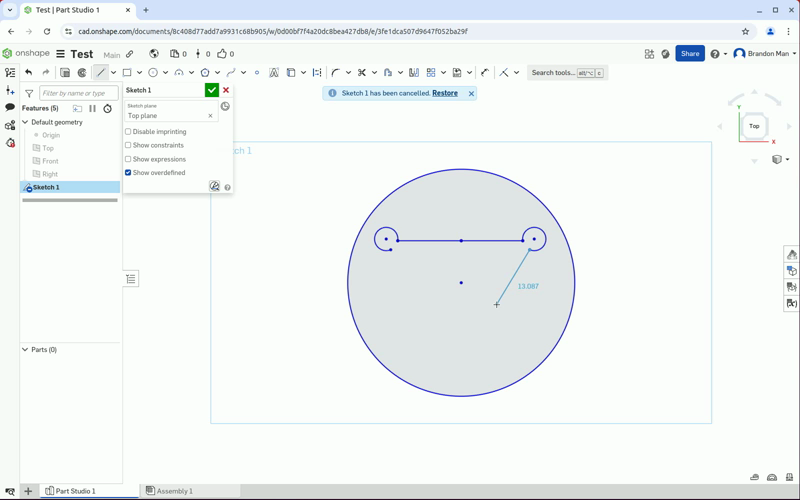
mouse_move(466, 358)
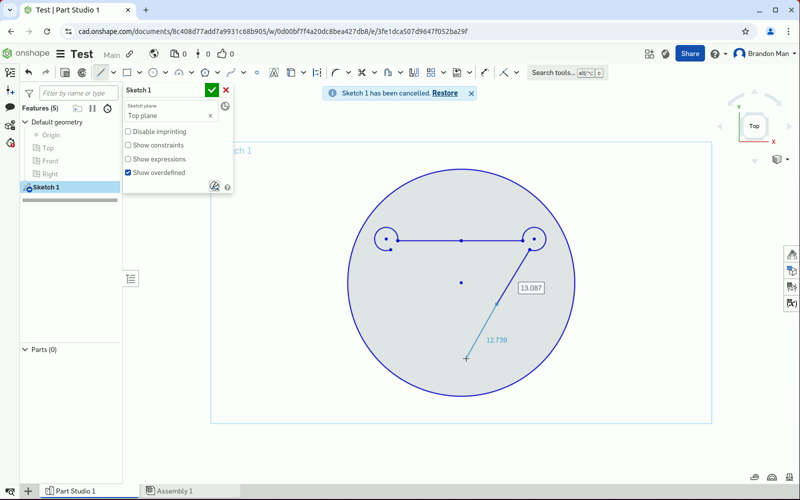
click(466, 358)
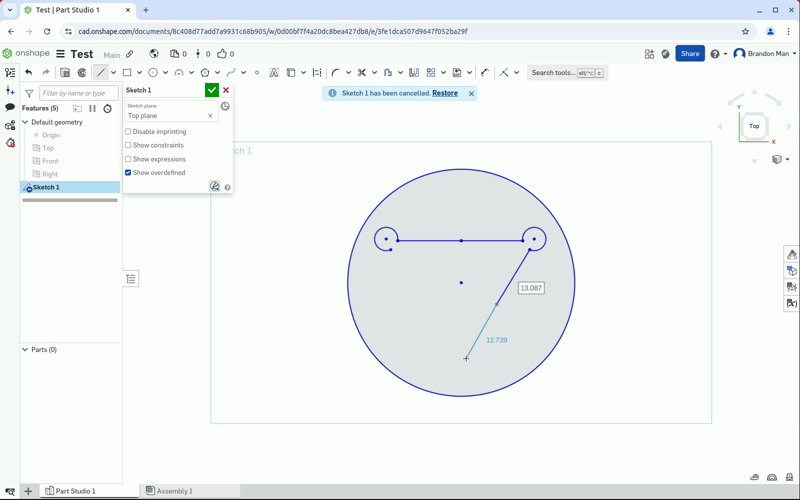
key_up(shift)
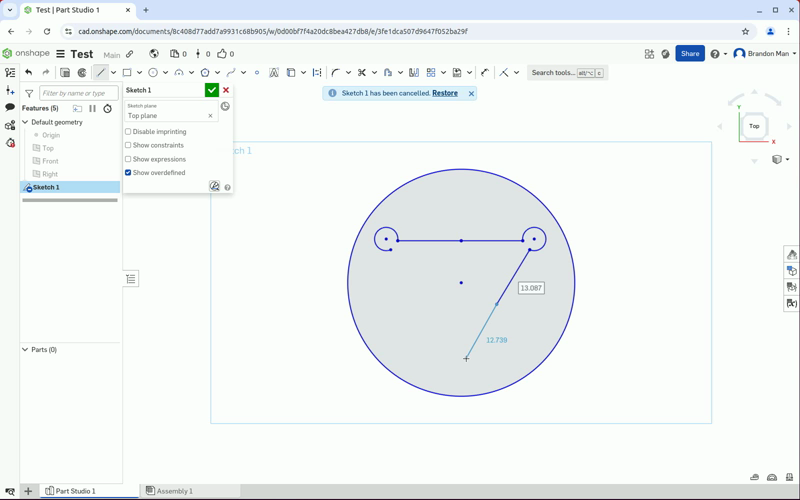
key(esc)
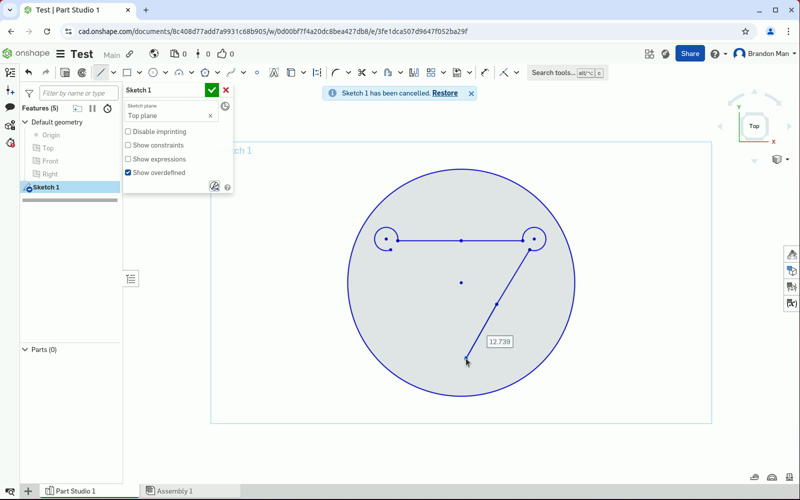
key(a)
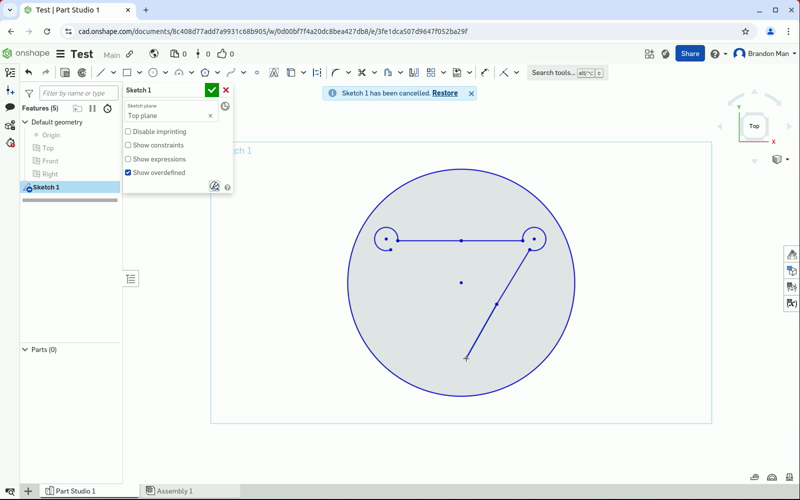
mouse_move(466, 358)
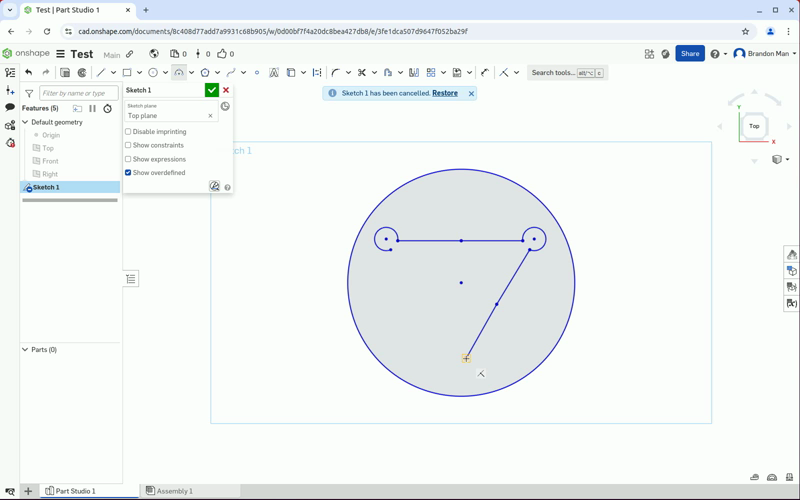
click(466, 358)
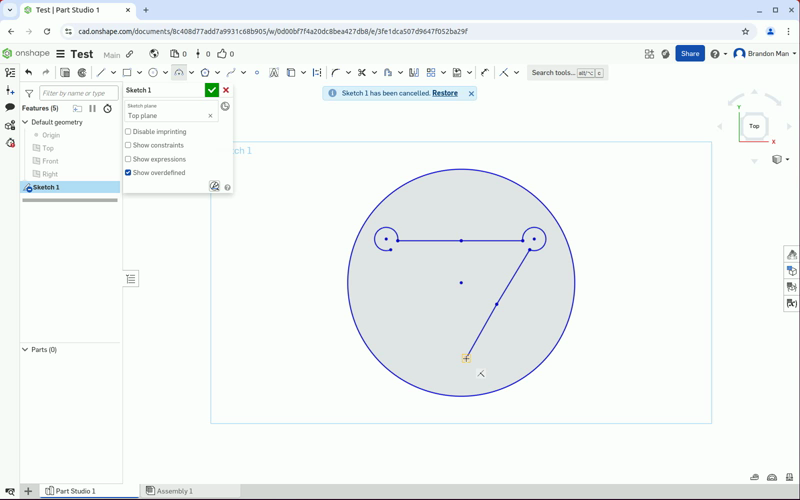
key_down(shift)
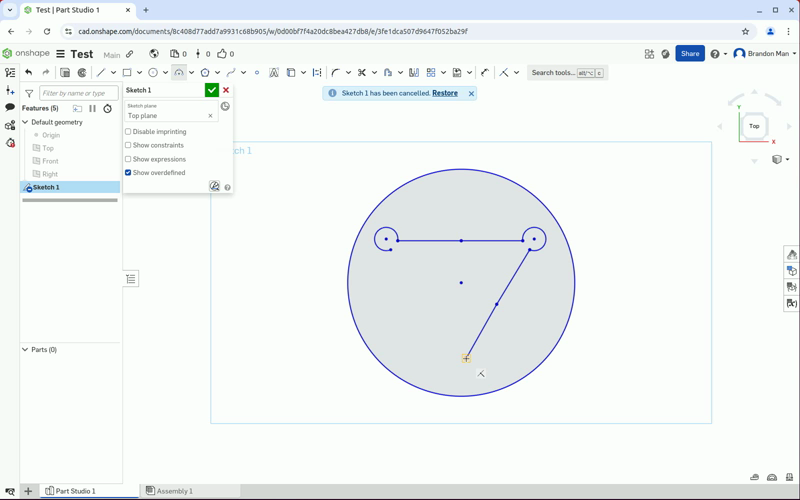
mouse_move(454, 358)
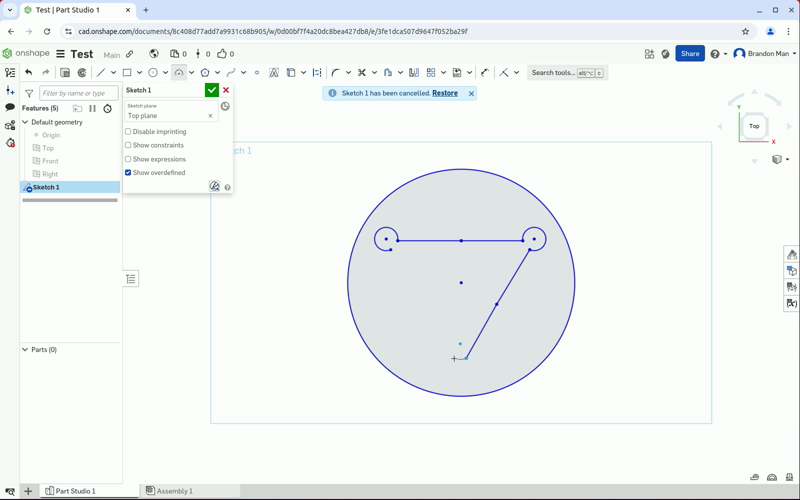
click(454, 358)
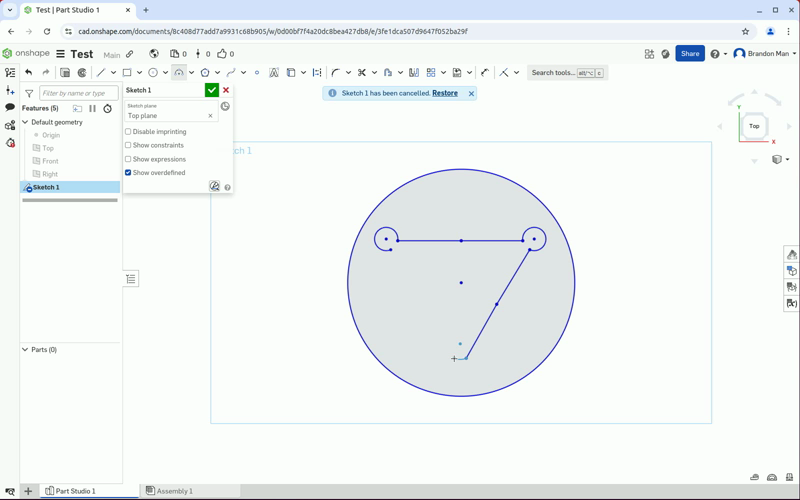
mouse_move(460, 380)
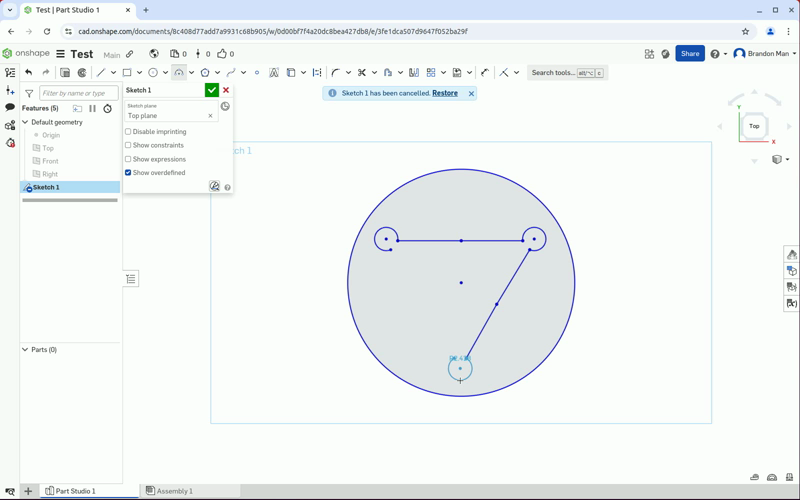
click(460, 380)
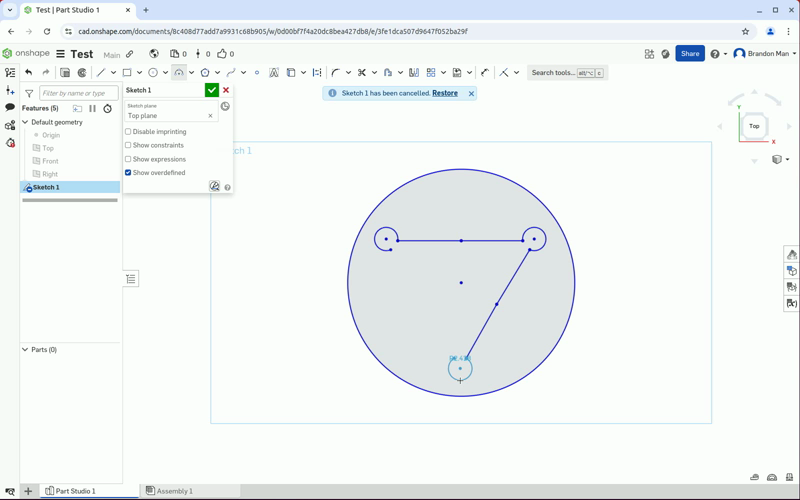
key_up(shift)
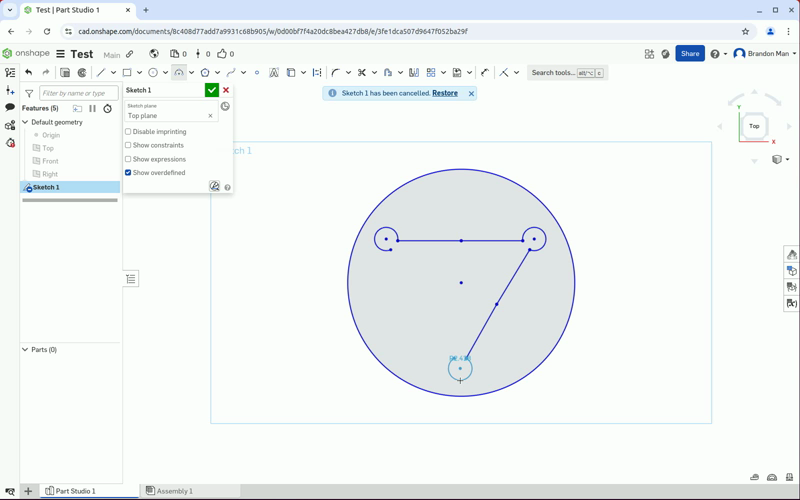
key(esc)
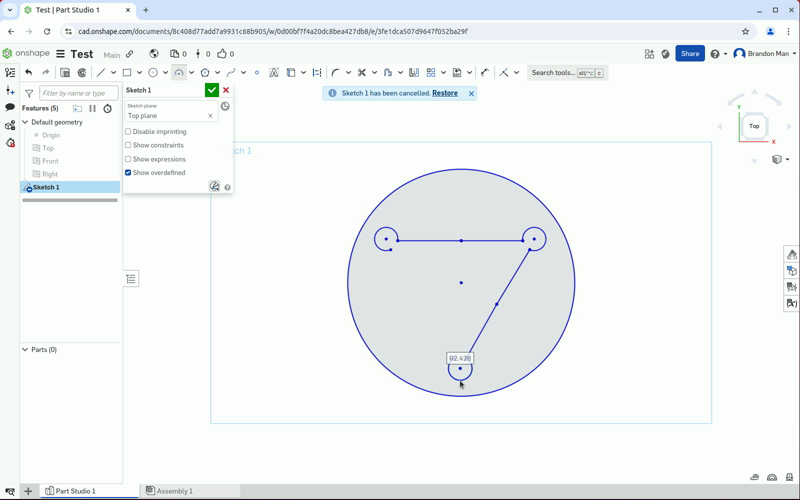
key(l)
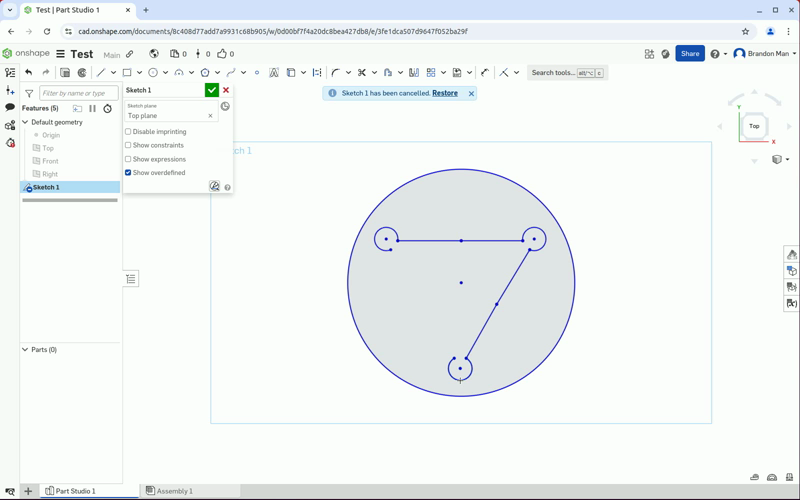
mouse_move(454, 358)
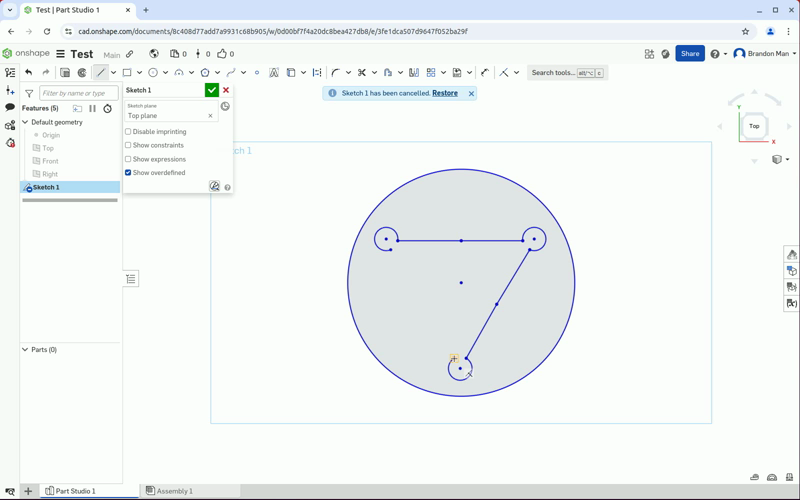
click(454, 358)
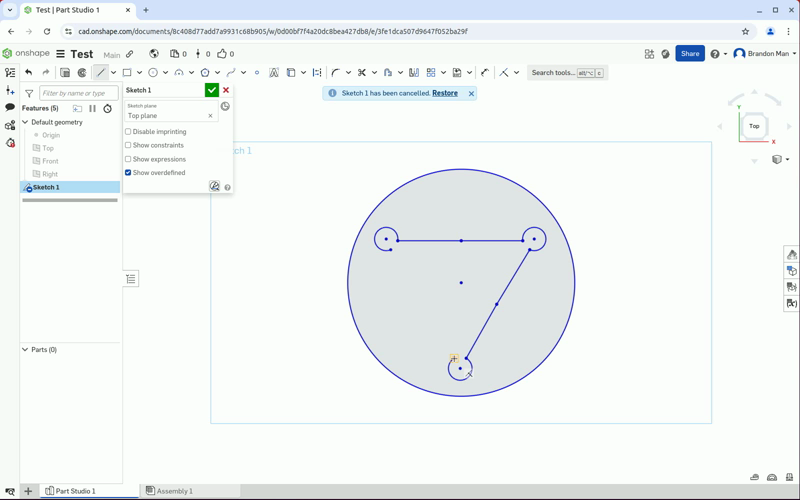
key_down(shift)
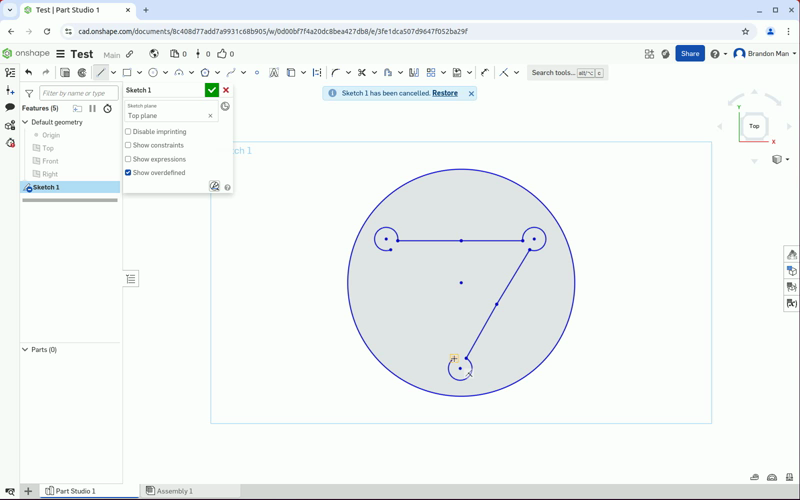
mouse_move(423, 304)
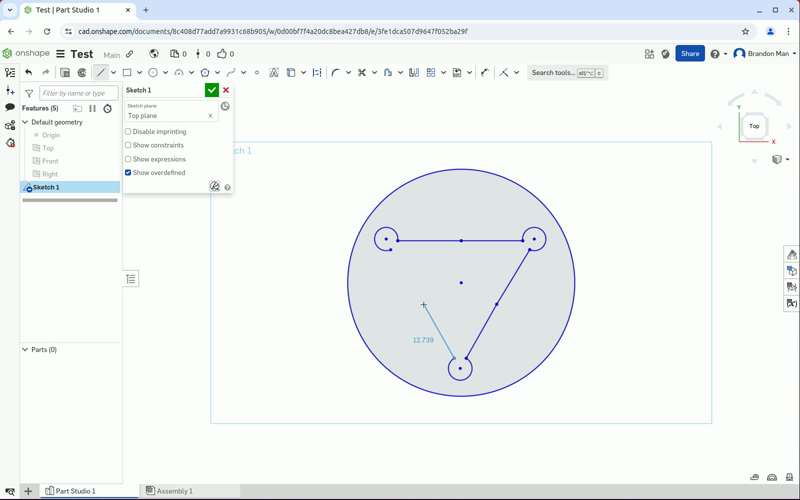
click(423, 304)
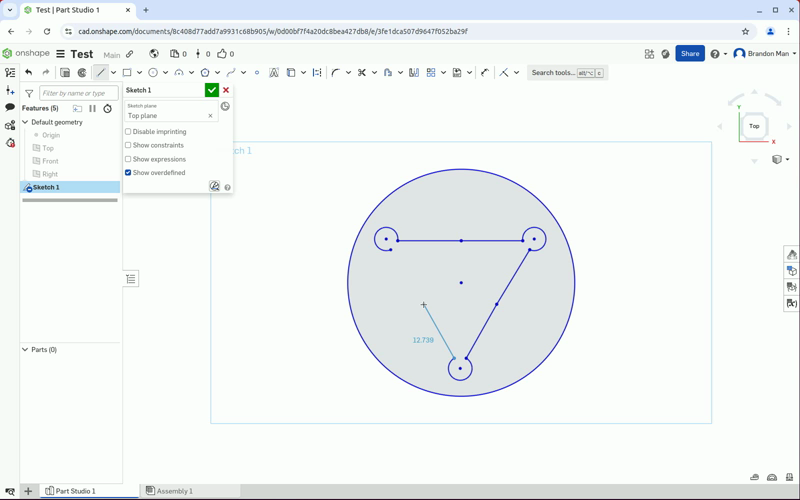
key_up(shift)
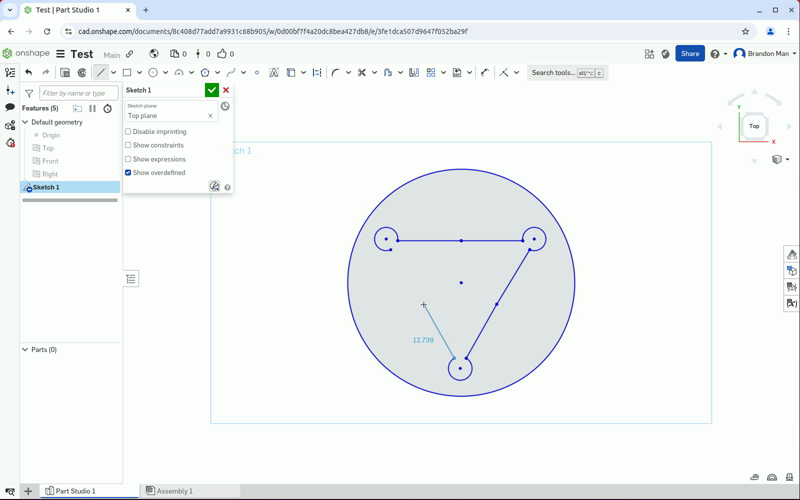
key_down(shift)
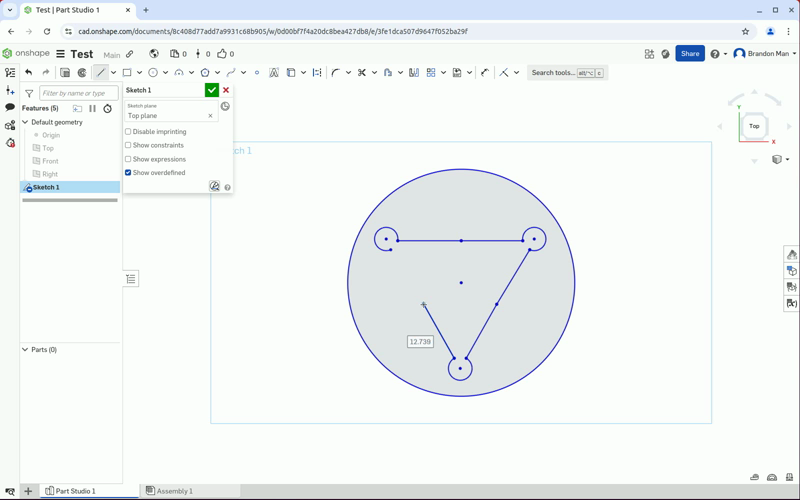
mouse_move(390, 249)
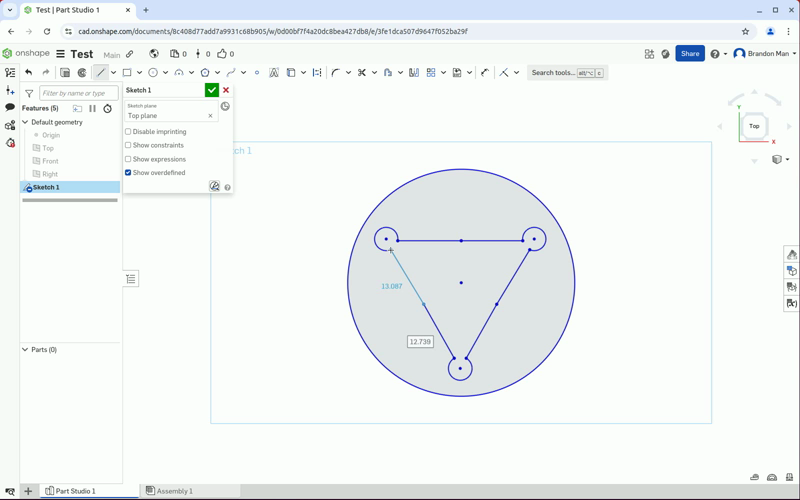
key_up(shift)
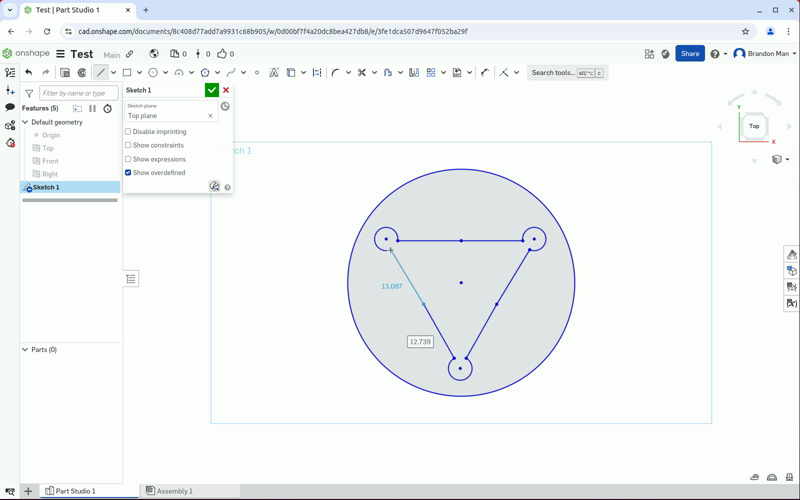
click(390, 249)
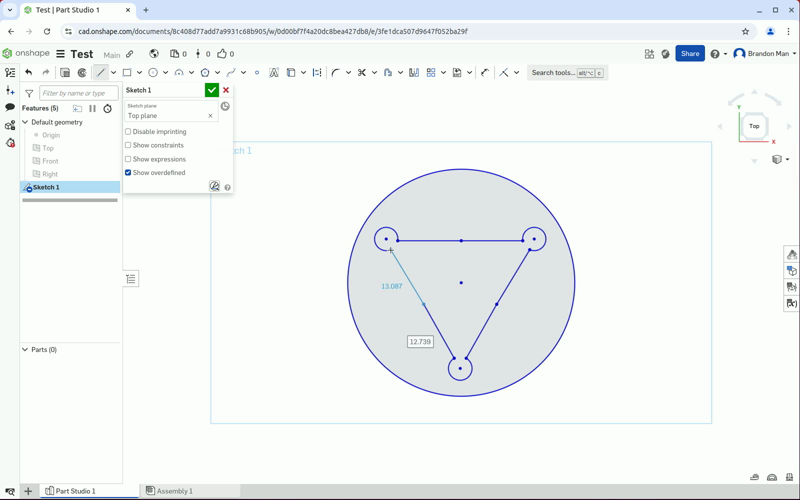
key(esc)
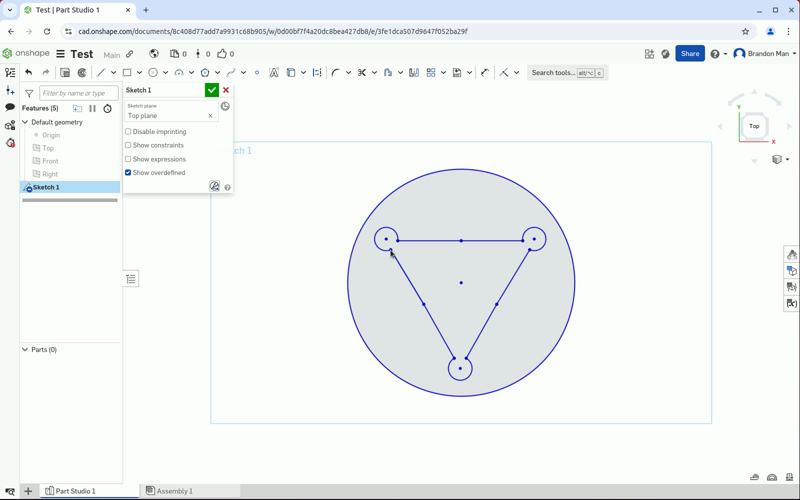
mouse_move(553, 275)
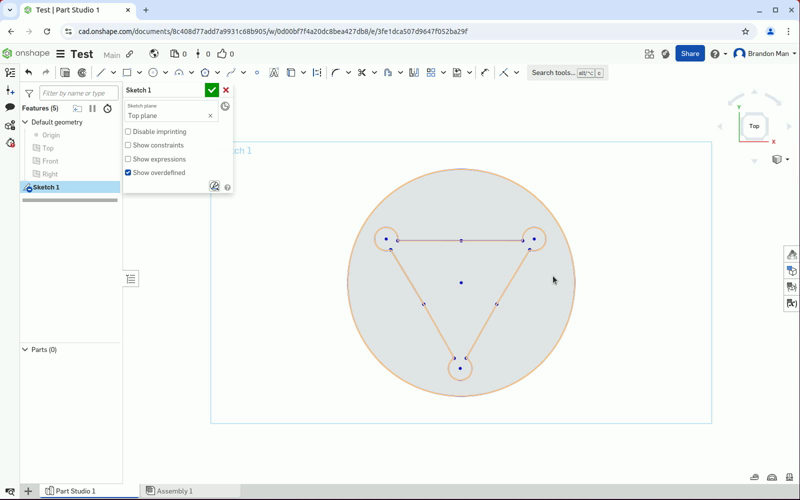
click(553, 275)
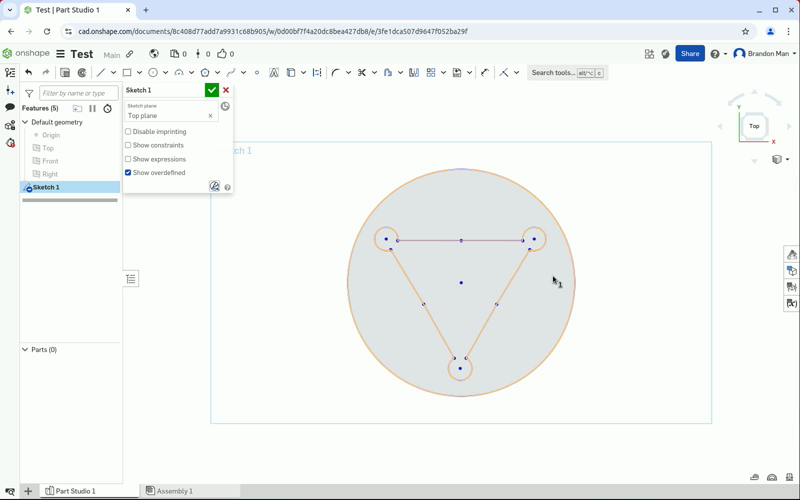
mouse_move(73, 352)
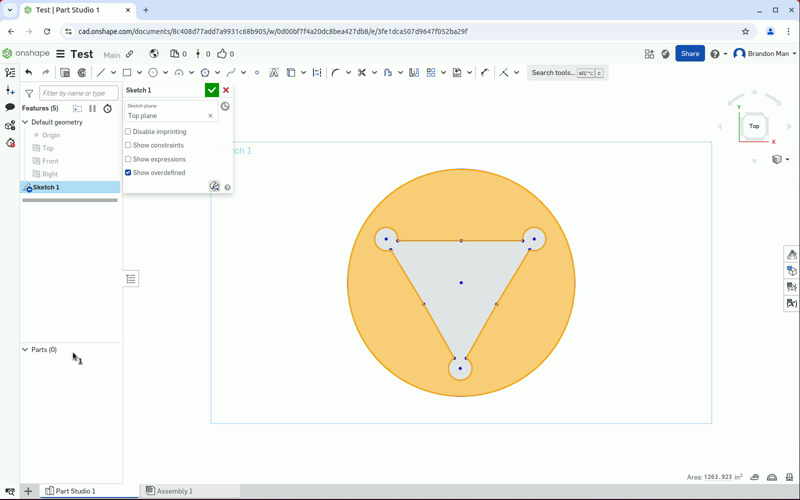
key(shift+y)
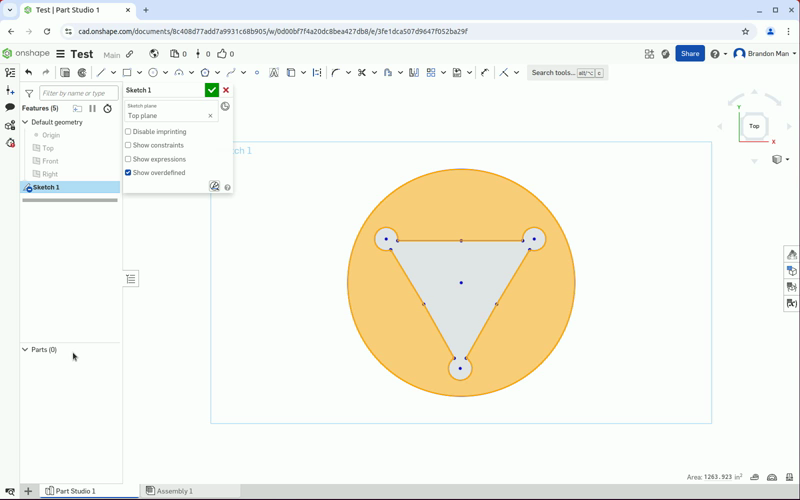
key(shift+e)
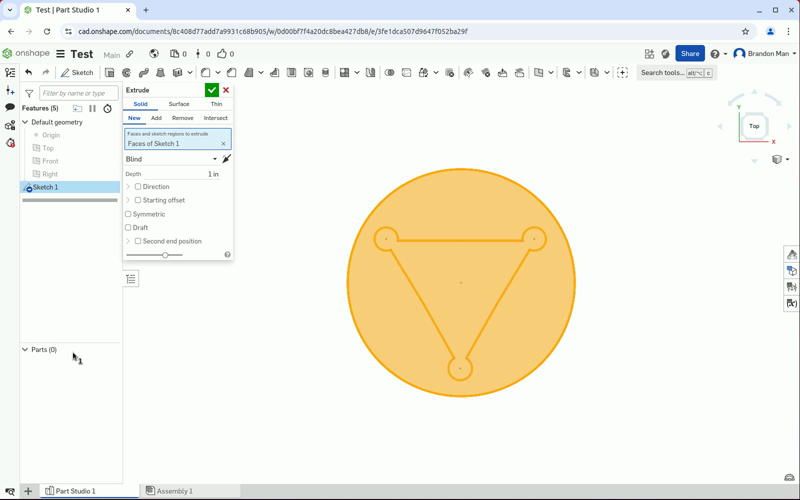
mouse_move(143, 106)
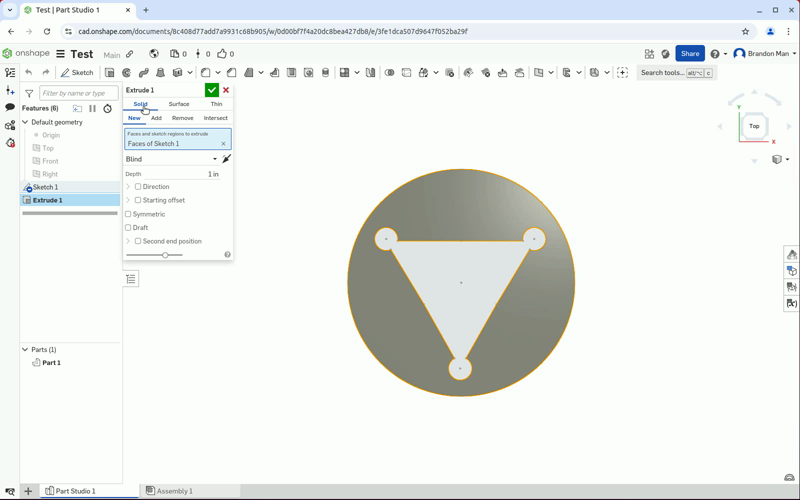
click(143, 106)
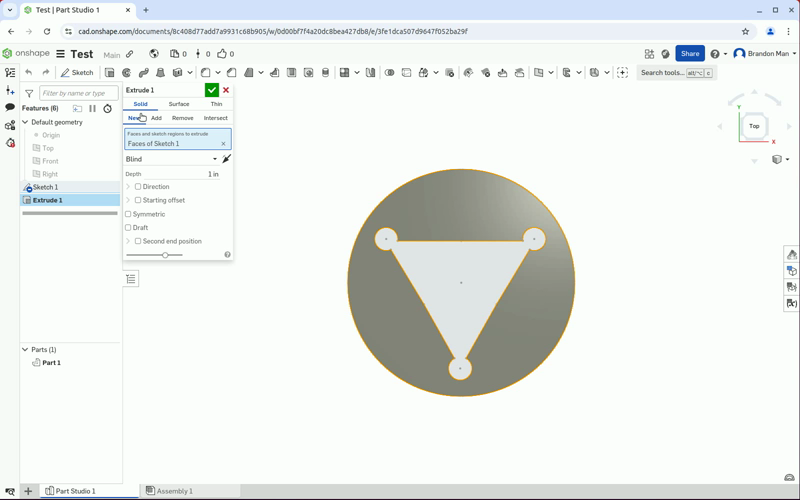
mouse_move(137, 120)
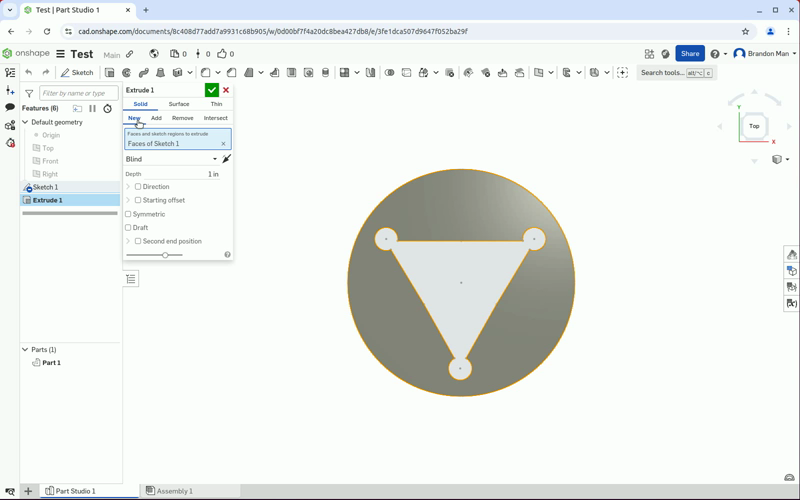
click(137, 120)
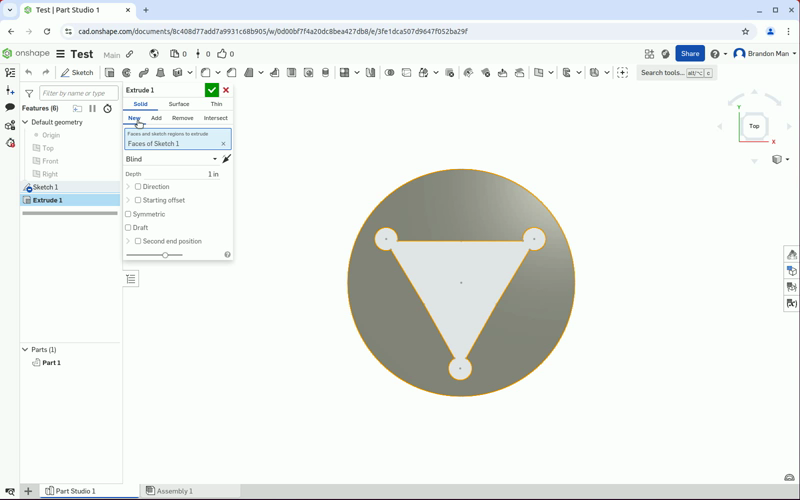
key(tab, 4)
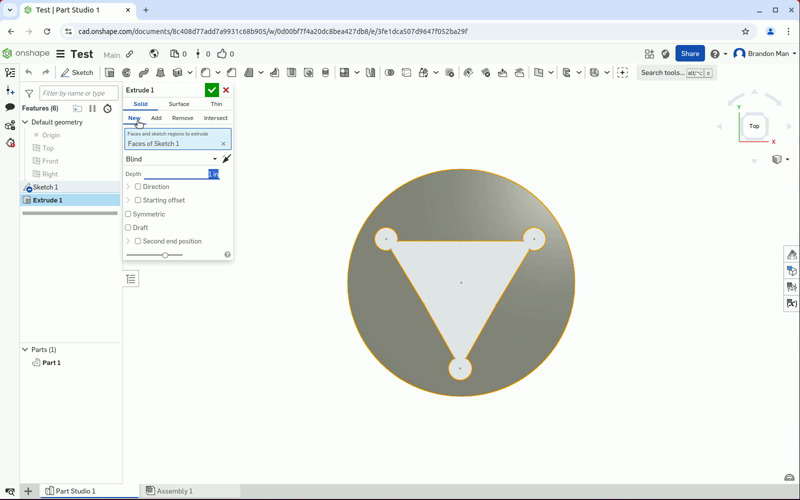
text(2.408)
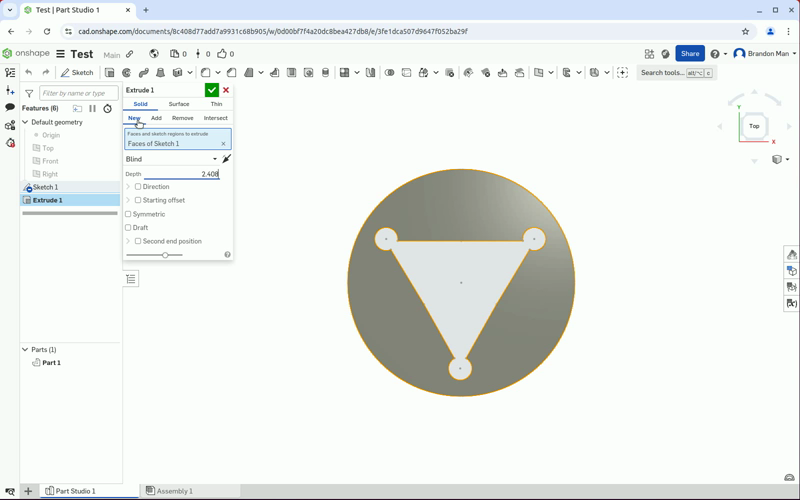
key(tab, 3)
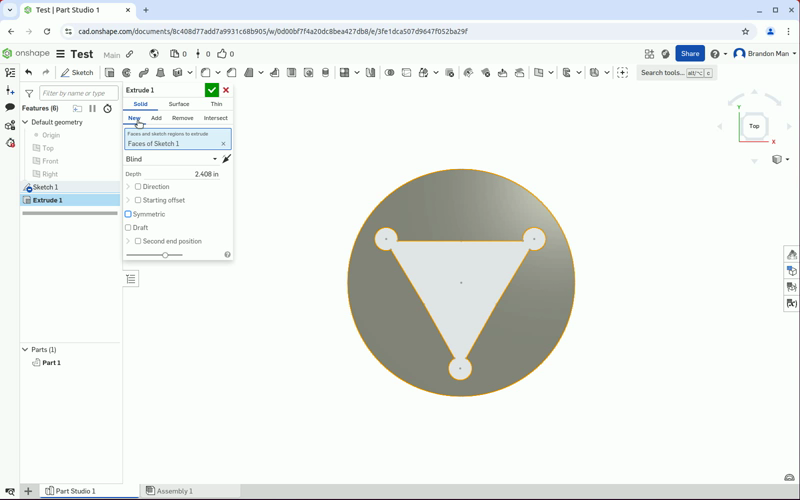
key(space)
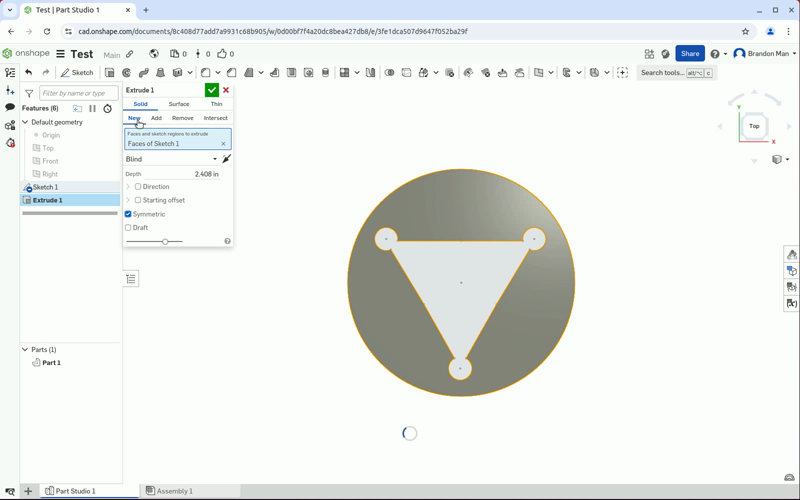
key(enter)
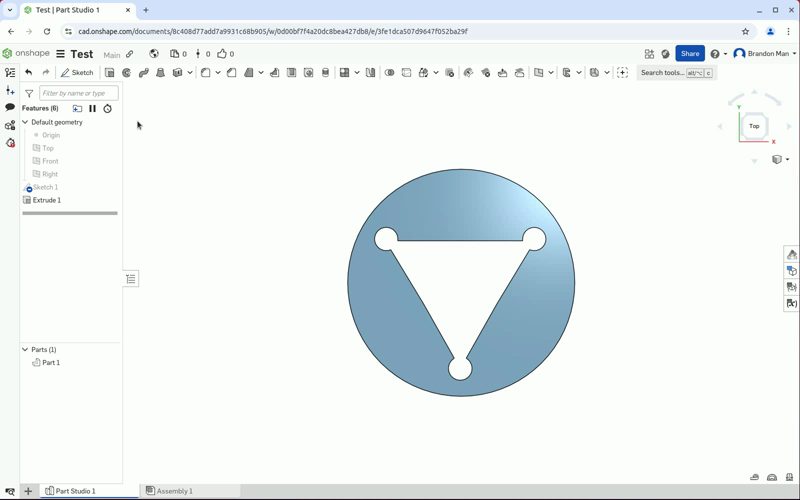
key(shift+h)
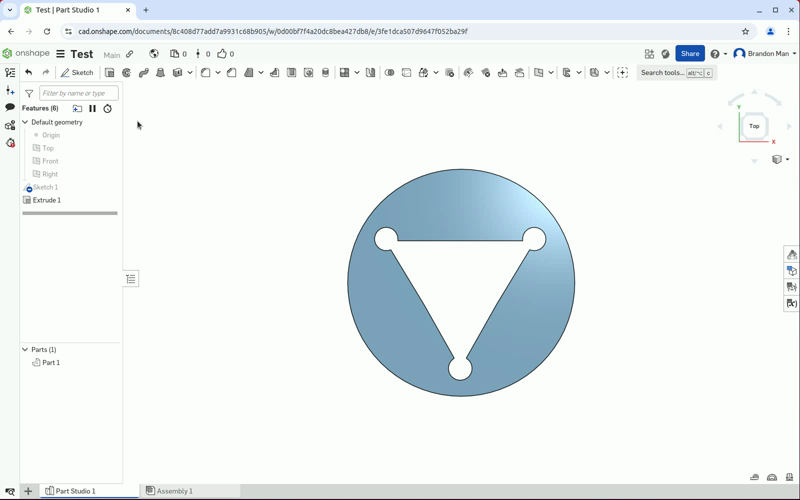
key(shift+h)
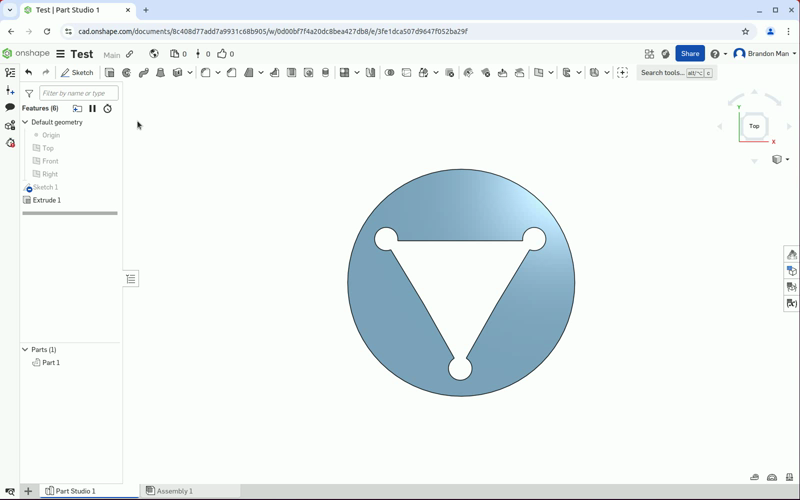
mouse_move(73, 189)
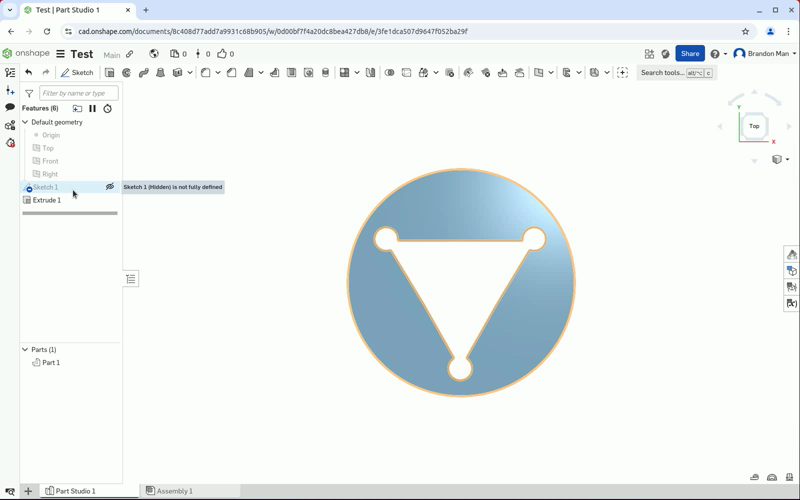
click(73, 189)
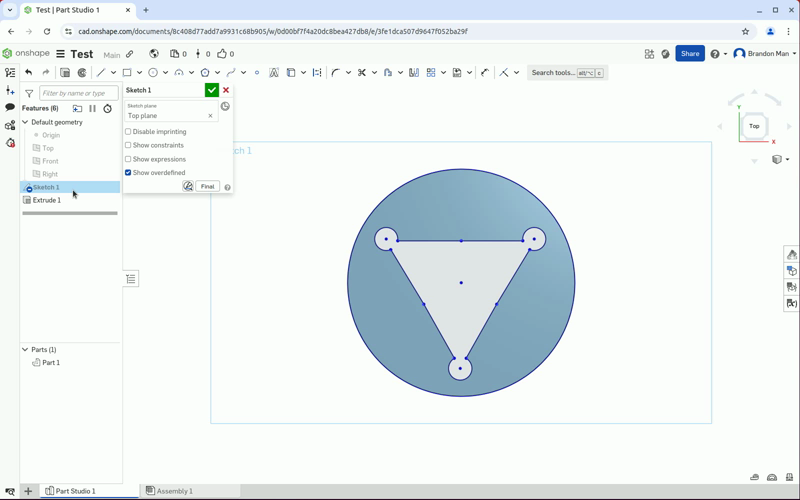
mouse_move(229, 92)
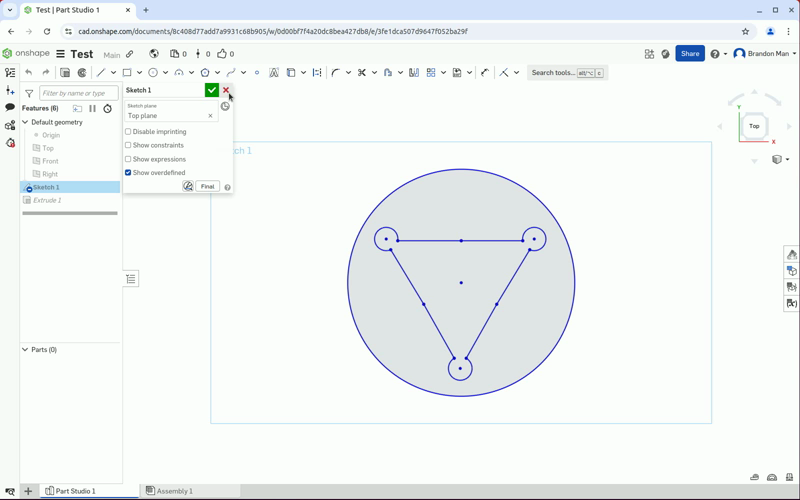
click(229, 92)
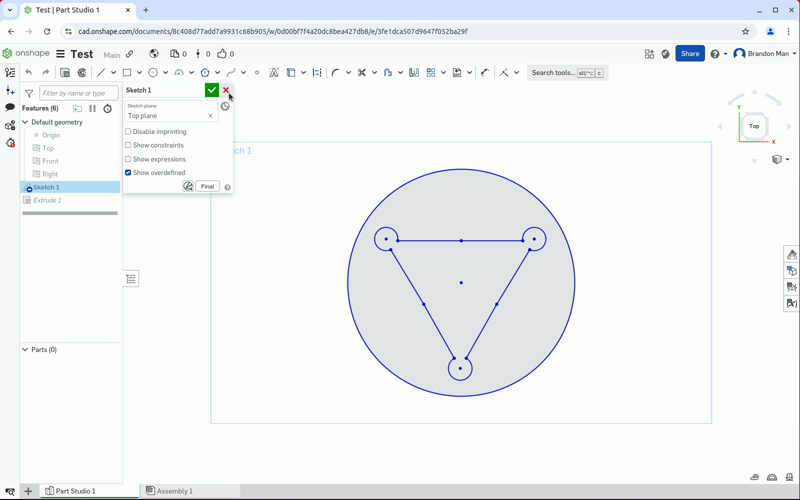
key(shift+s)
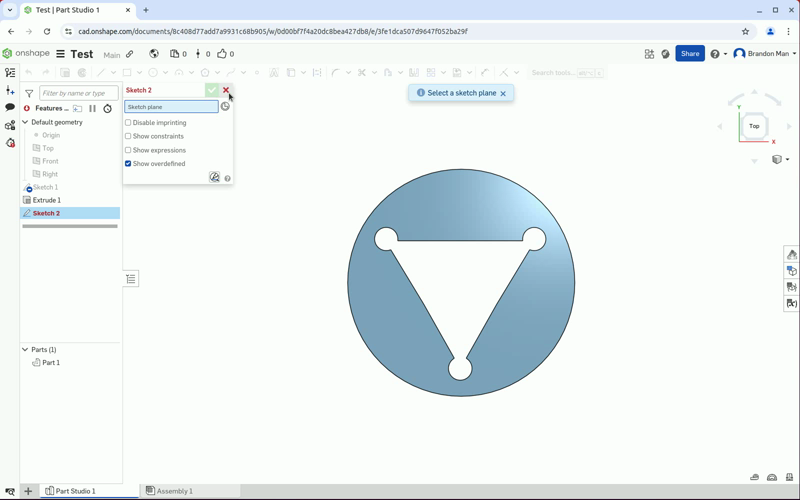
mouse_move(73, 150)
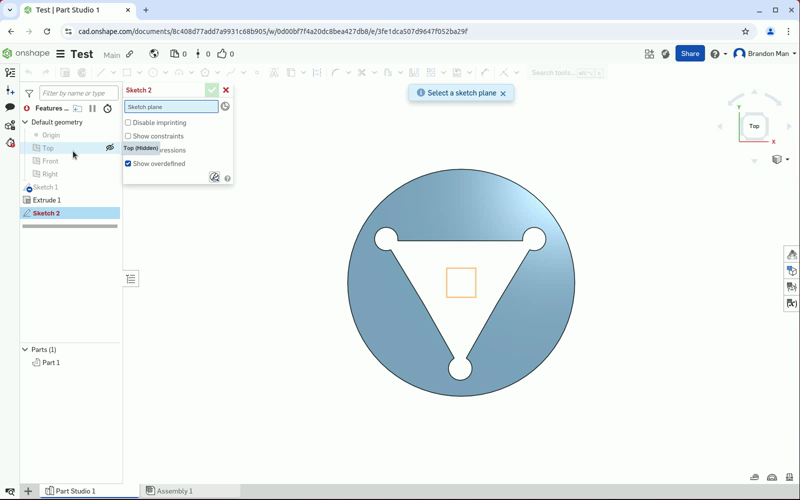
click(73, 150)
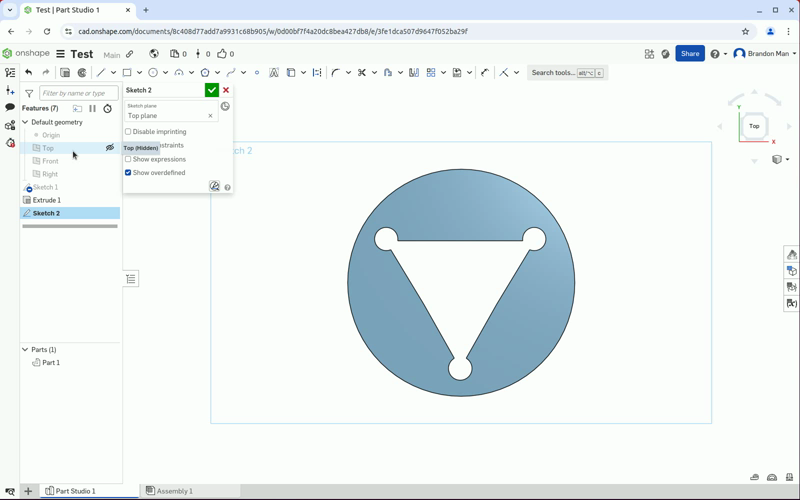
mouse_move(73, 352)
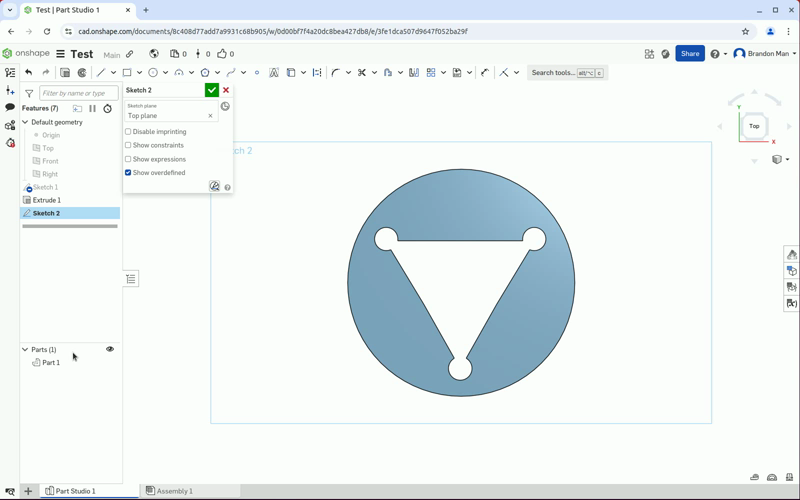
key(y)
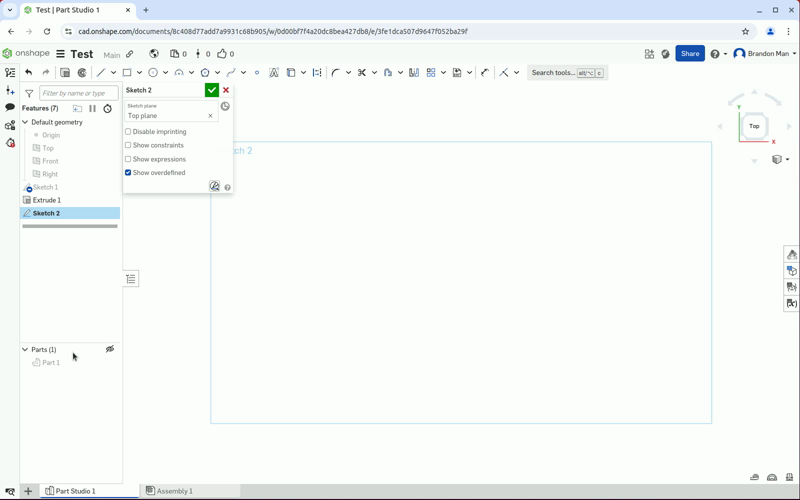
key(a)
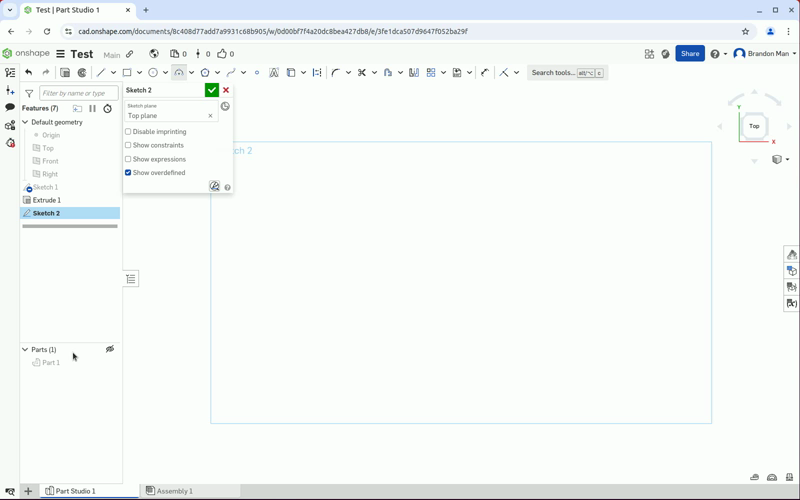
key_down(shift)
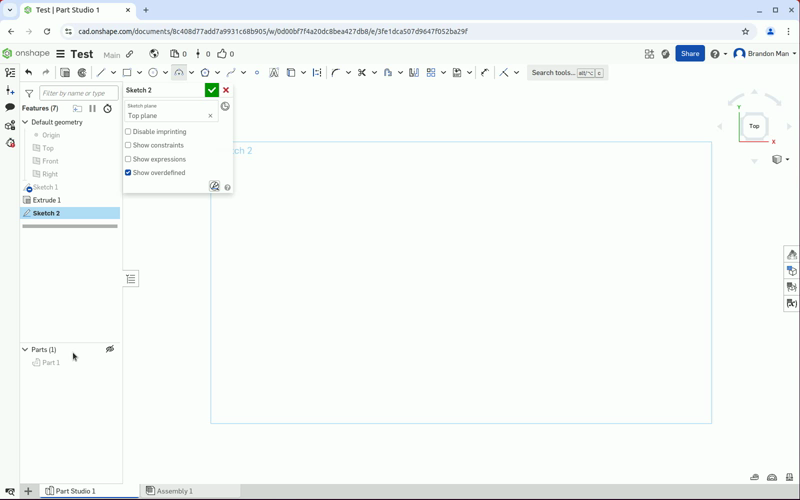
mouse_move(460, 239)
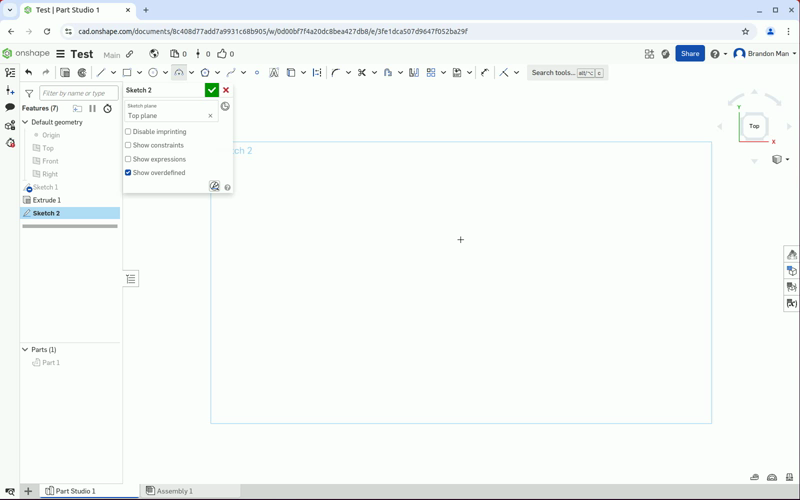
click(460, 239)
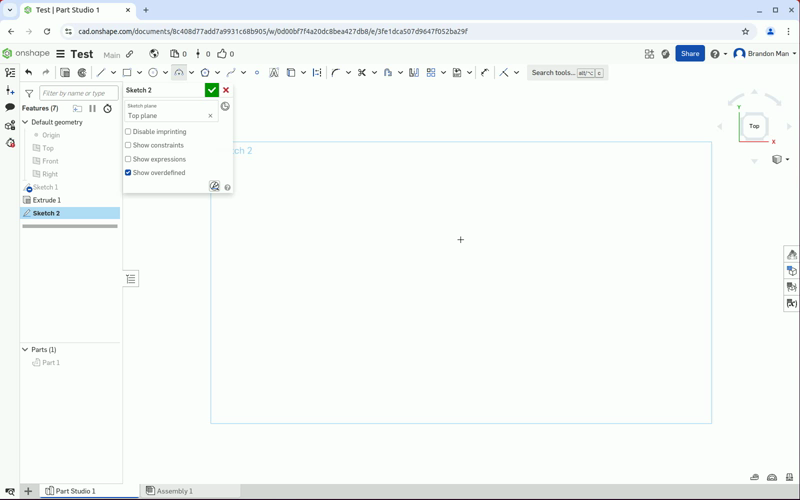
key_up(shift)
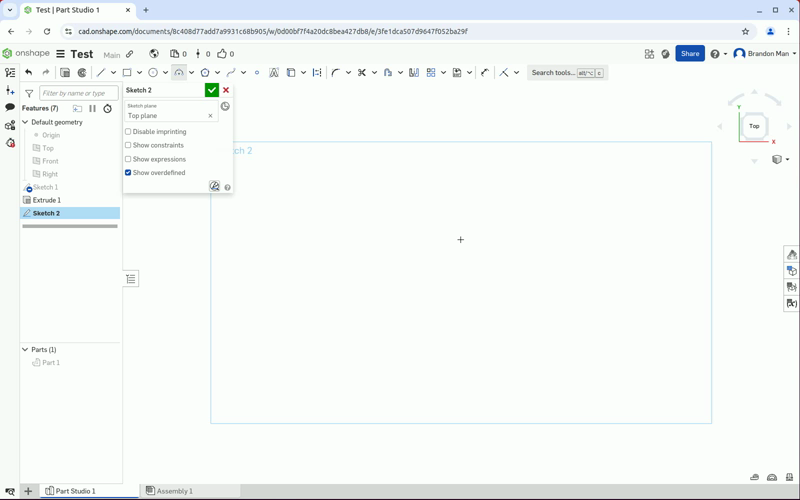
key_down(shift)
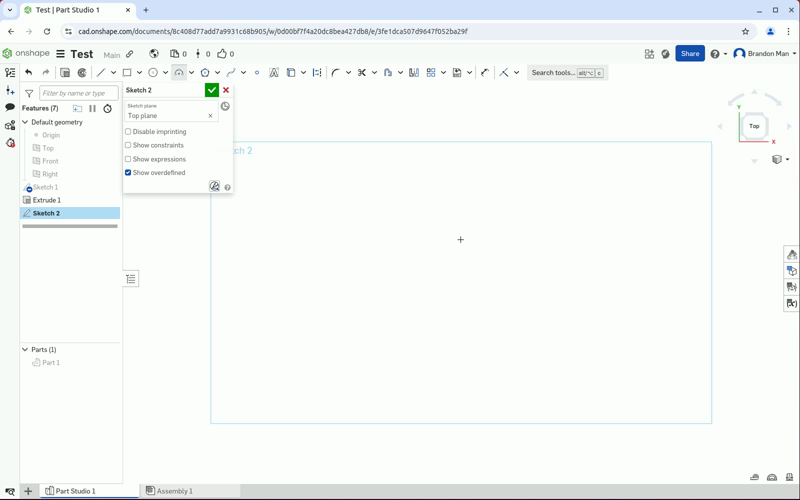
mouse_move(498, 305)
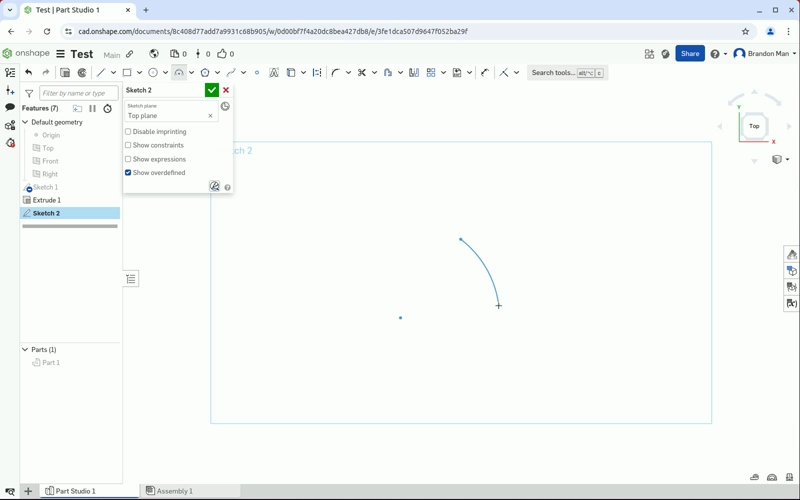
click(498, 305)
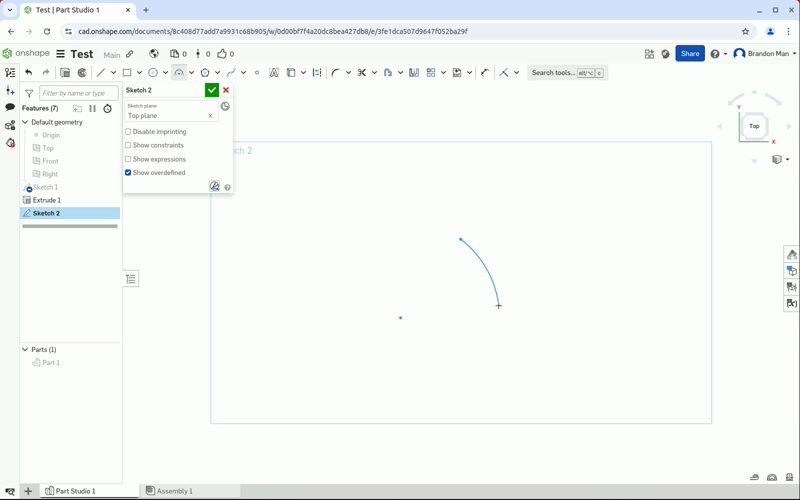
mouse_move(499, 261)
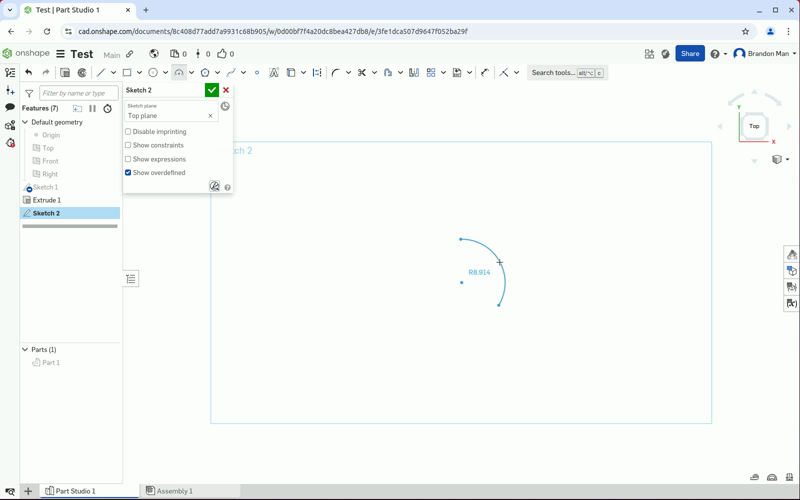
click(499, 261)
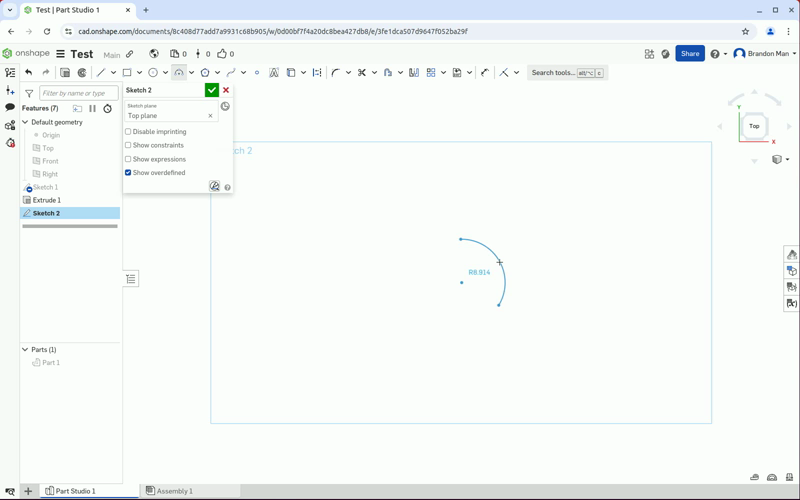
key_up(shift)
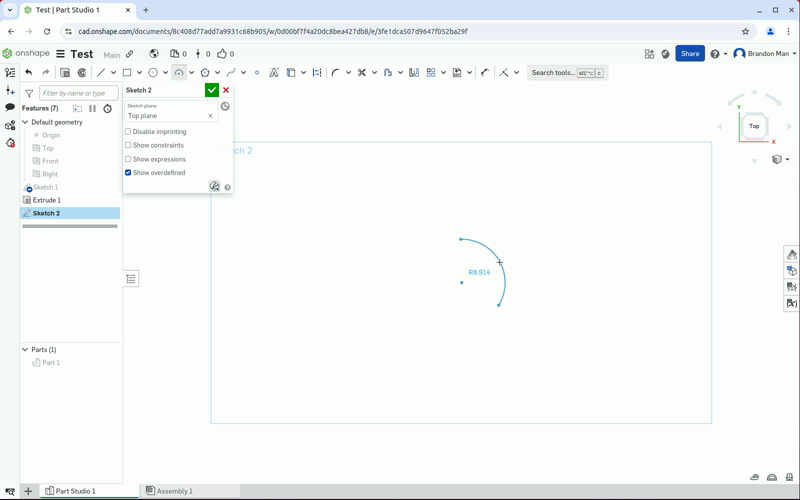
key(esc)
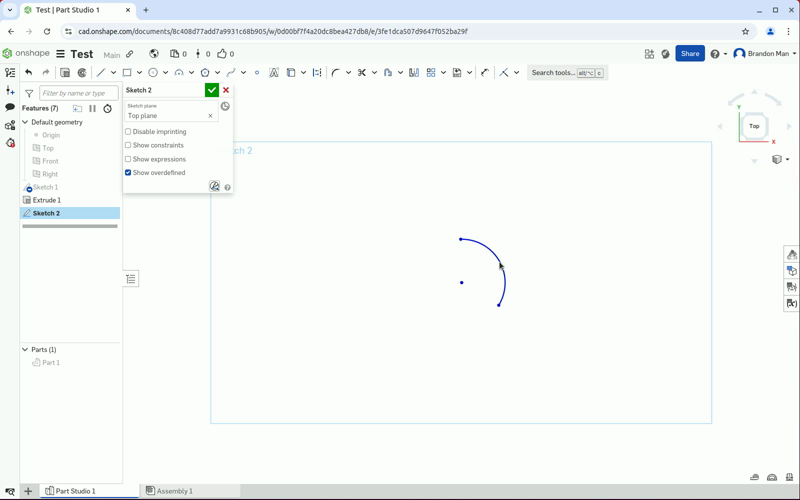
key(l)
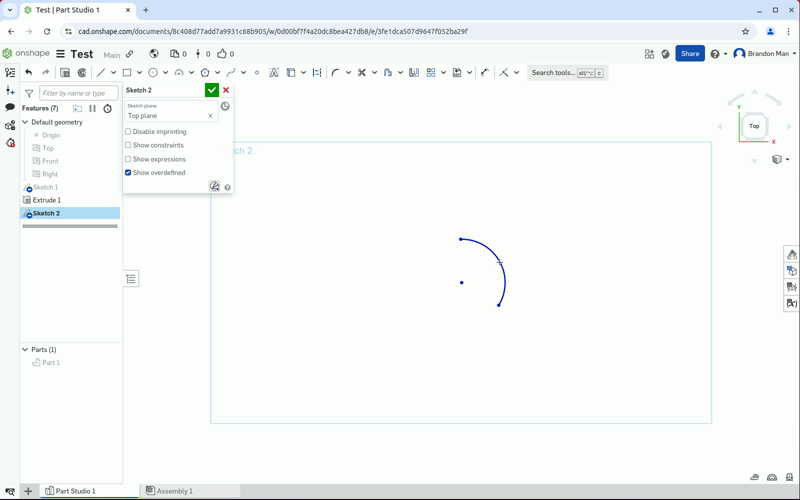
mouse_move(498, 305)
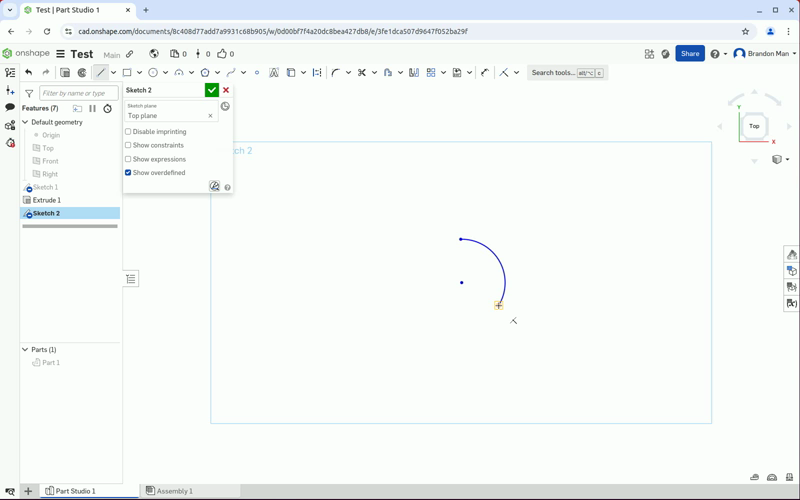
click(498, 305)
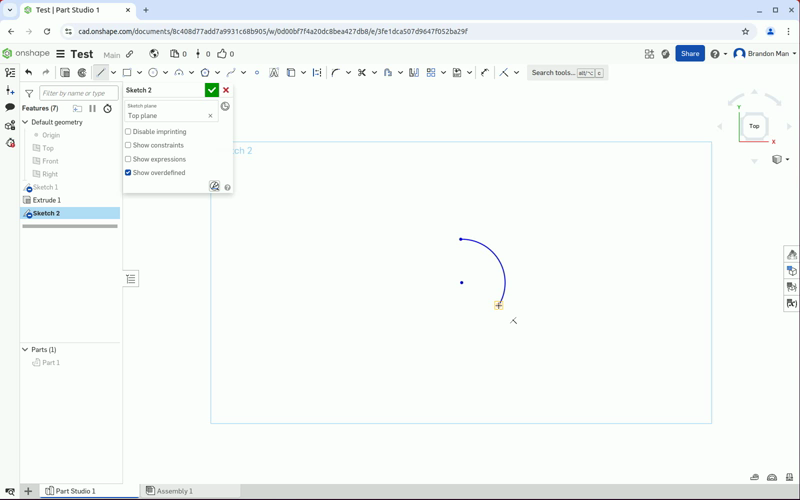
key_down(shift)
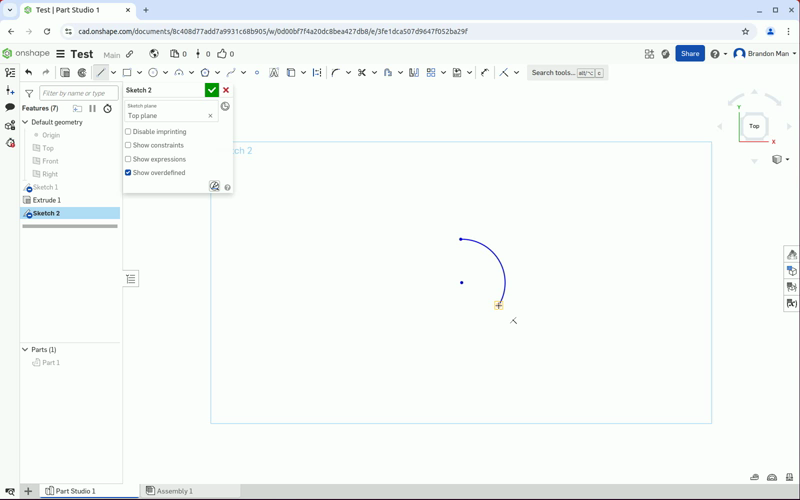
mouse_move(530, 250)
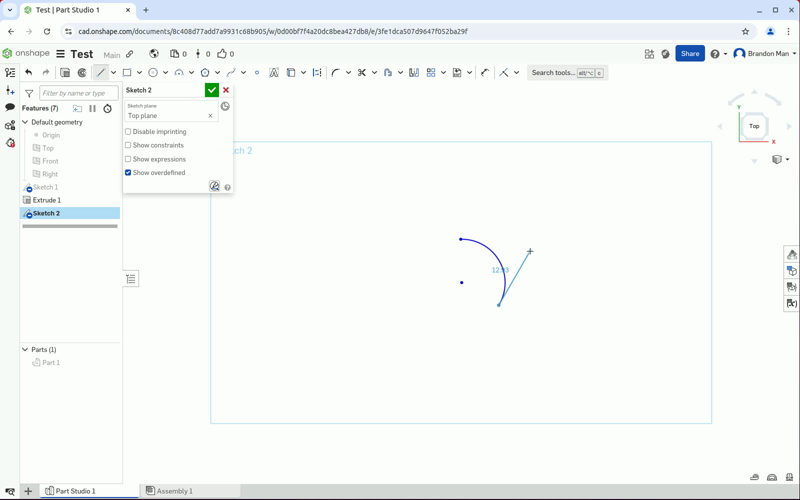
click(530, 250)
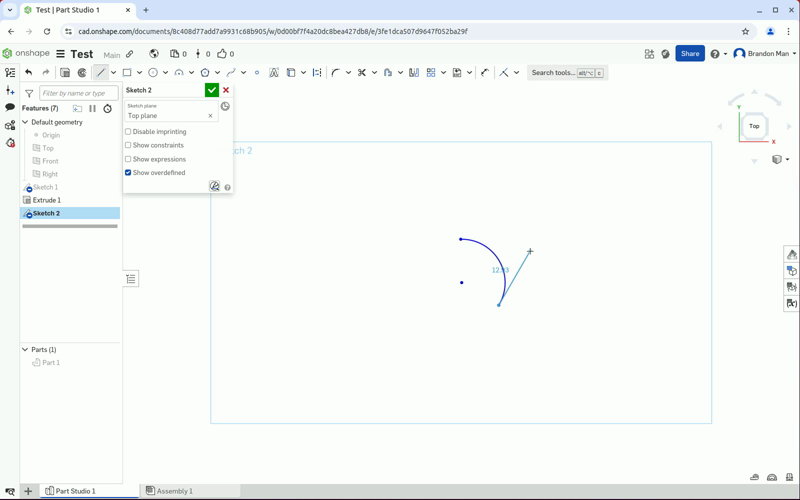
key_up(shift)
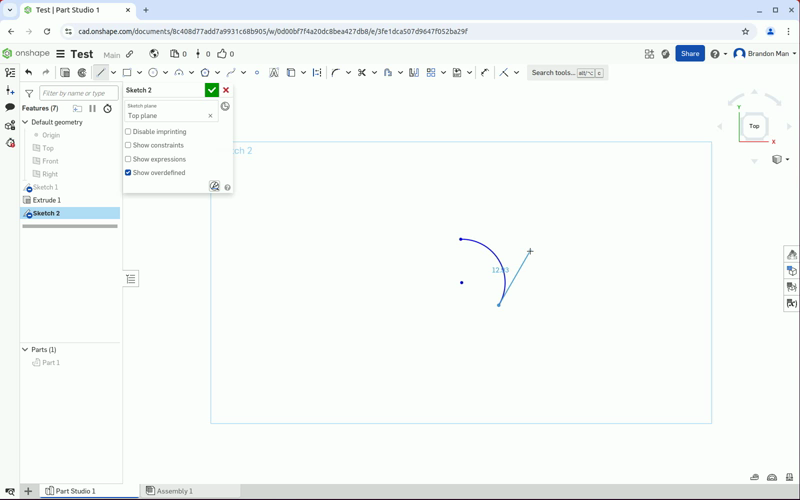
key(esc)
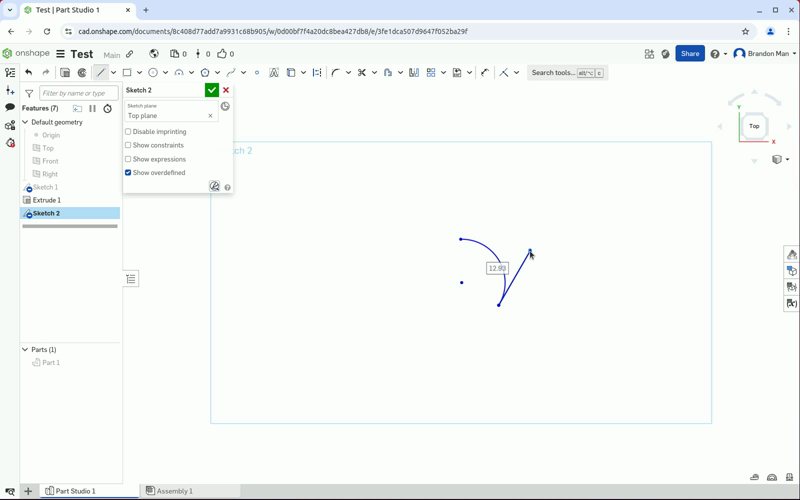
key(a)
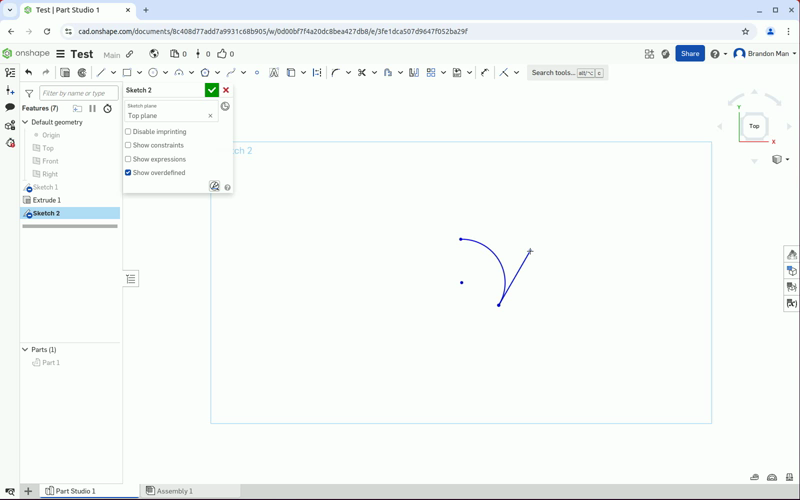
mouse_move(530, 250)
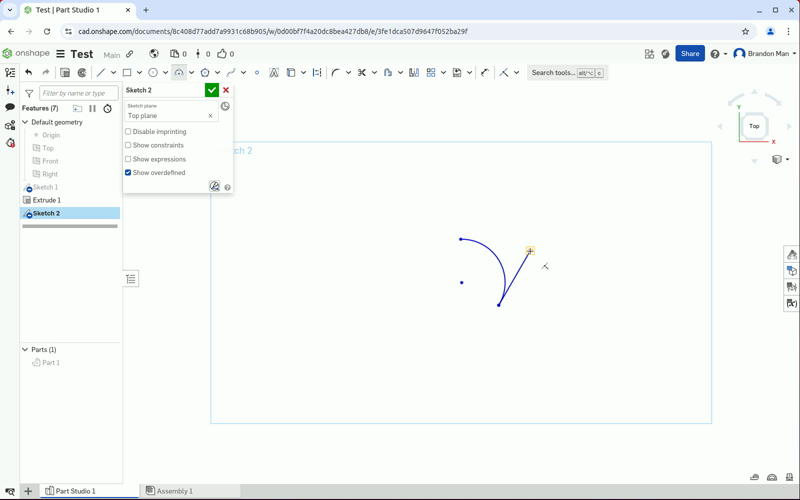
click(530, 250)
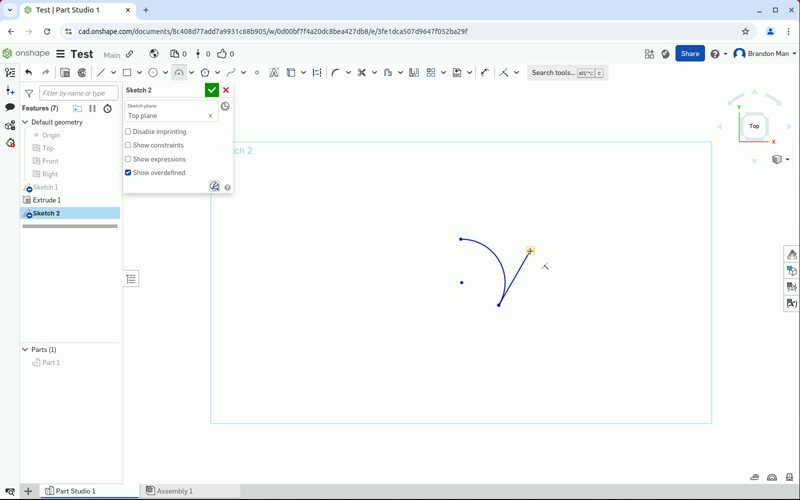
key_down(shift)
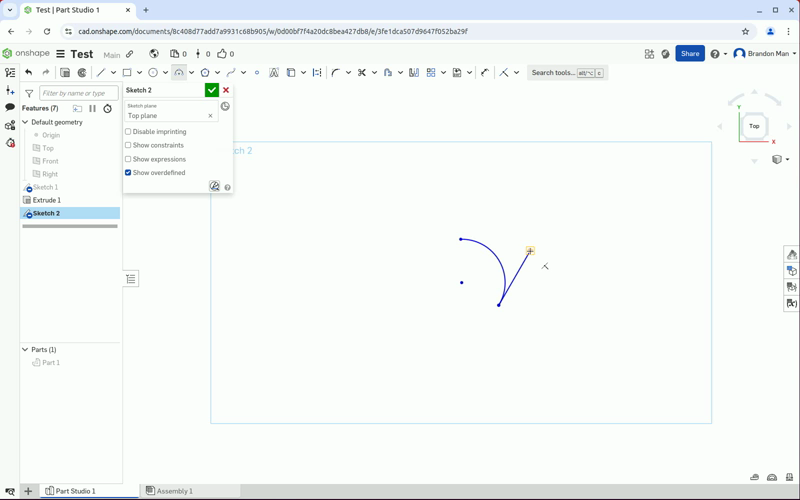
mouse_move(523, 239)
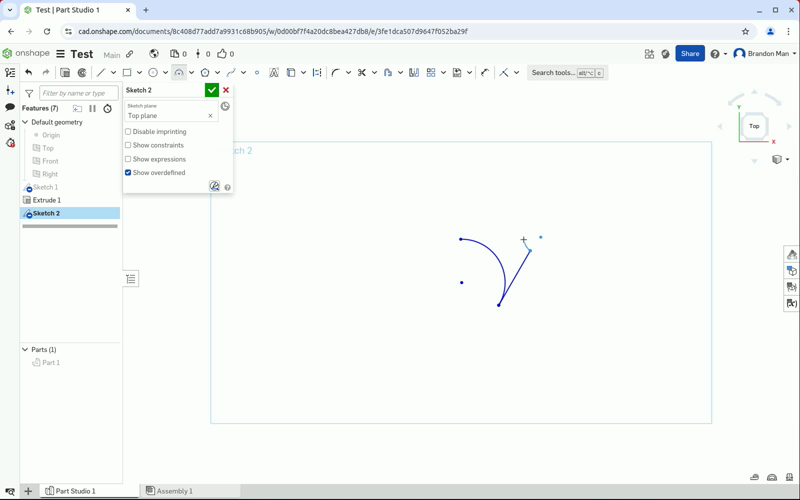
click(523, 239)
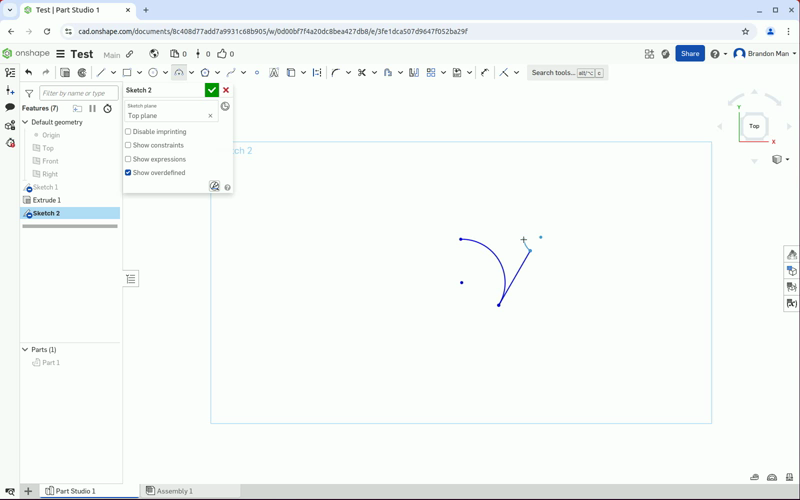
mouse_move(525, 246)
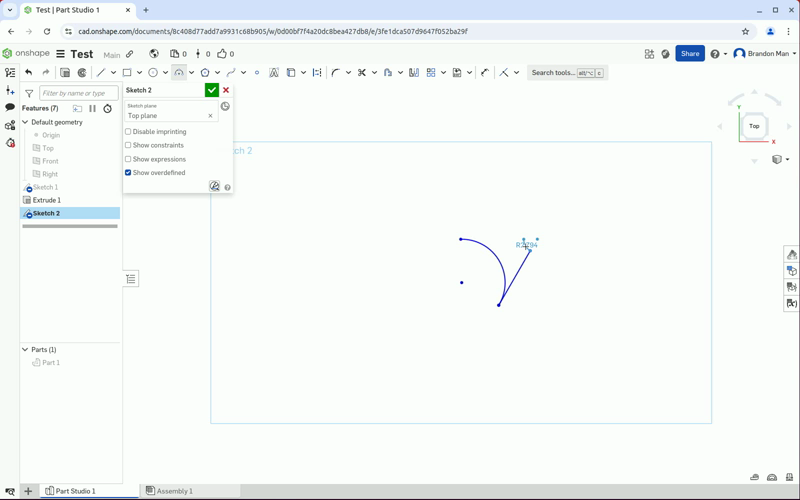
click(525, 246)
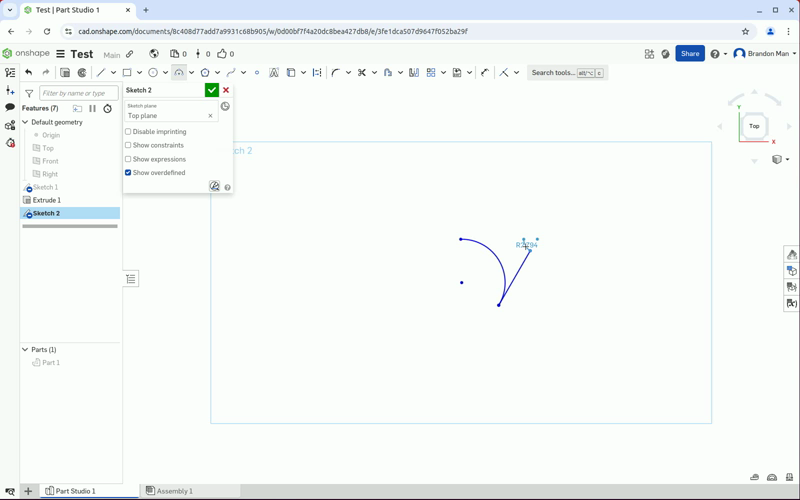
key_up(shift)
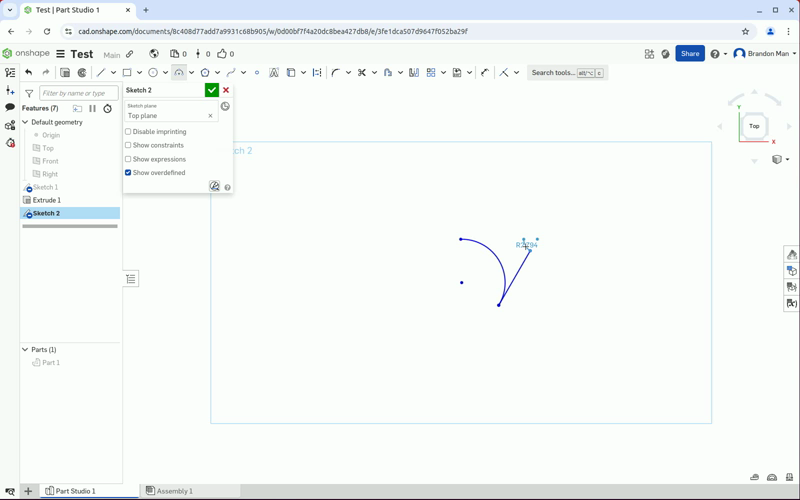
key(esc)
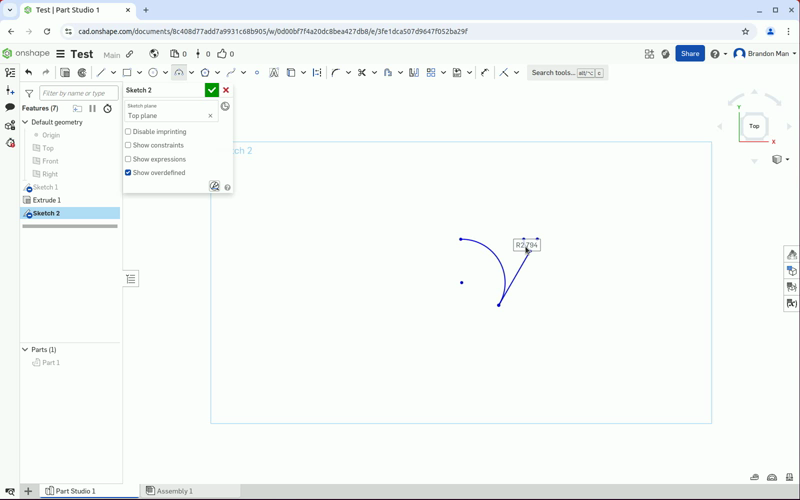
key(l)
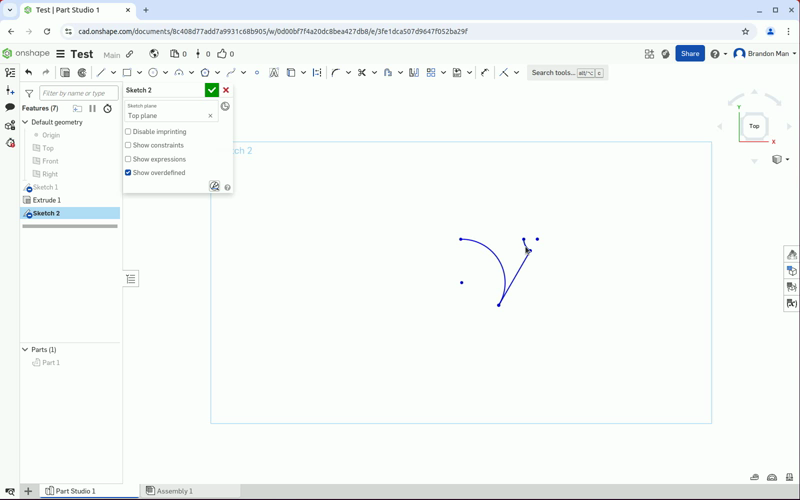
mouse_move(523, 239)
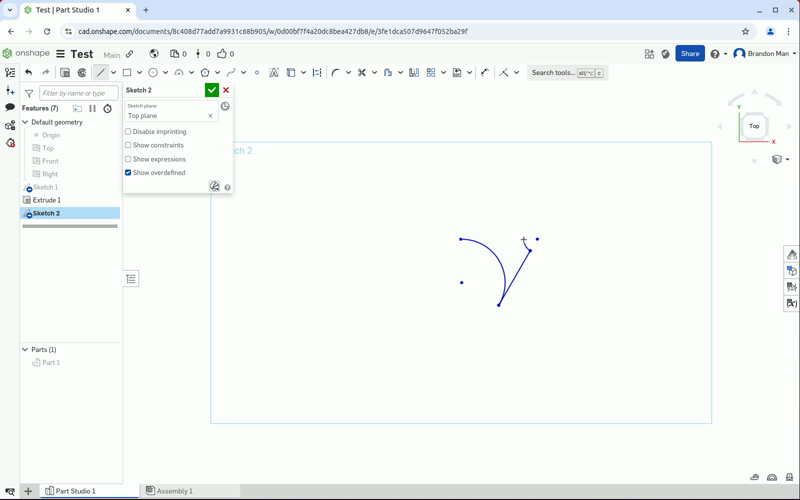
click(523, 239)
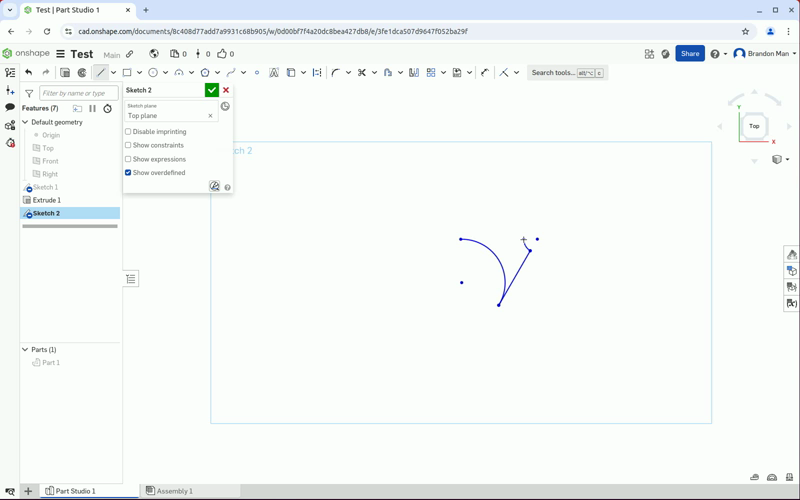
key_down(shift)
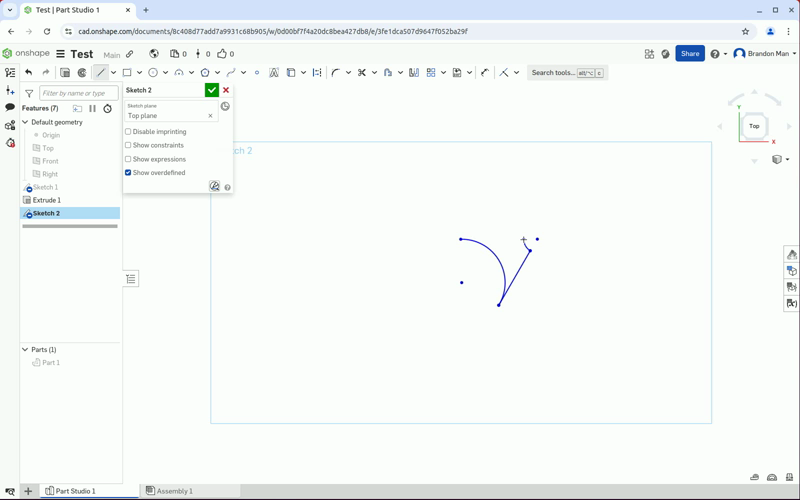
mouse_move(460, 239)
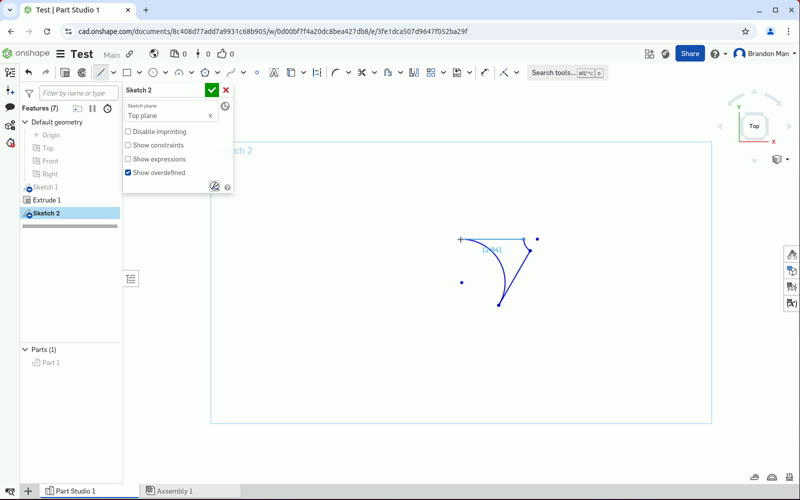
key_up(shift)
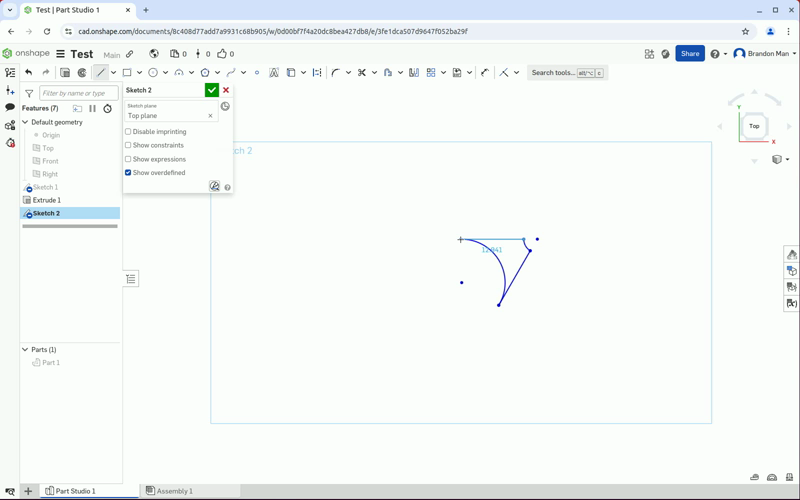
click(460, 239)
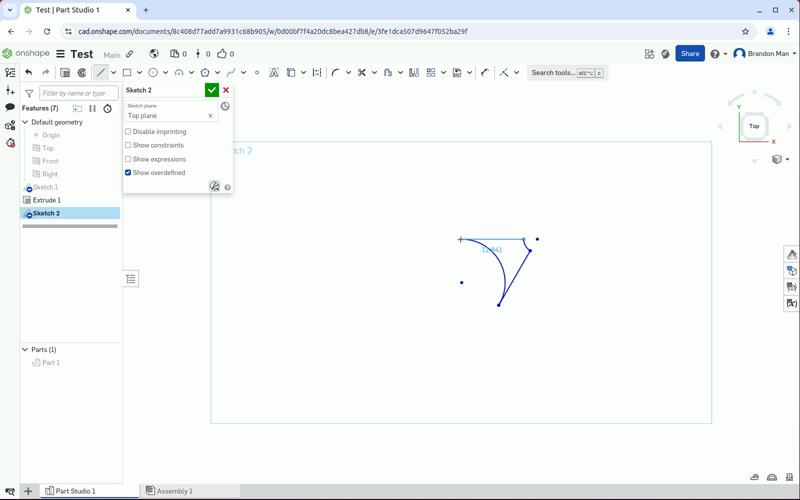
key(esc)
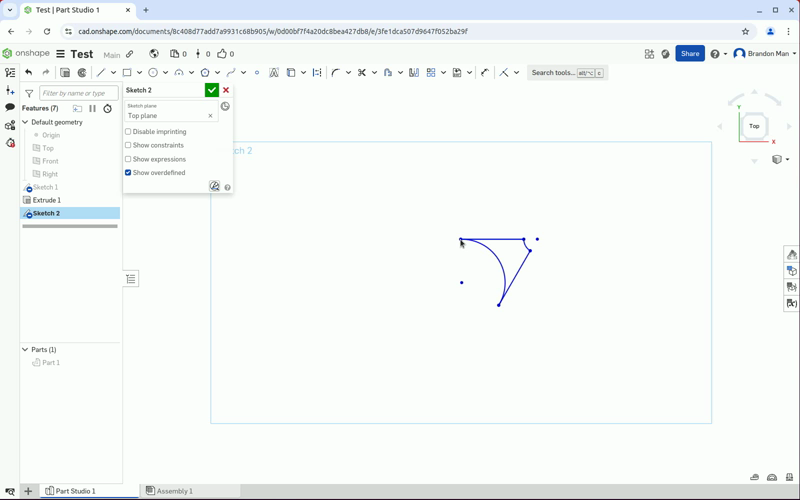
mouse_move(509, 268)
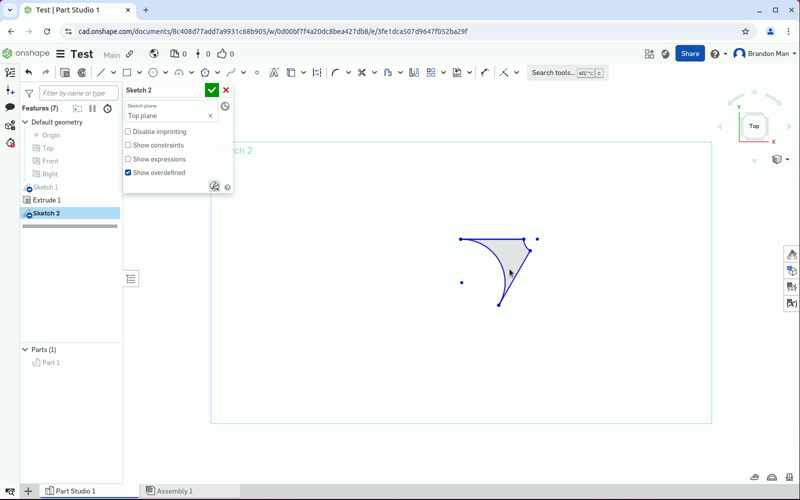
scroll(6)
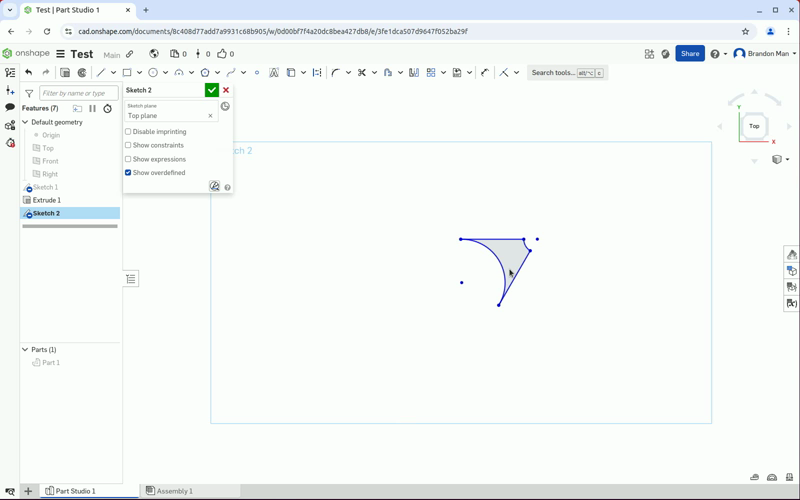
scroll(6)
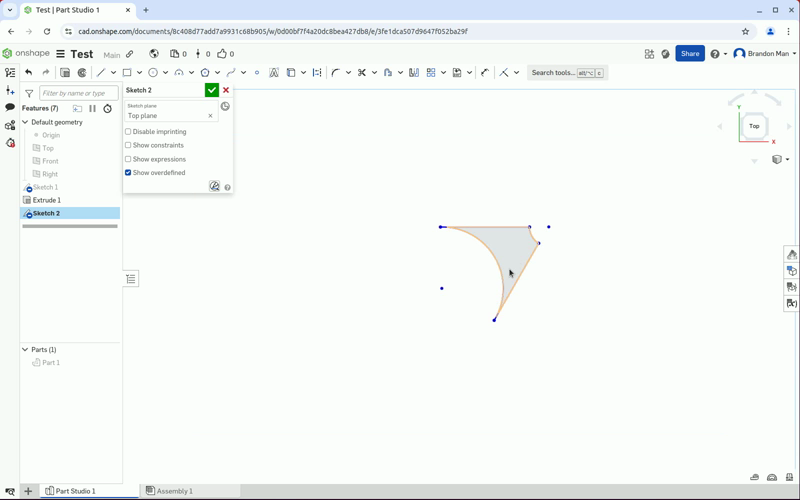
scroll(6)
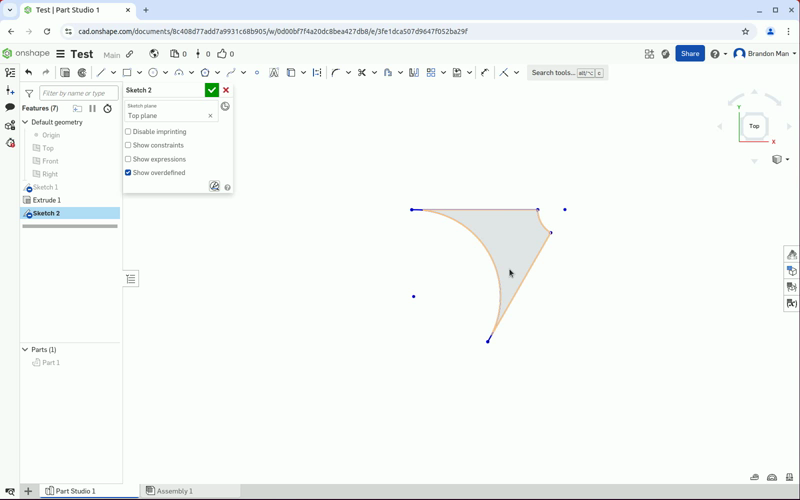
scroll(6)
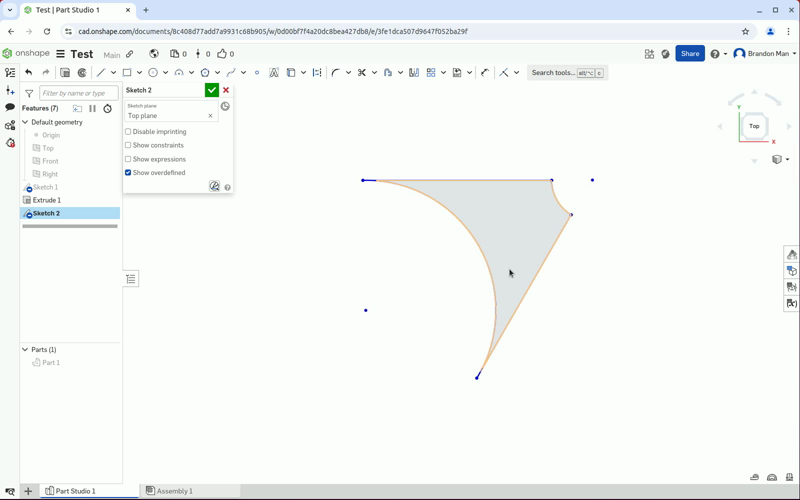
scroll(6)
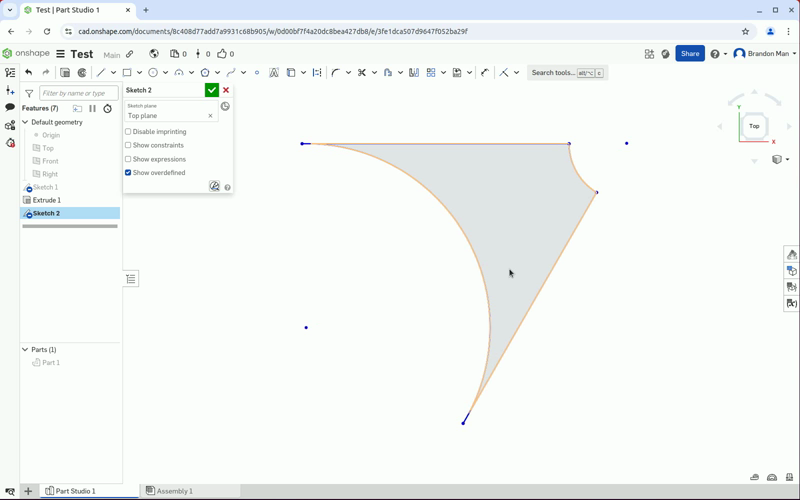
scroll(6)
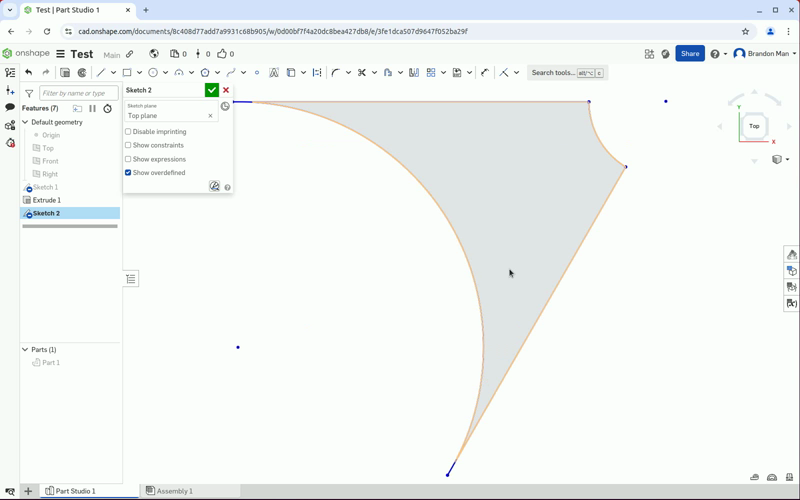
scroll(6)
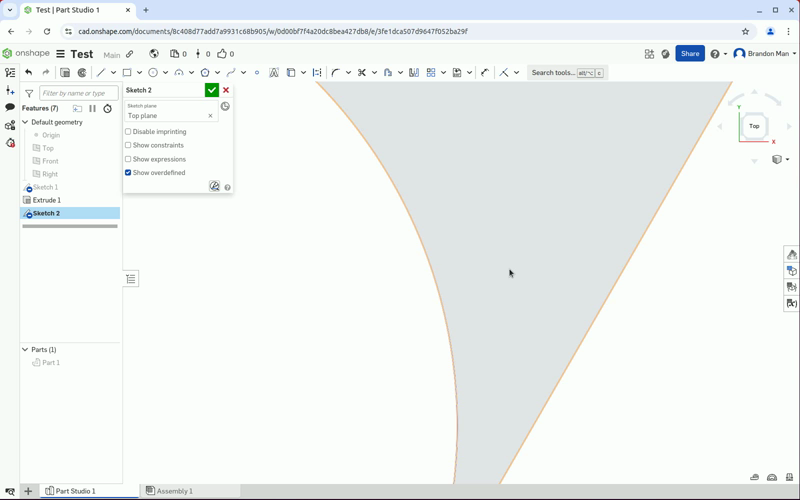
click(509, 268)
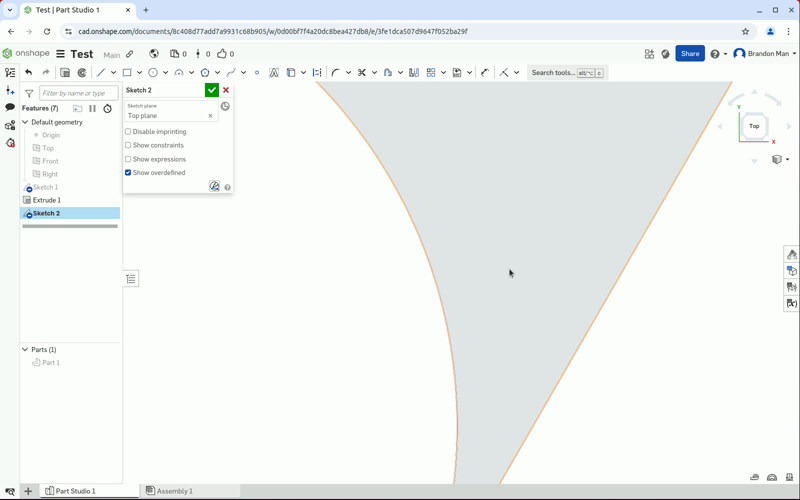
scroll(-6)
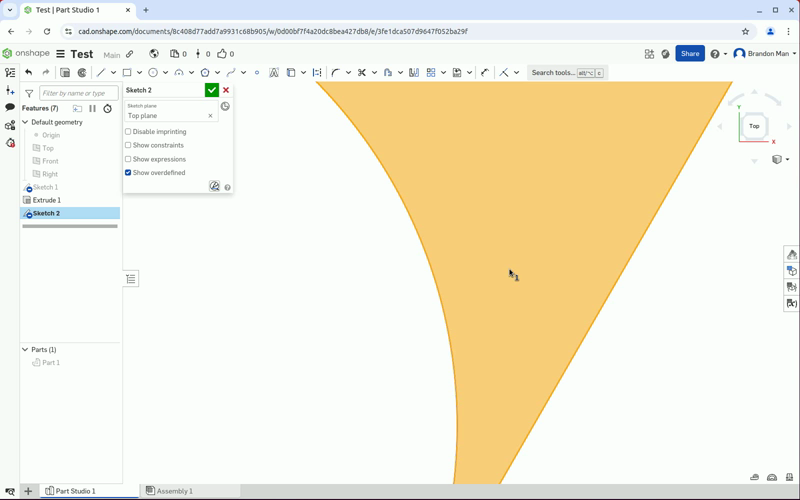
scroll(-6)
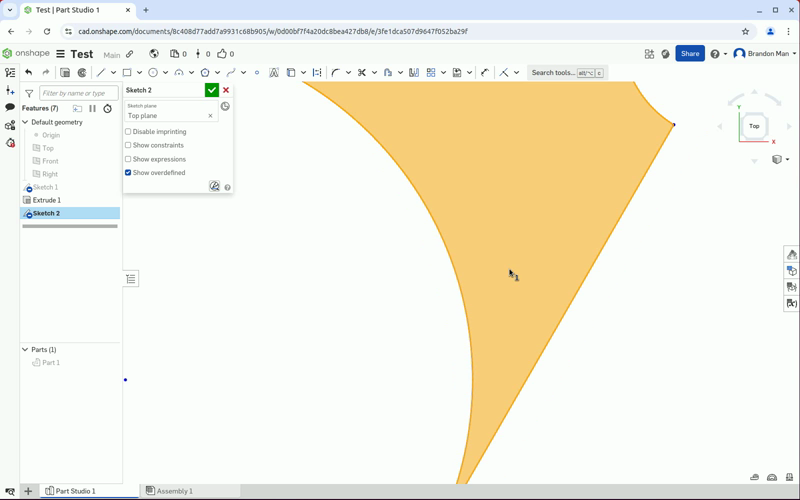
scroll(-6)
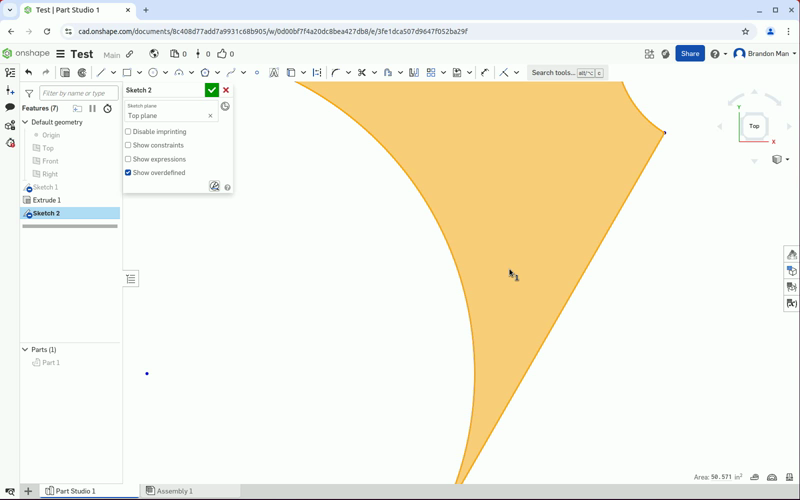
scroll(-6)
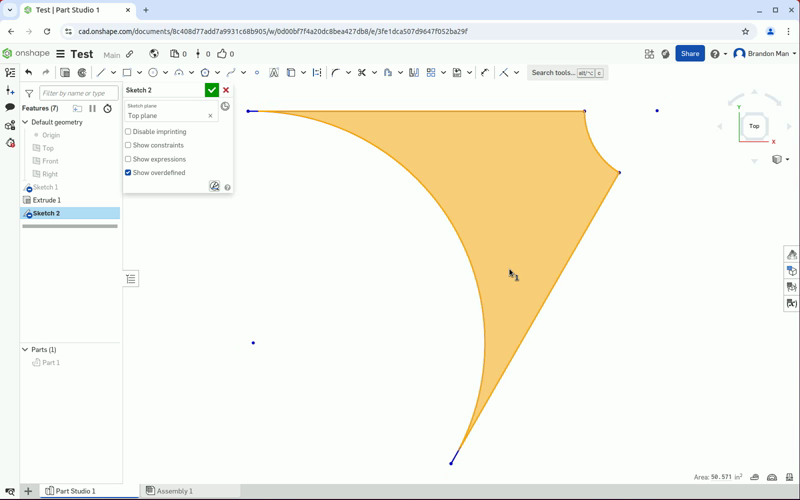
scroll(-6)
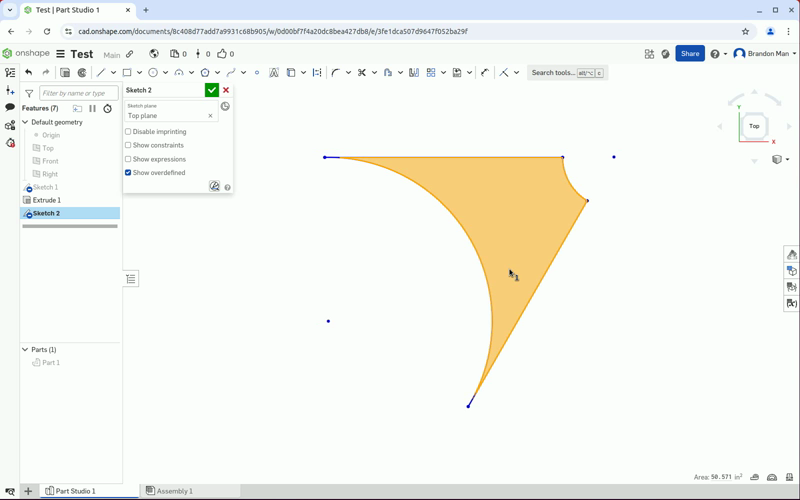
scroll(-6)
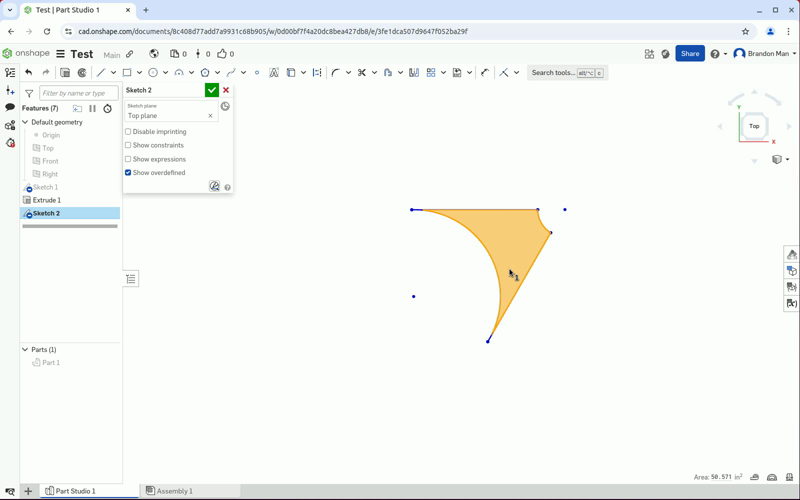
scroll(-6)
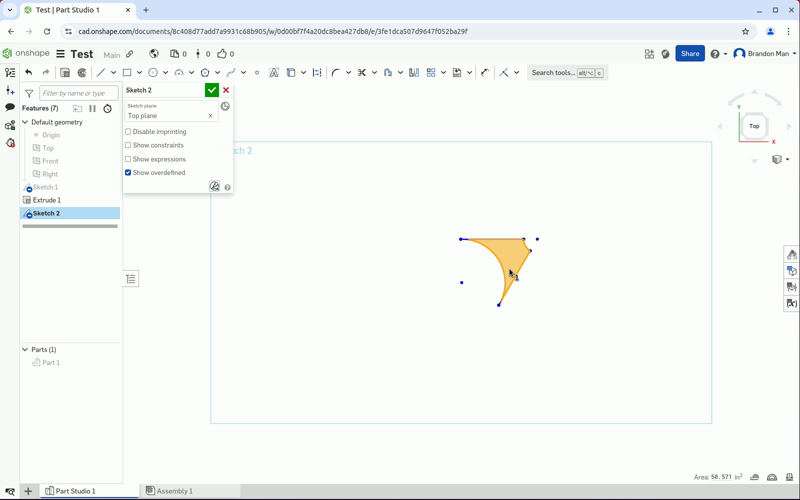
mouse_move(73, 352)
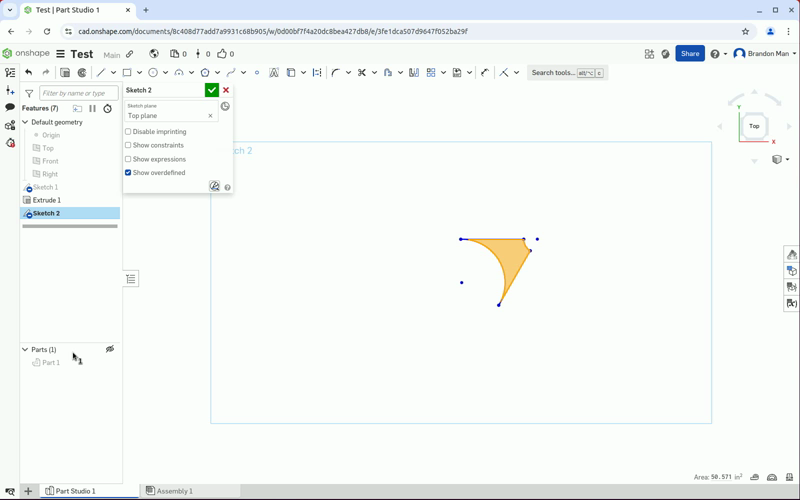
key(shift+y)
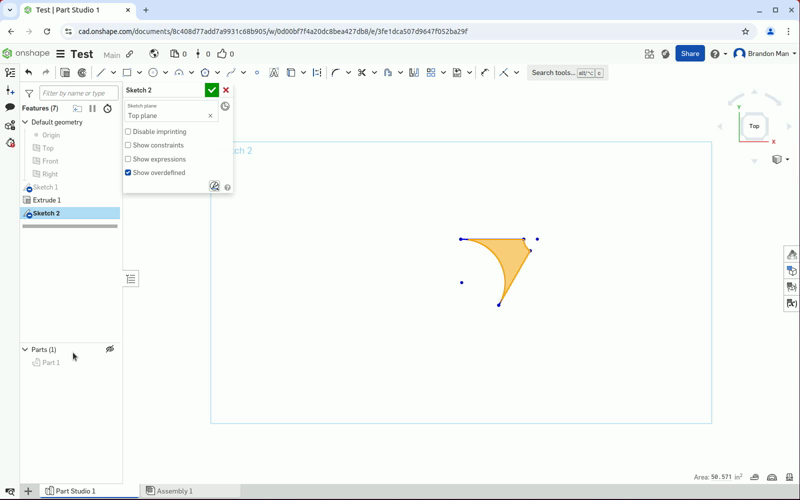
key(shift+e)
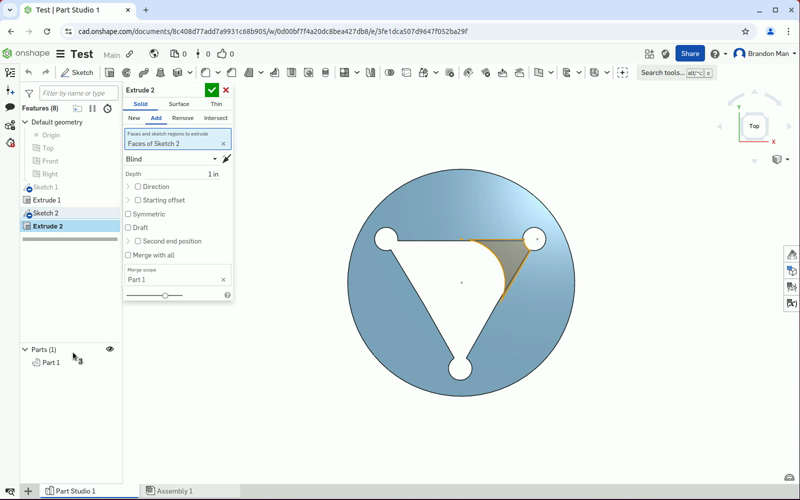
mouse_move(143, 106)
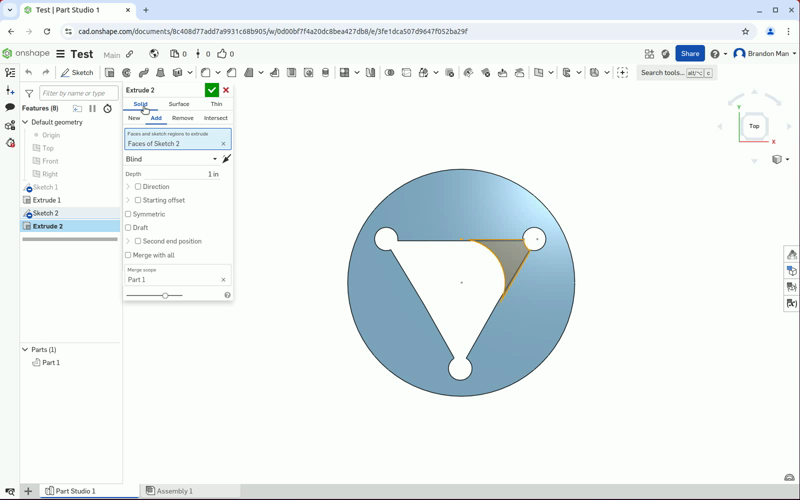
click(143, 106)
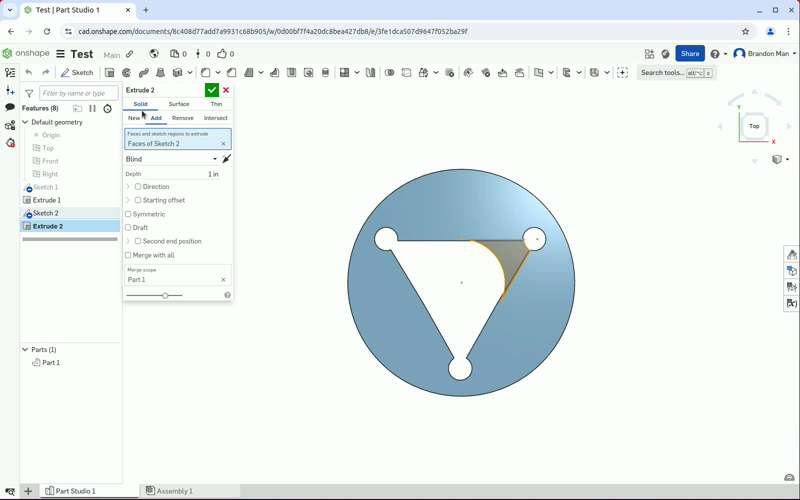
mouse_move(137, 120)
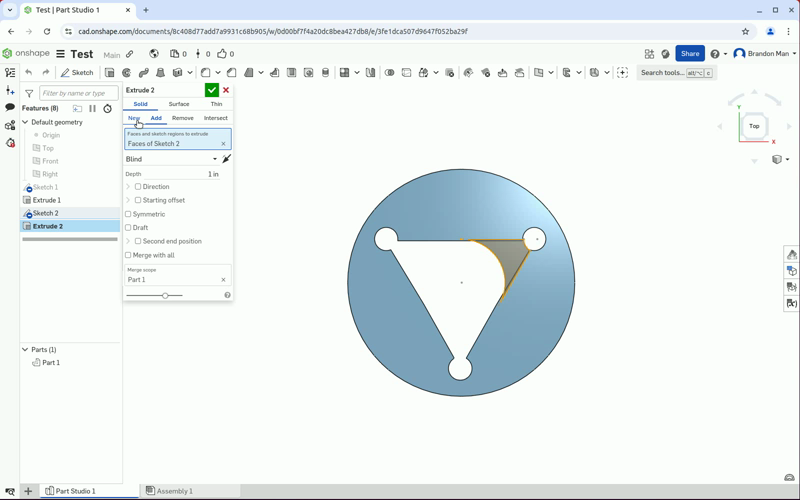
click(137, 120)
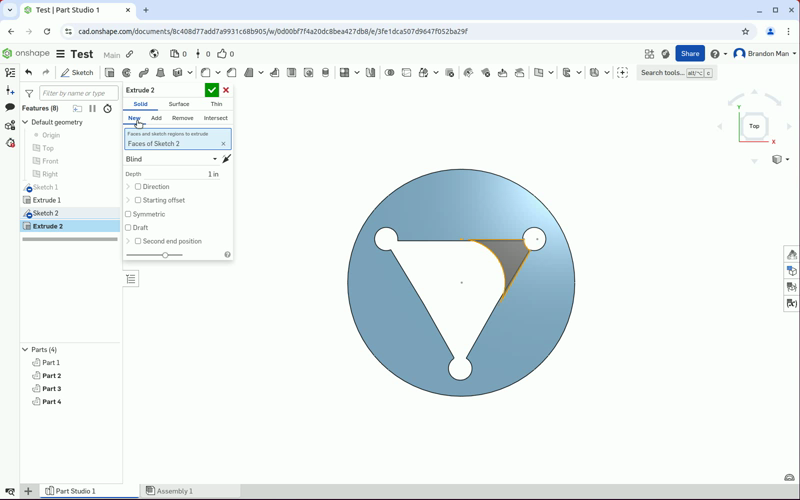
key(tab, 4)
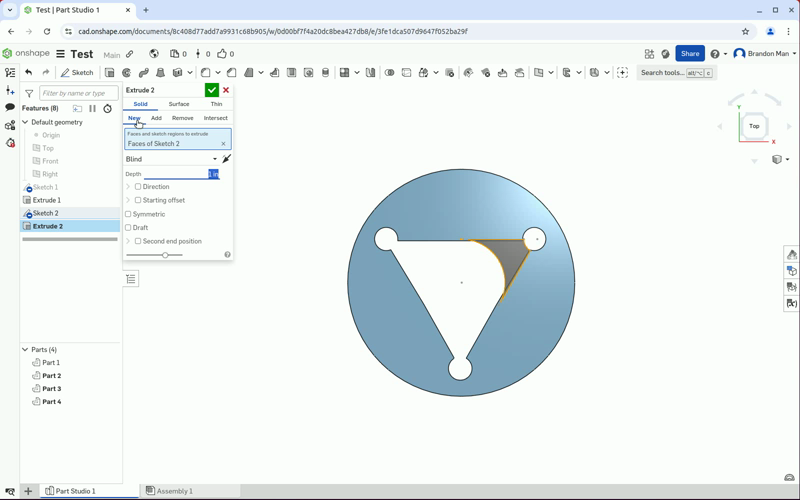
text(2.408)
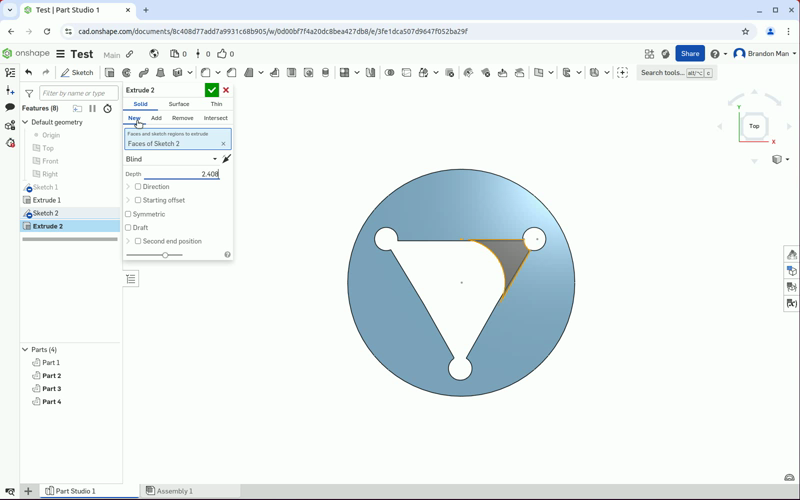
key(tab, 3)
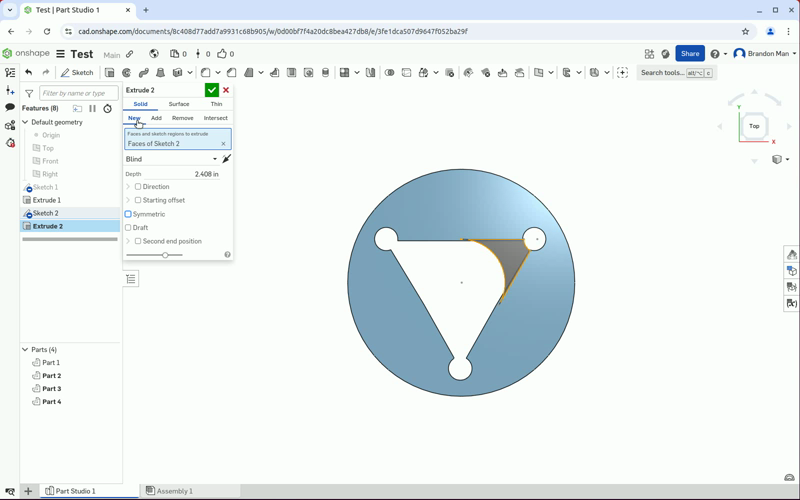
key(space)
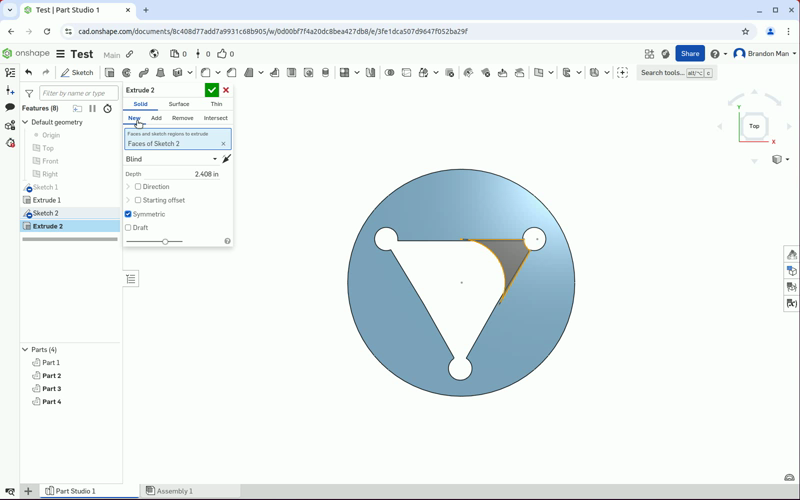
key(enter)
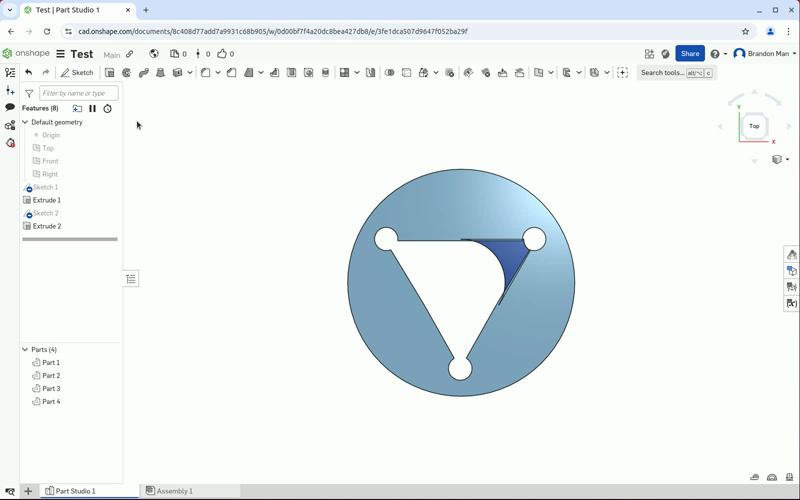
key(shift+h)
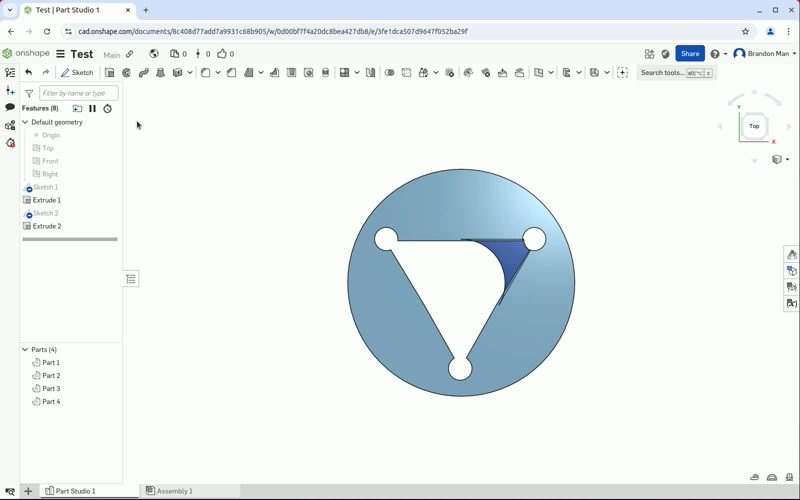
key(shift+h)
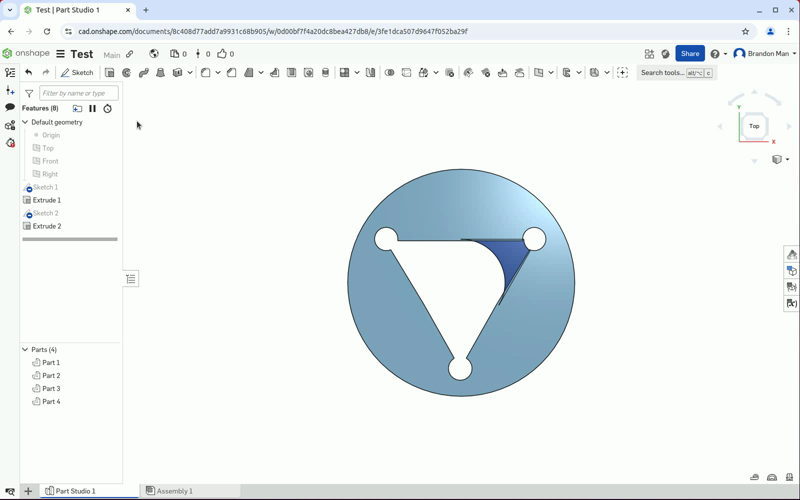
mouse_move(73, 189)
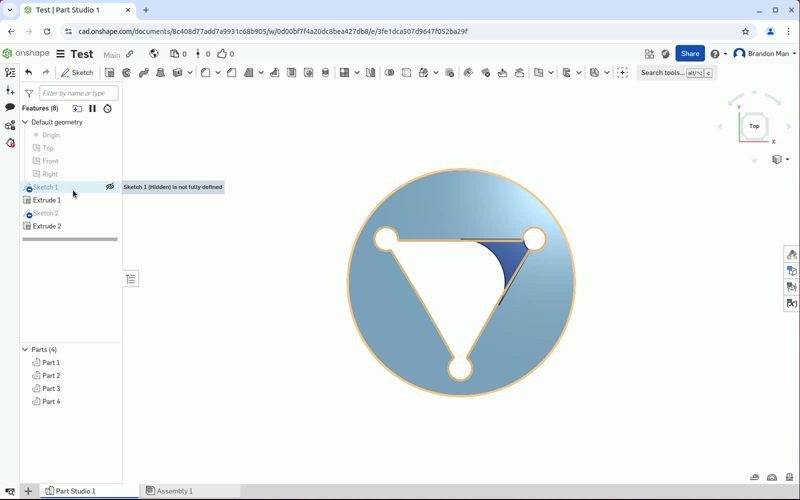
click(73, 189)
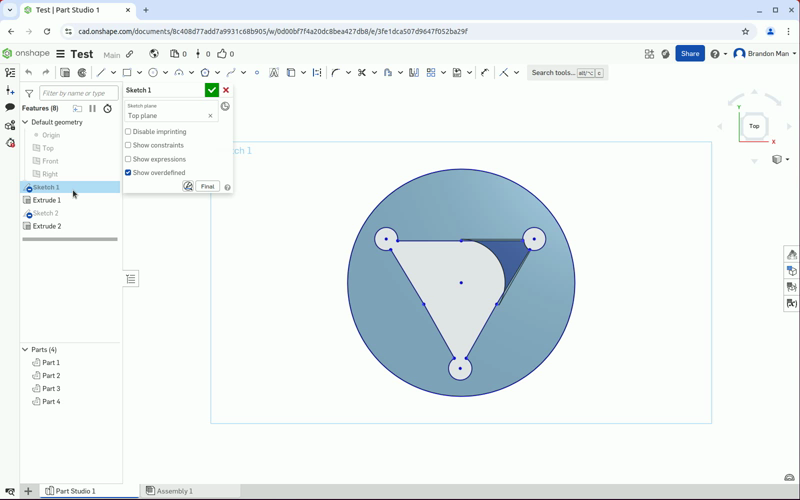
mouse_move(229, 92)
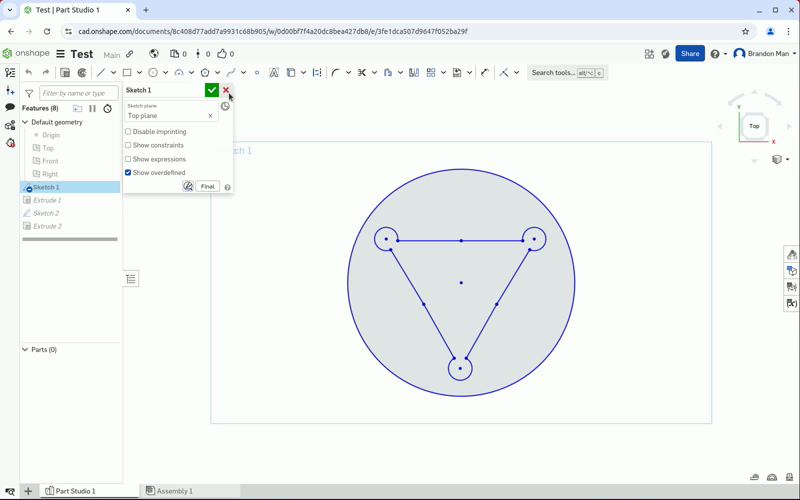
click(229, 92)
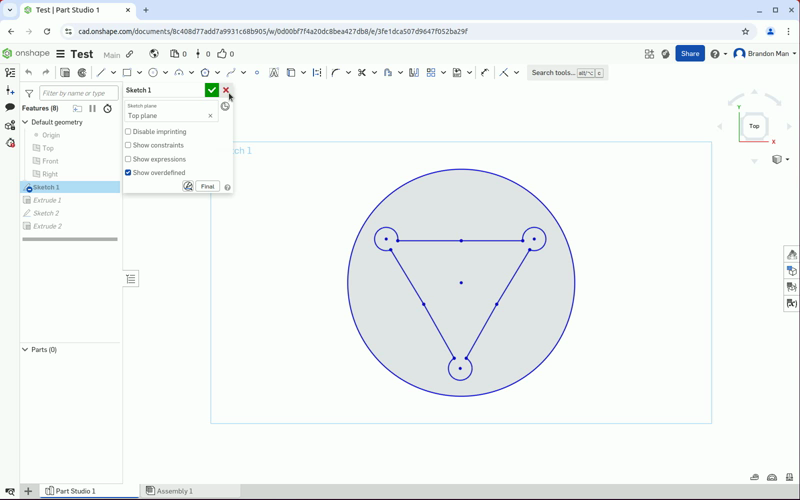
key(shift+s)
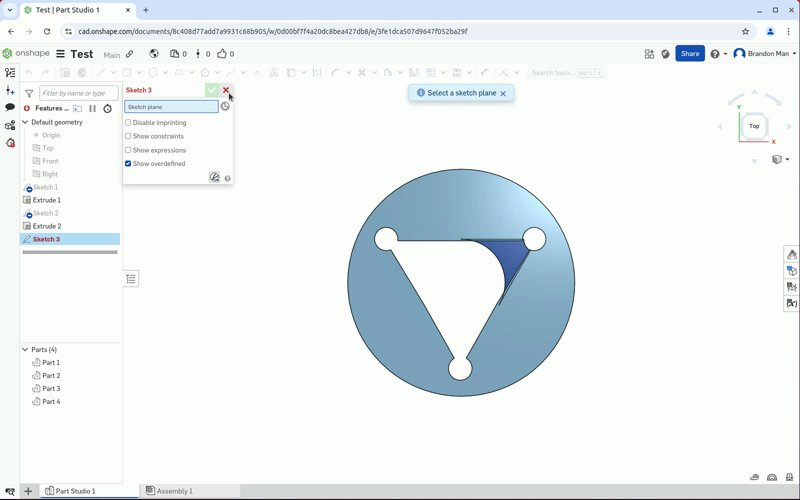
mouse_move(73, 150)
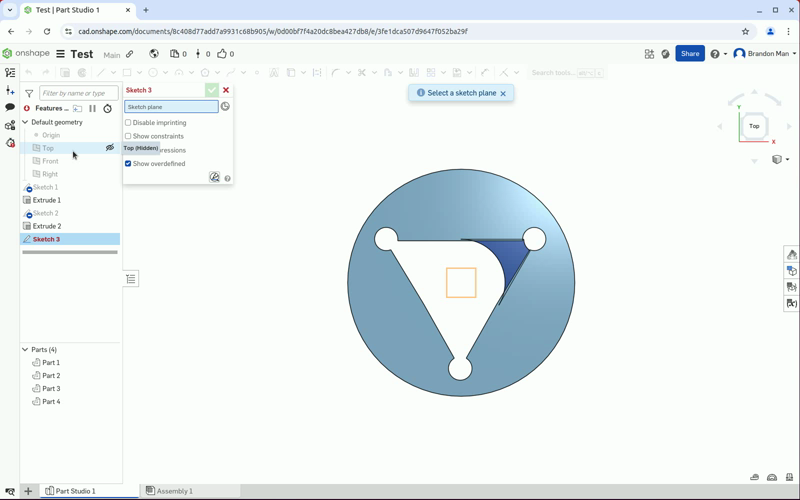
click(73, 150)
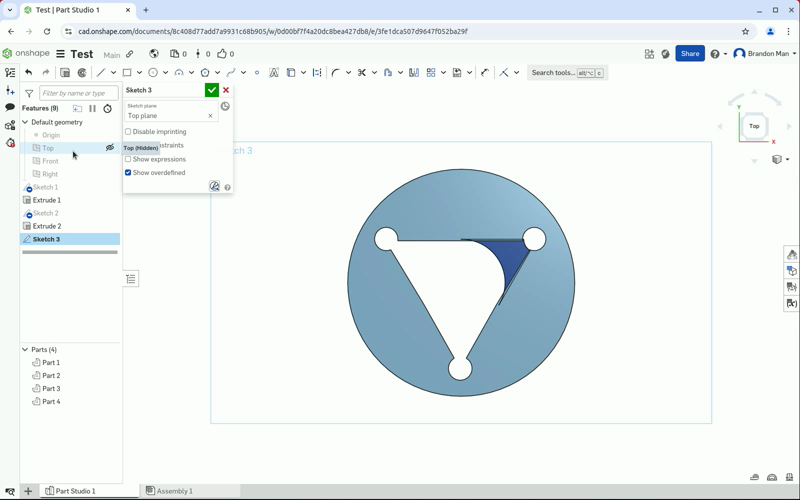
mouse_move(73, 352)
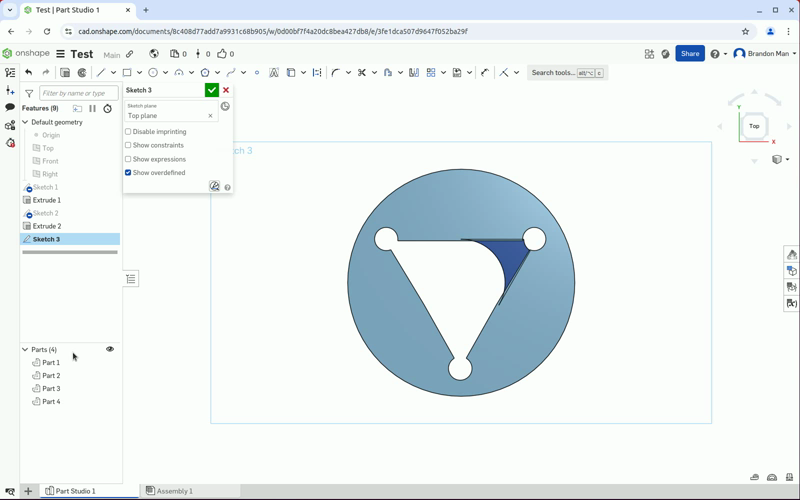
key(y)
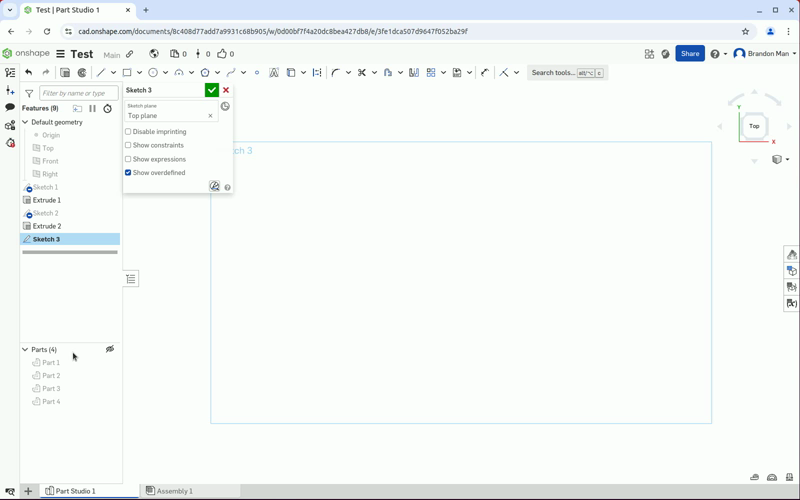
key(l)
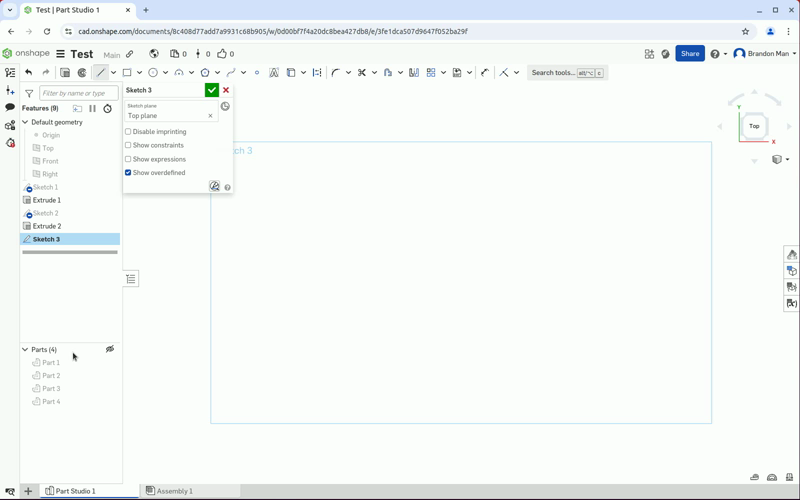
key_down(shift)
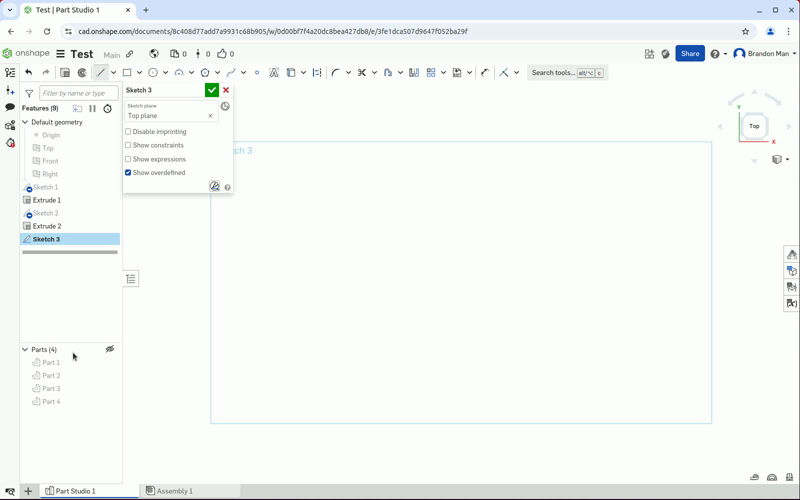
mouse_move(391, 250)
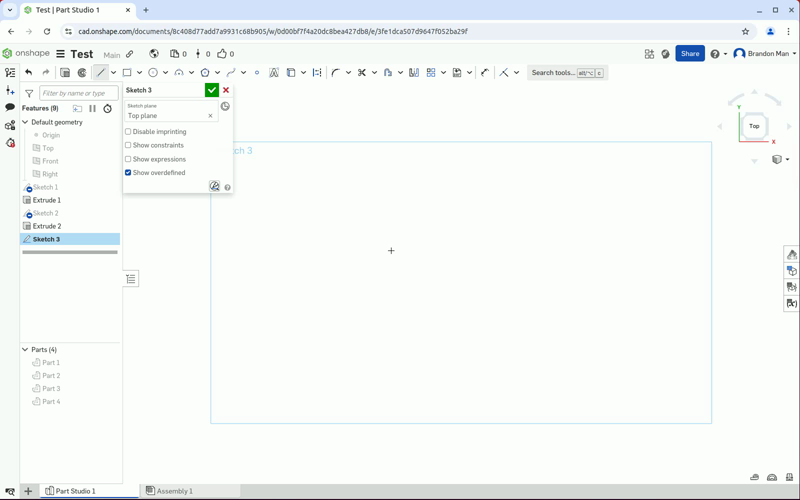
click(391, 250)
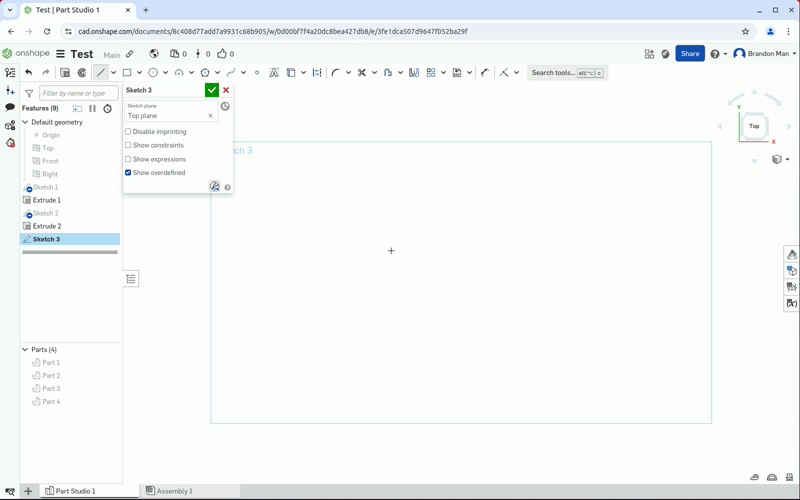
key_up(shift)
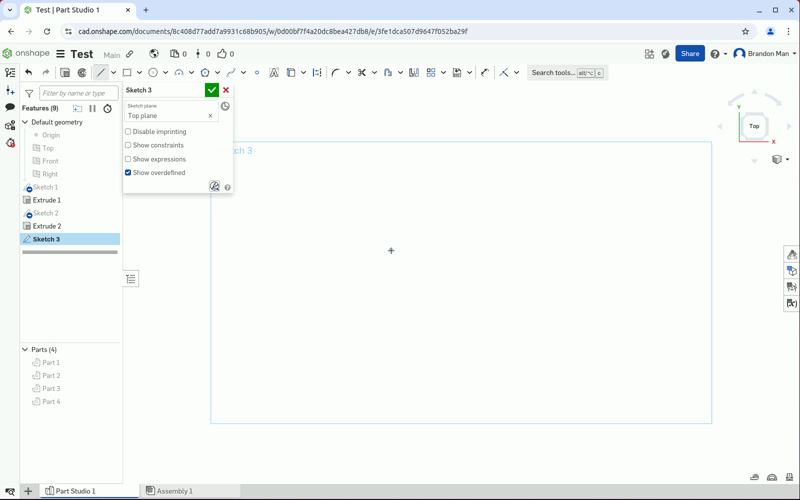
key_down(shift)
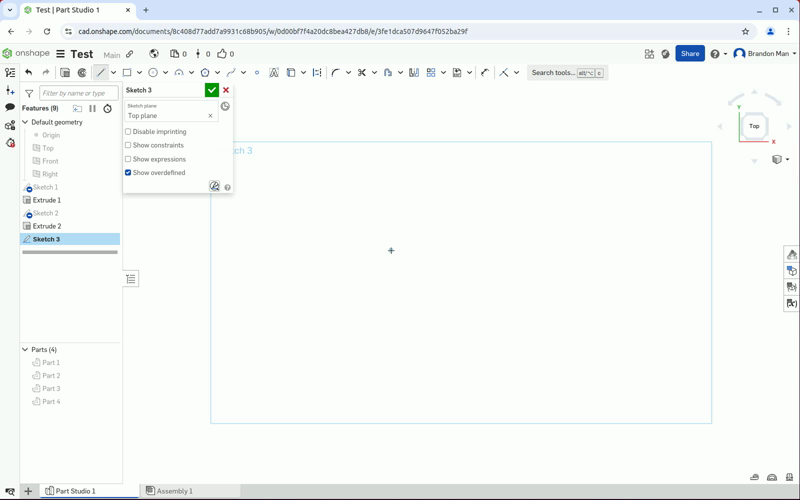
mouse_move(422, 305)
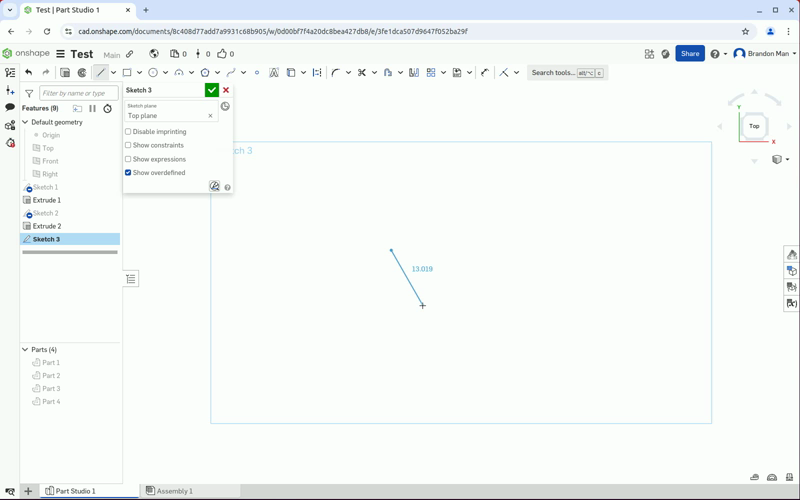
click(422, 305)
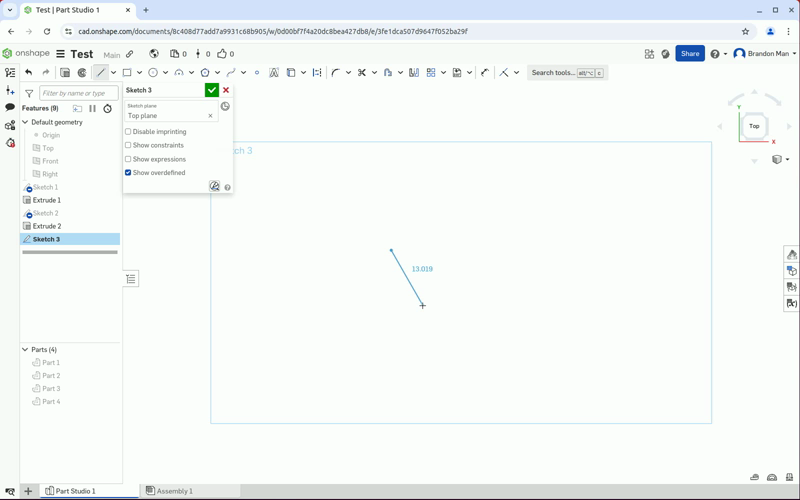
key_up(shift)
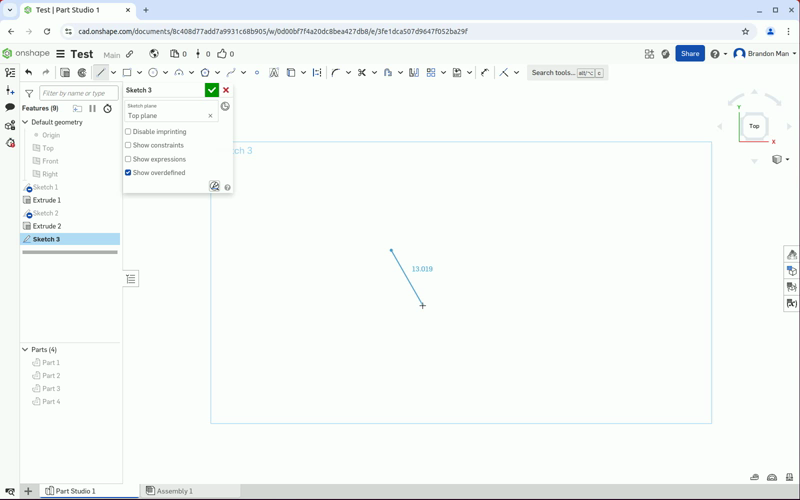
key(esc)
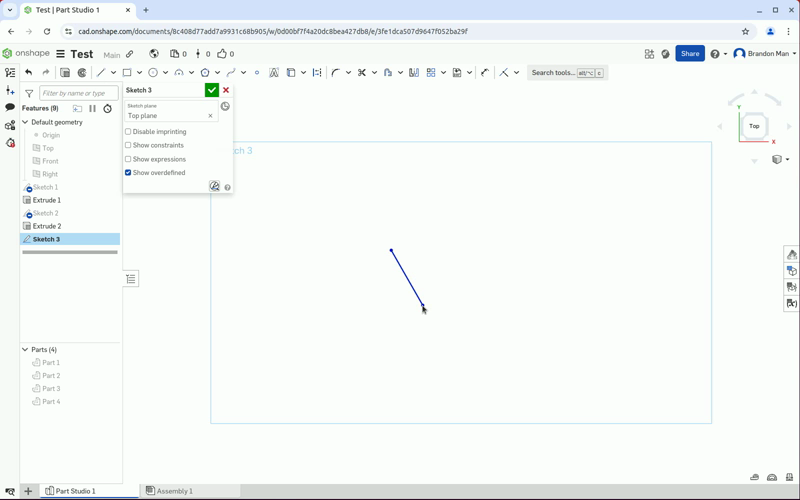
key(a)
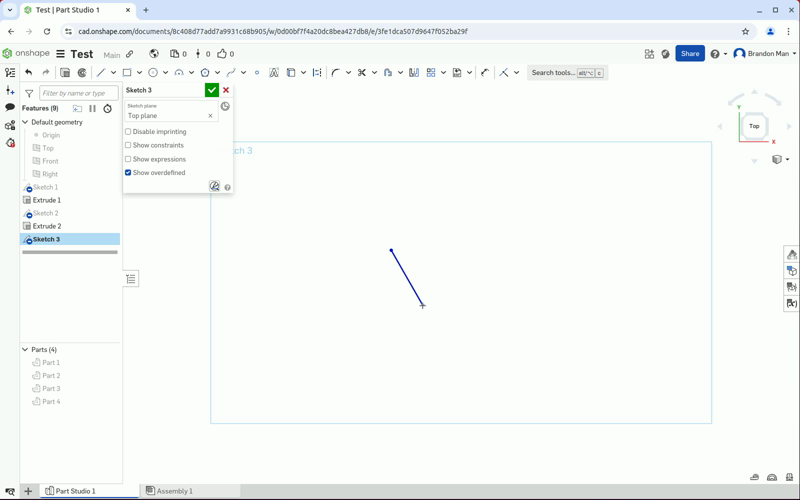
mouse_move(422, 305)
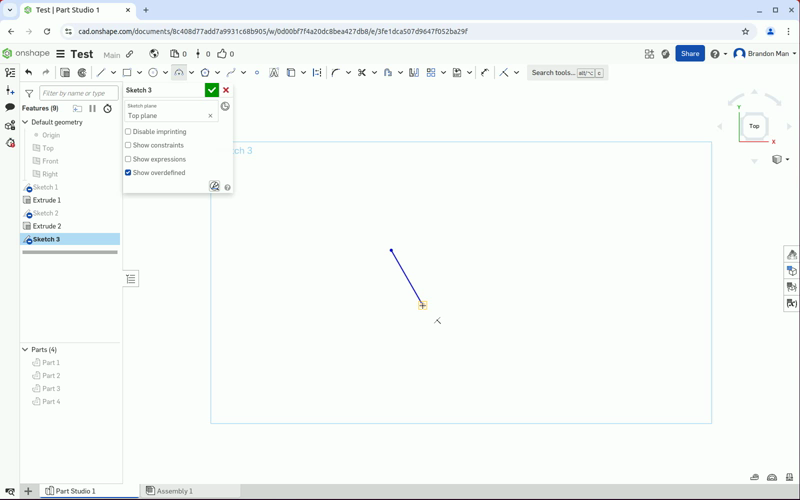
click(422, 305)
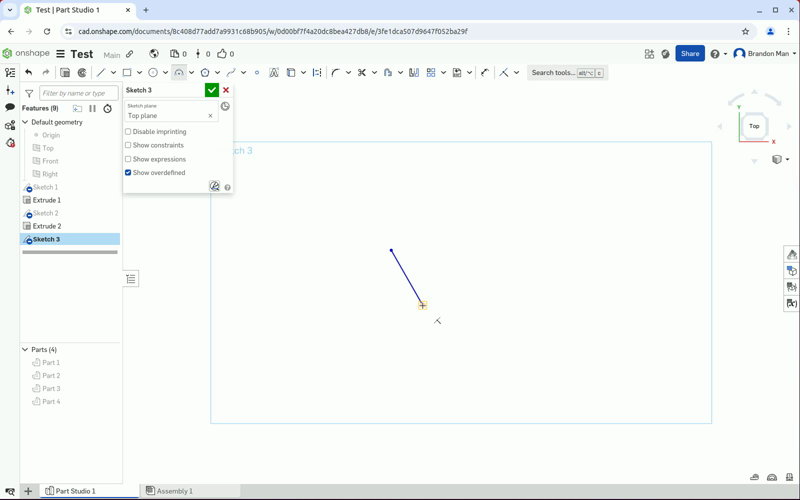
key_down(shift)
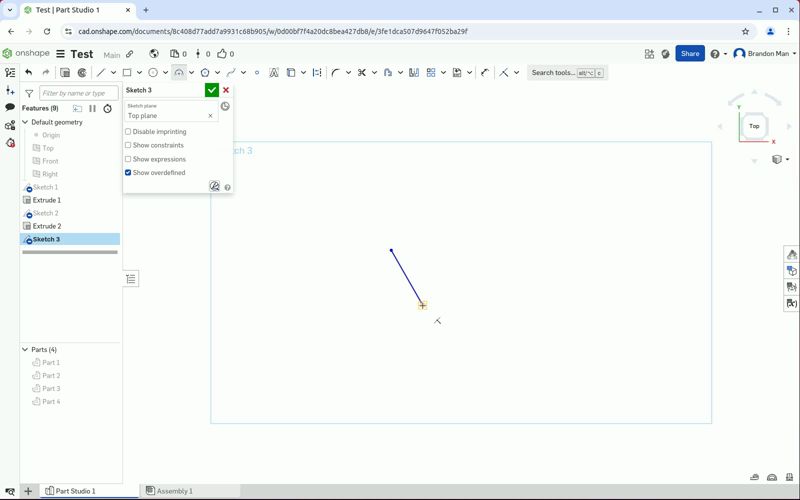
mouse_move(461, 239)
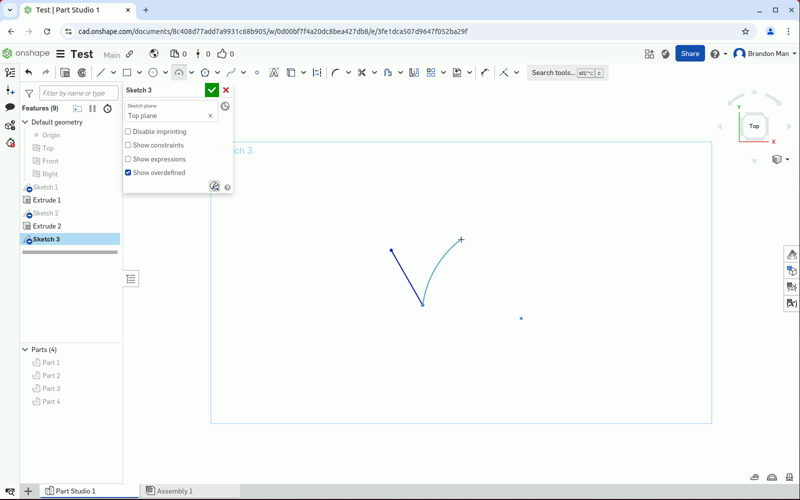
click(461, 239)
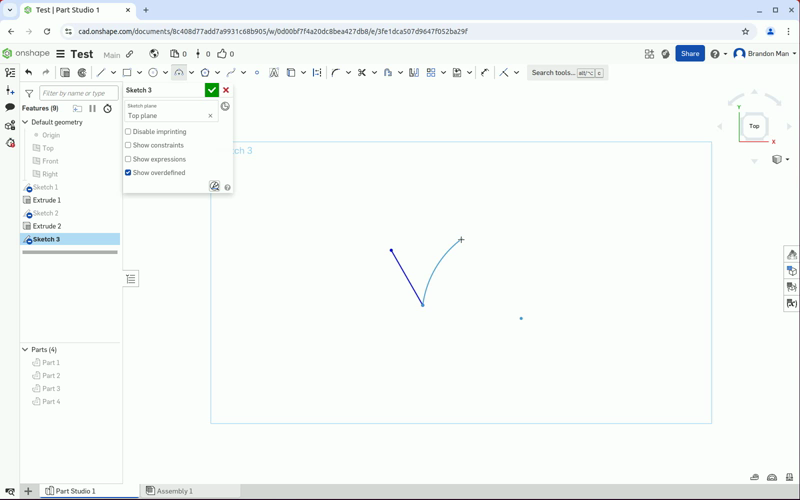
mouse_move(422, 261)
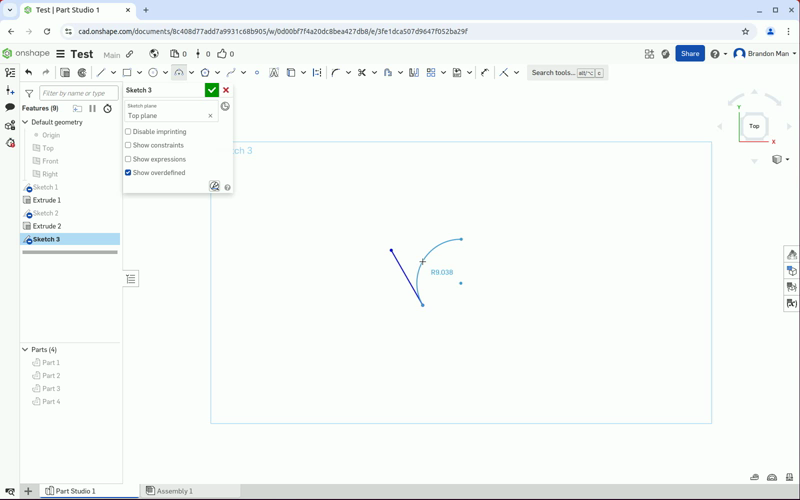
click(422, 261)
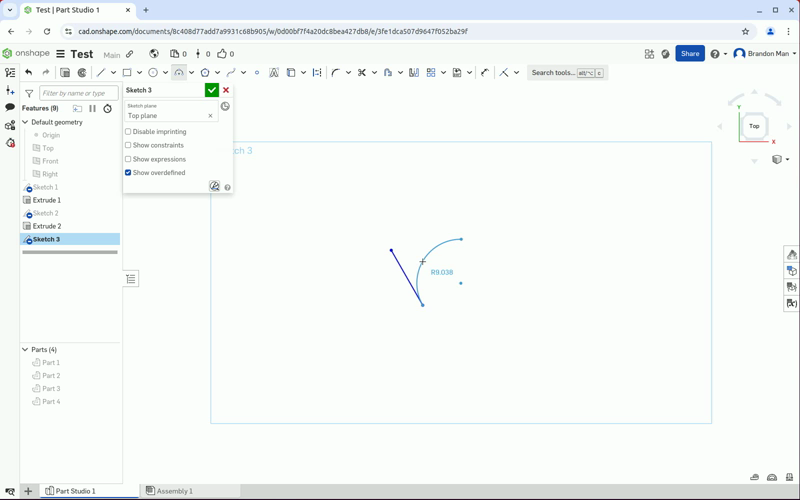
key_up(shift)
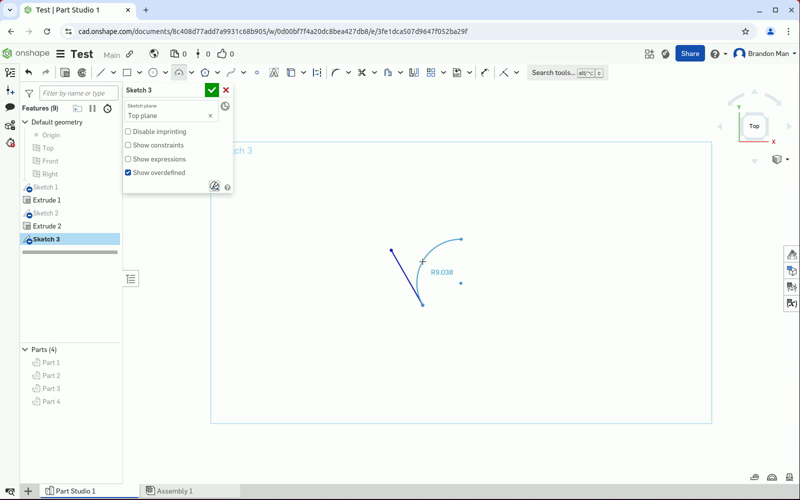
key(esc)
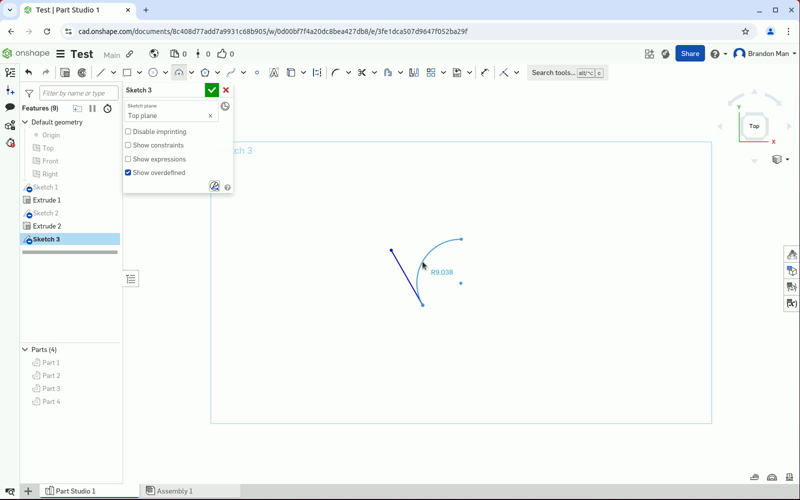
key(l)
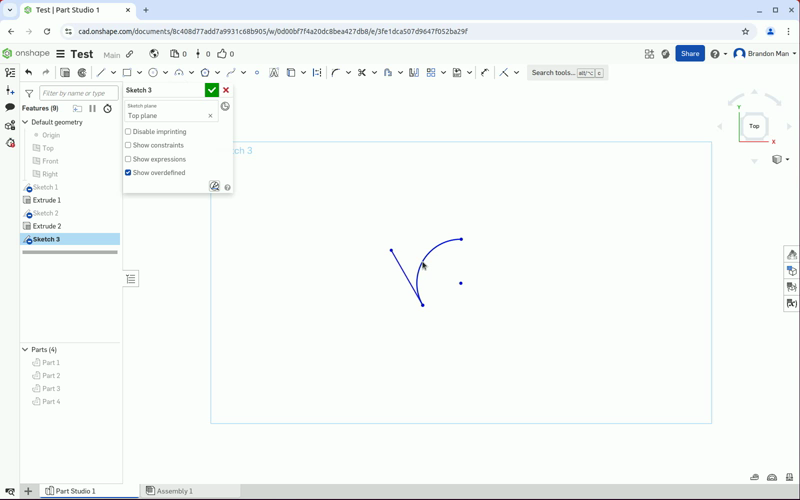
mouse_move(461, 239)
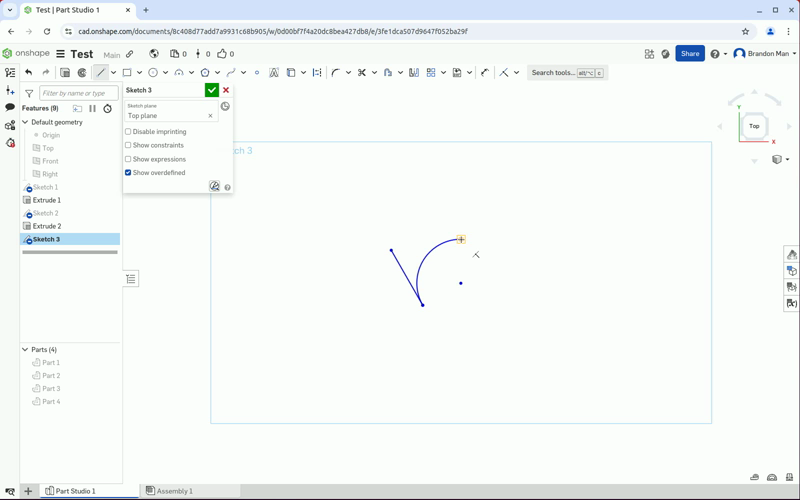
click(461, 239)
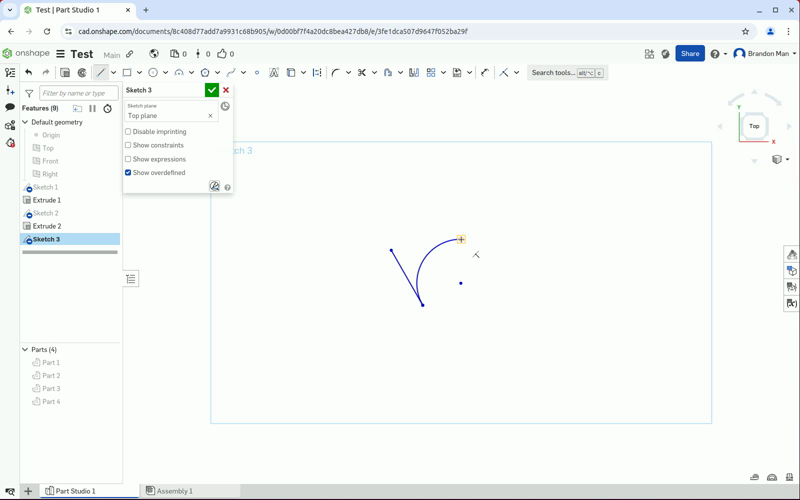
key_down(shift)
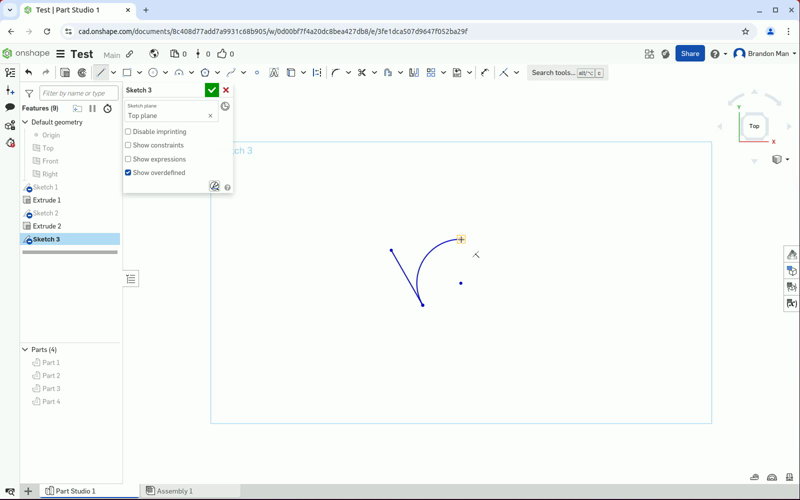
mouse_move(398, 239)
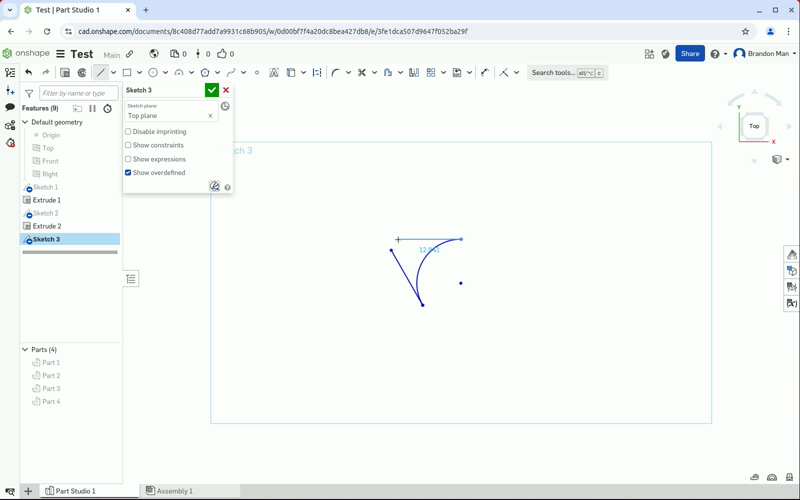
click(398, 239)
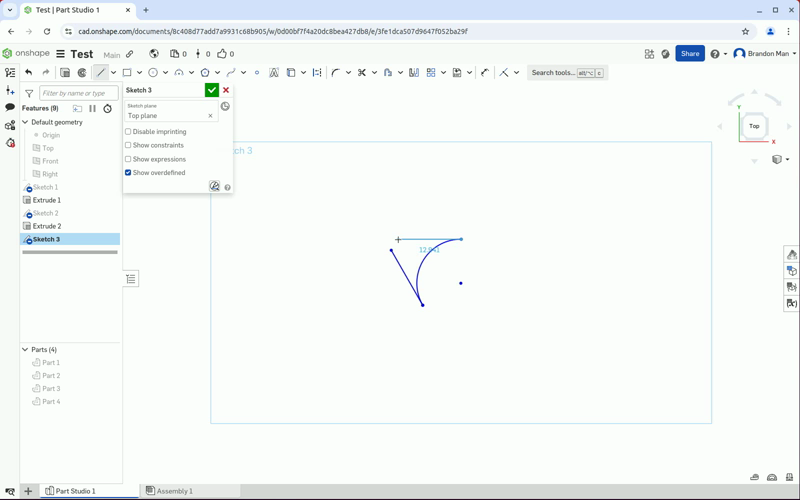
key_up(shift)
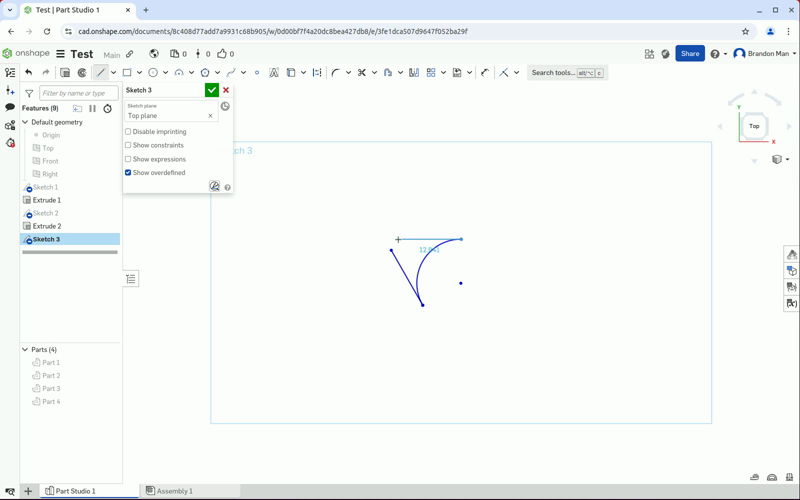
key(esc)
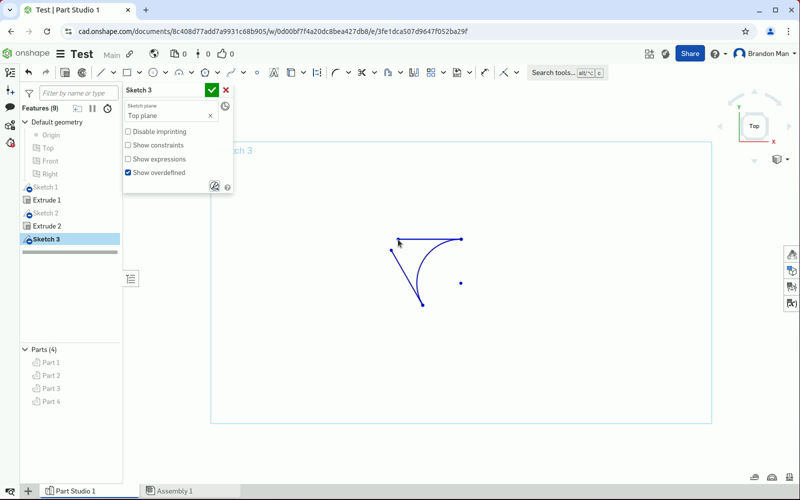
key(a)
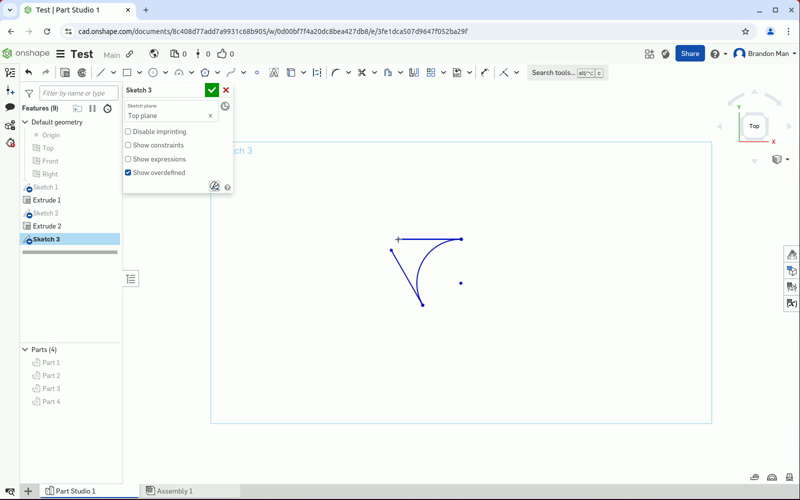
mouse_move(398, 239)
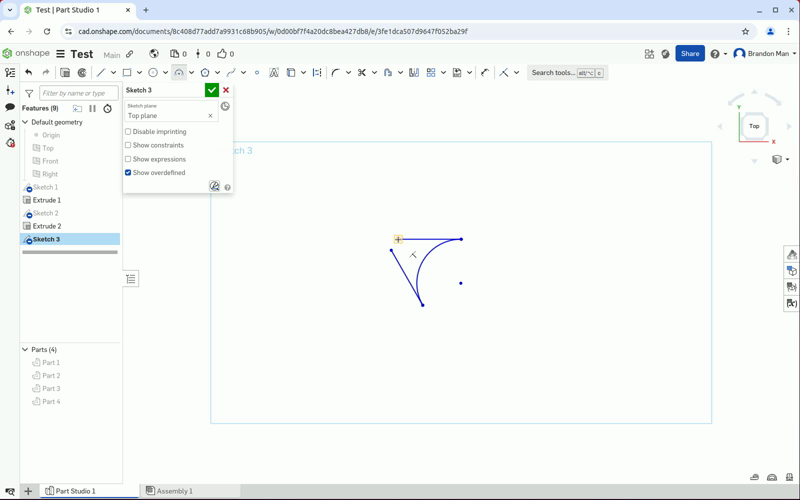
click(398, 239)
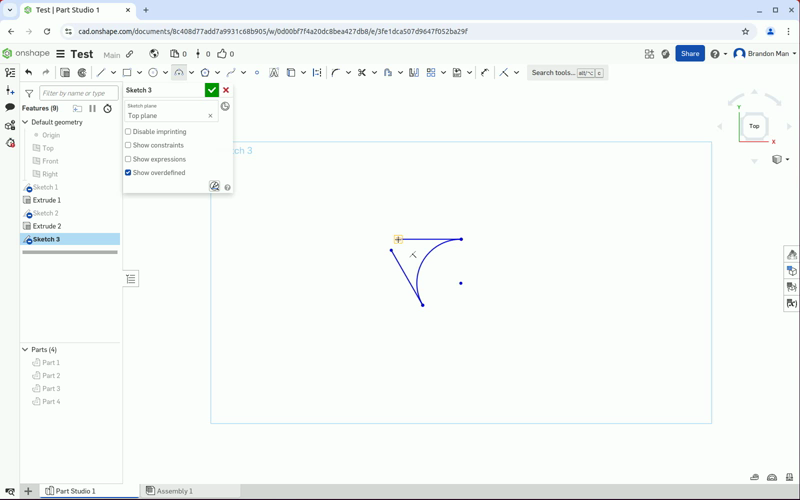
mouse_move(391, 250)
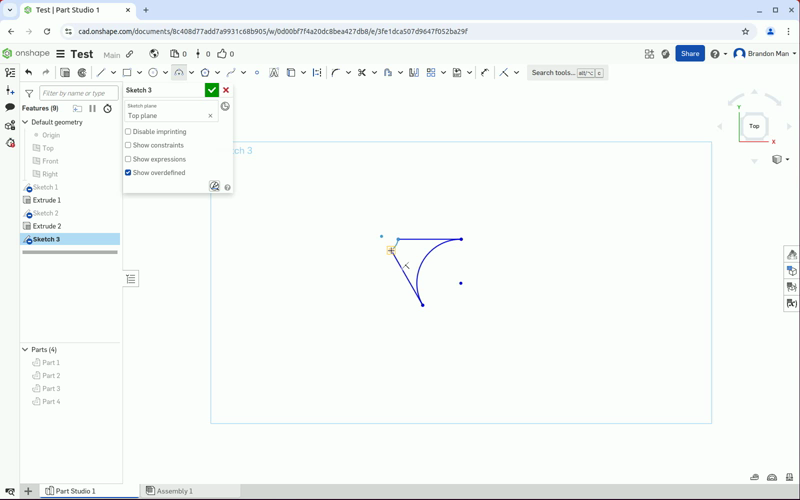
click(391, 250)
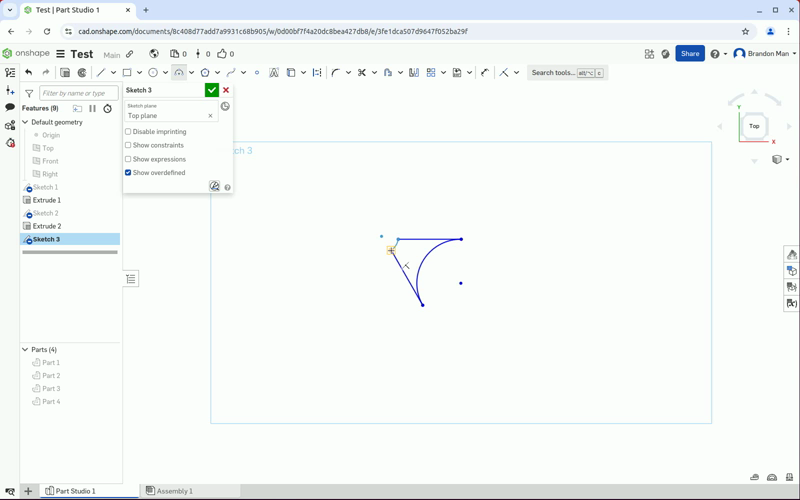
key_down(shift)
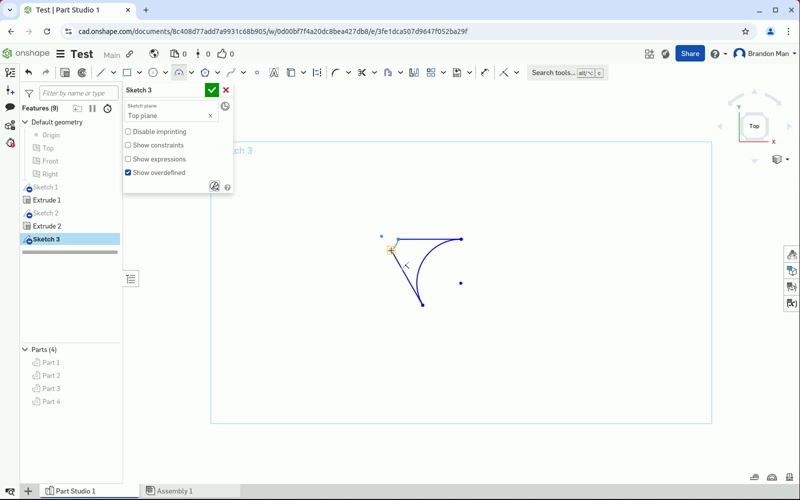
mouse_move(396, 245)
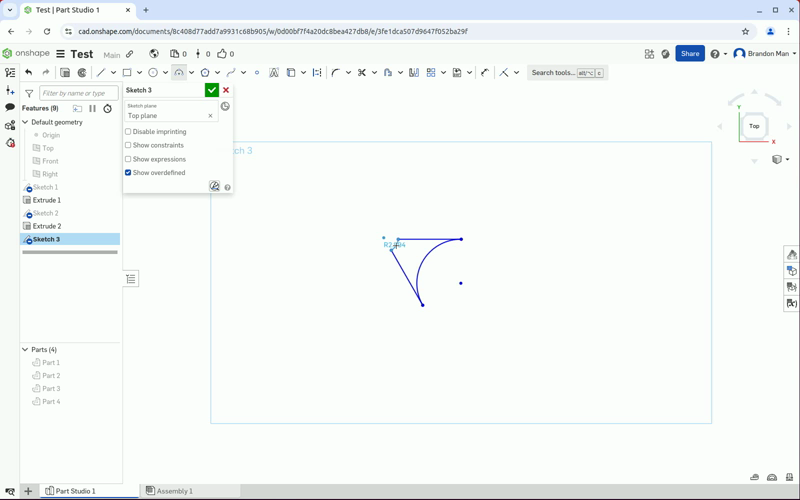
click(396, 245)
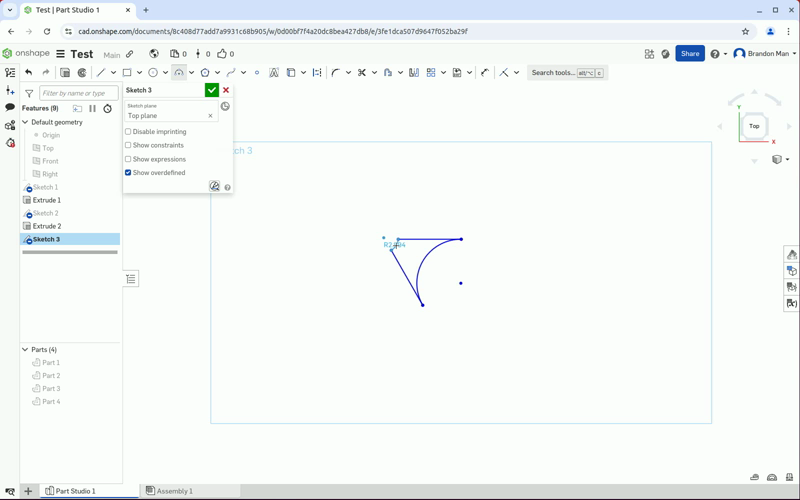
key_up(shift)
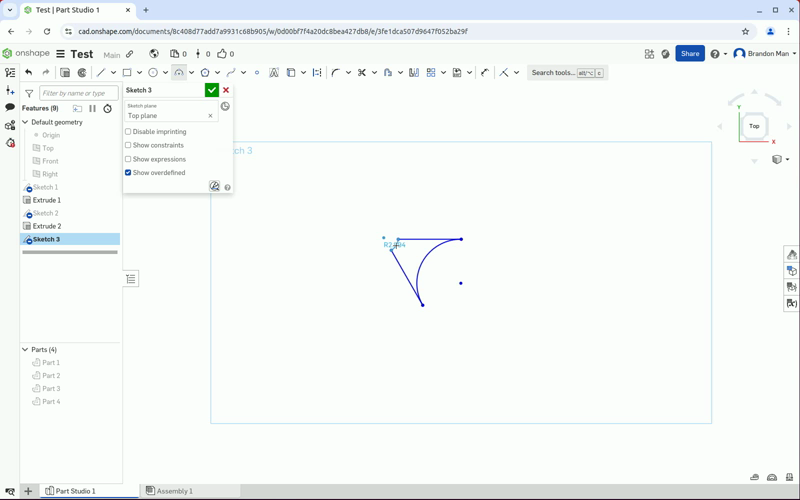
key(esc)
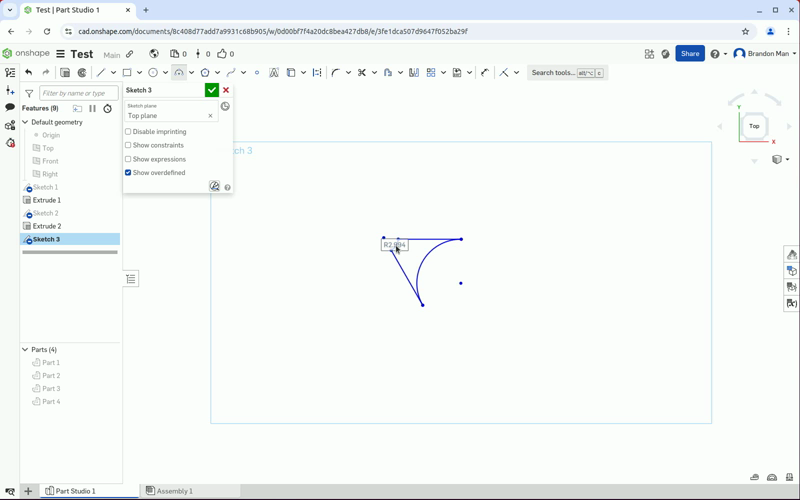
mouse_move(420, 261)
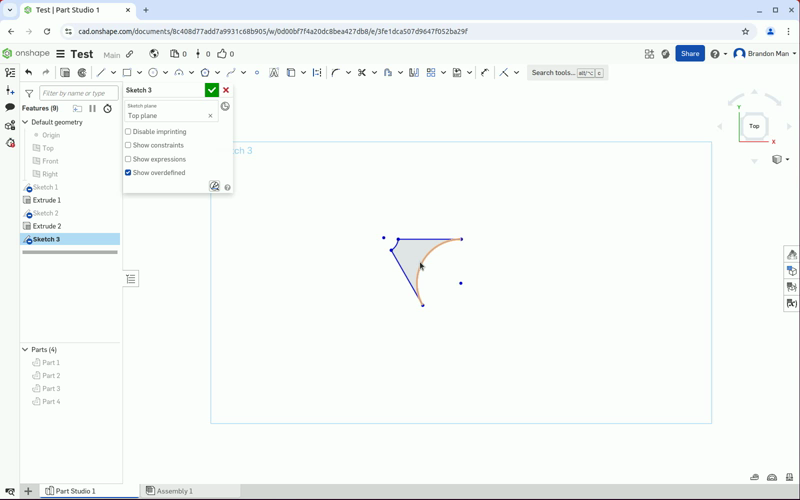
scroll(6)
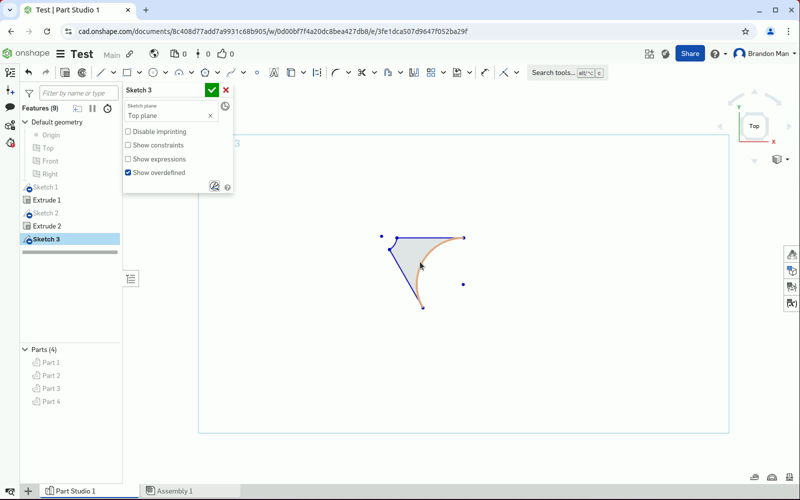
scroll(6)
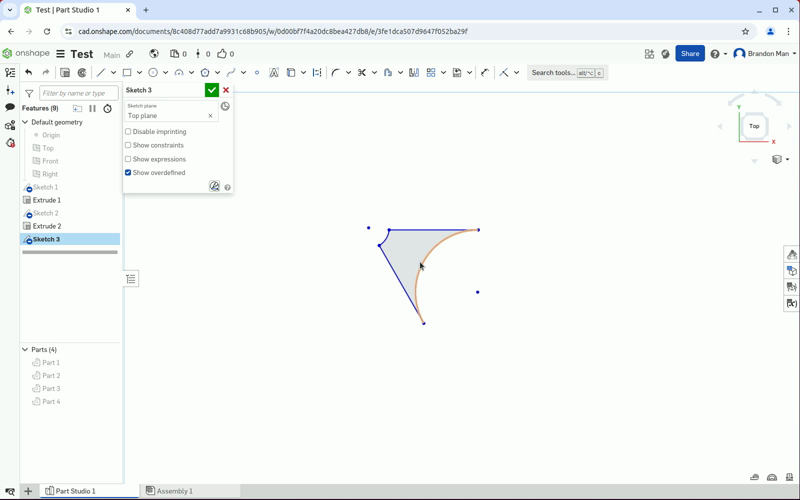
scroll(6)
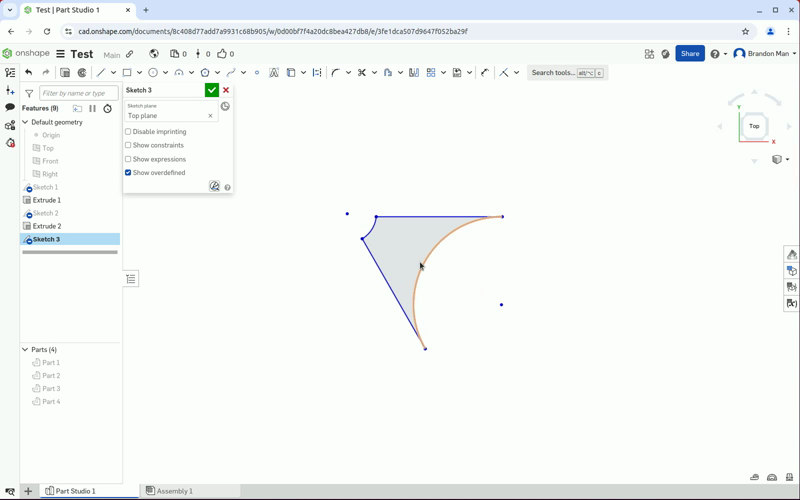
scroll(6)
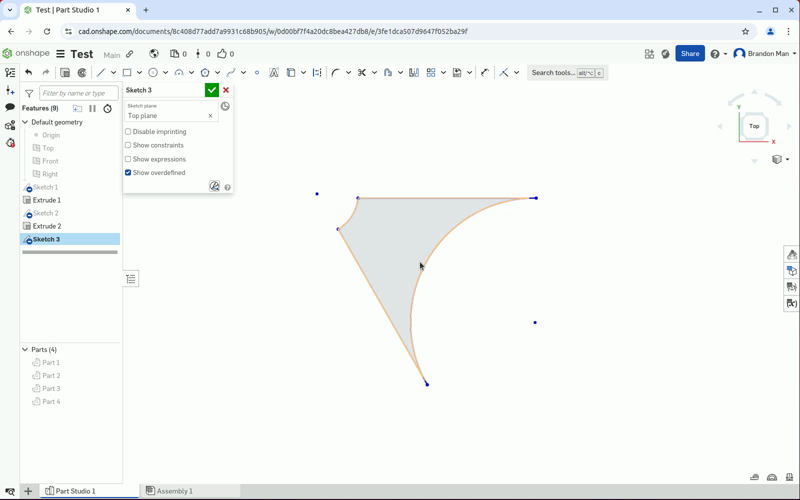
scroll(6)
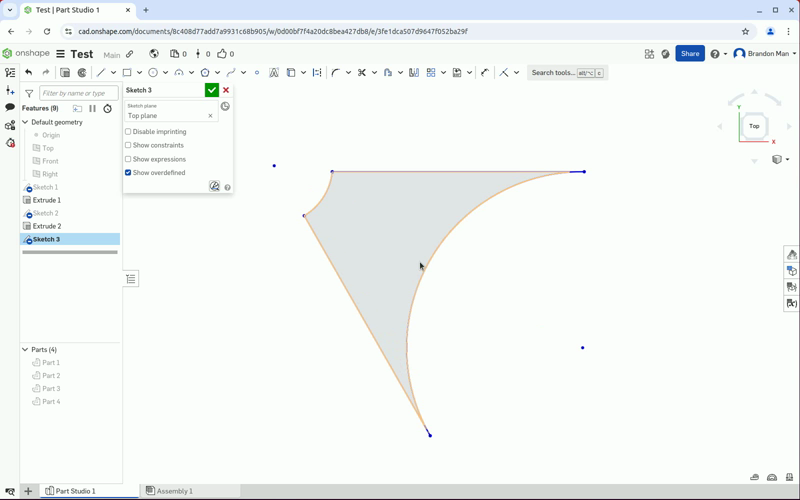
scroll(6)
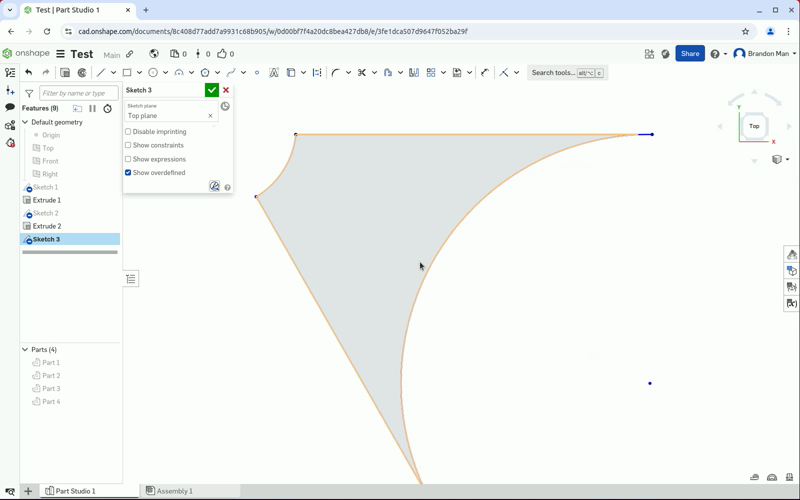
scroll(6)
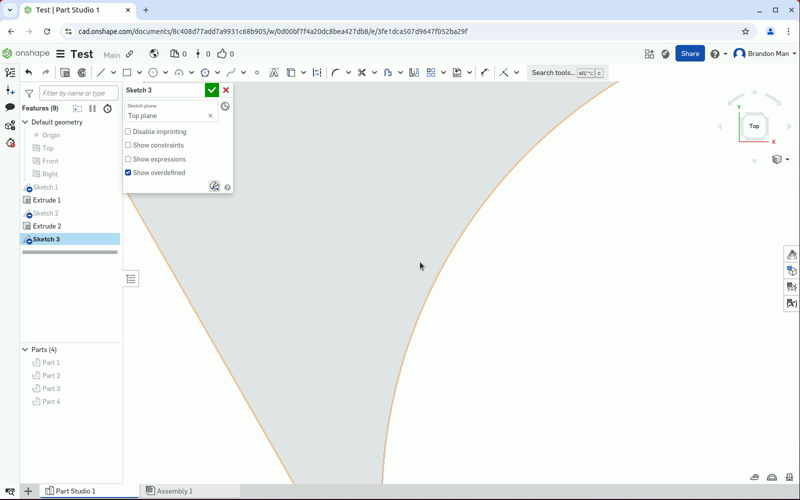
click(420, 261)
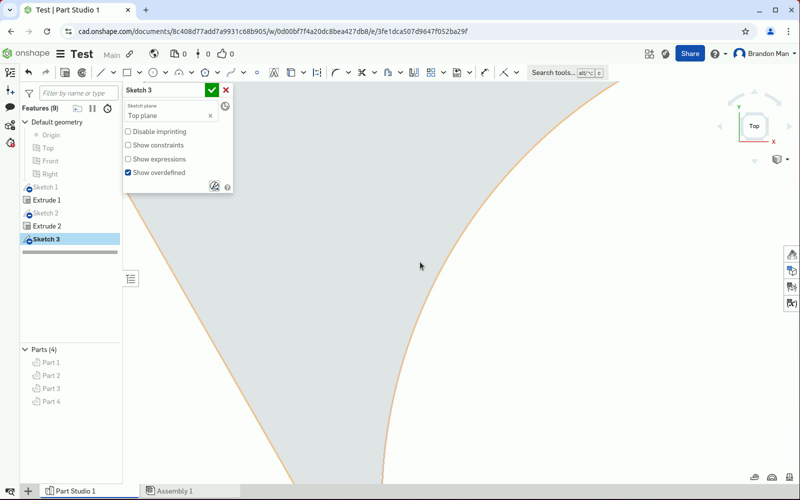
scroll(-6)
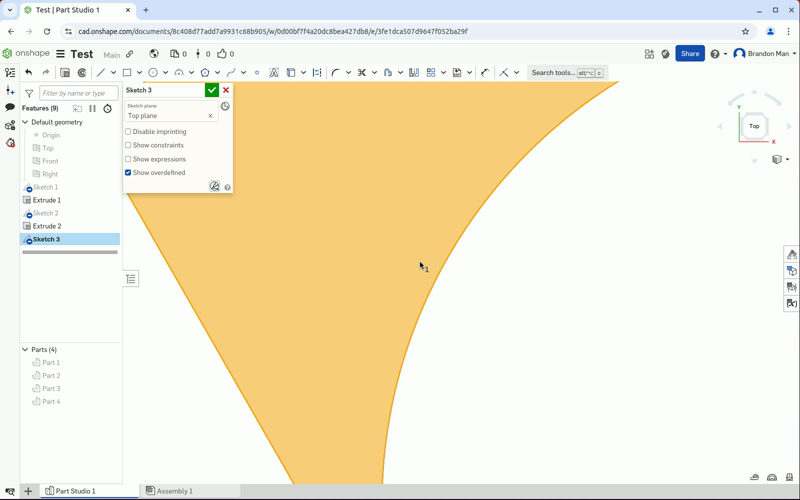
scroll(-6)
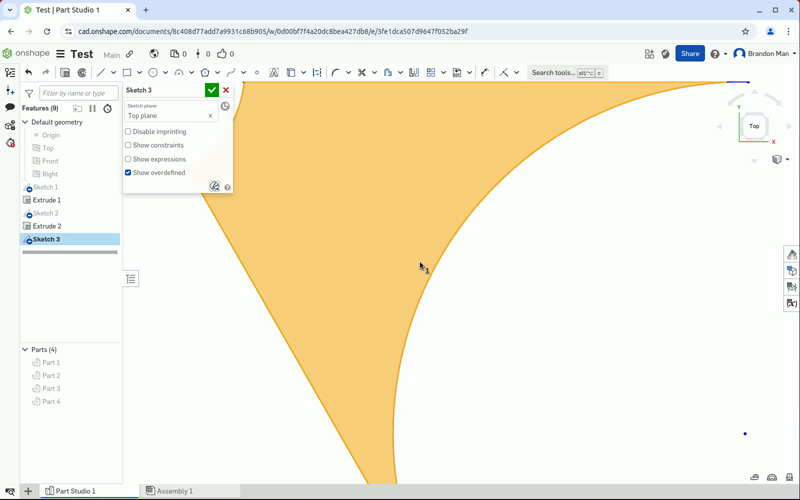
scroll(-6)
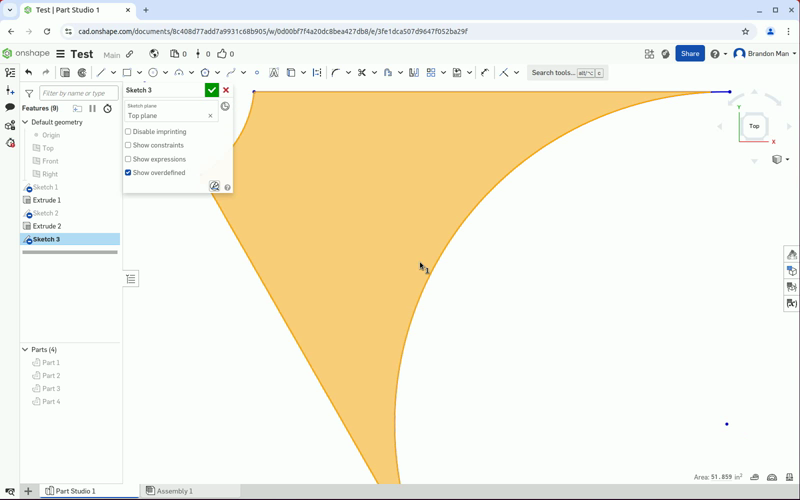
scroll(-6)
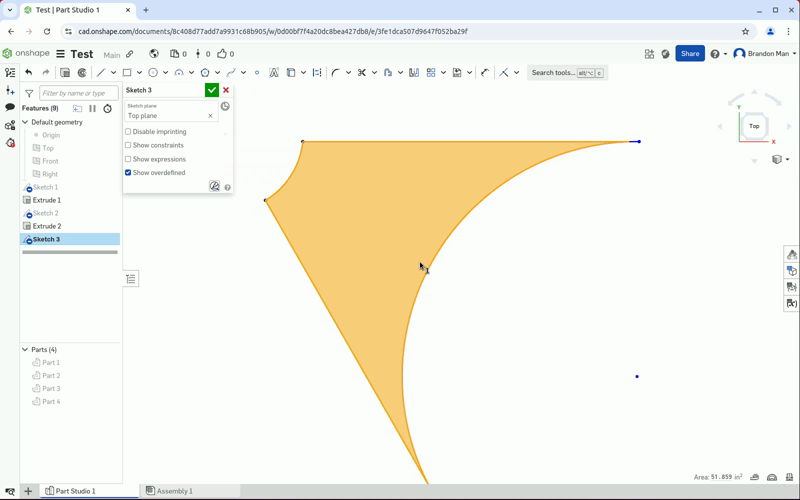
scroll(-6)
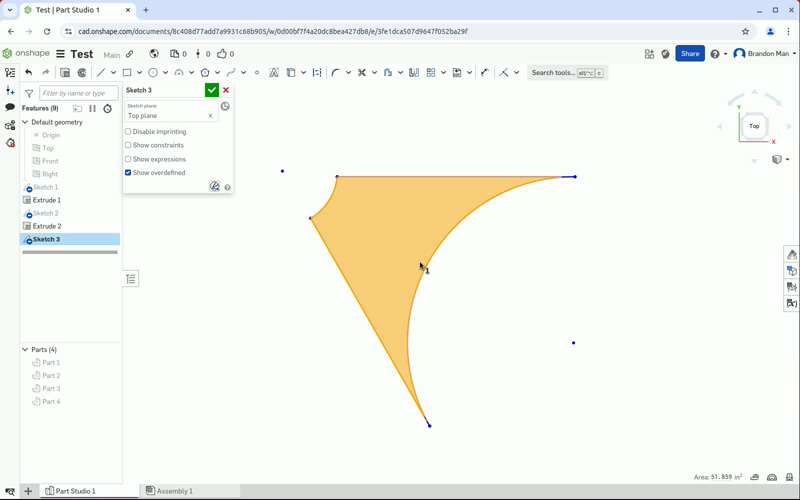
scroll(-6)
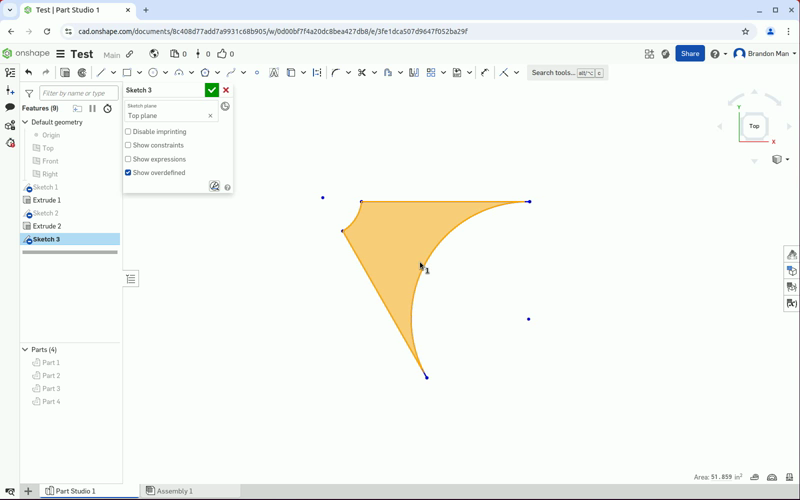
scroll(-6)
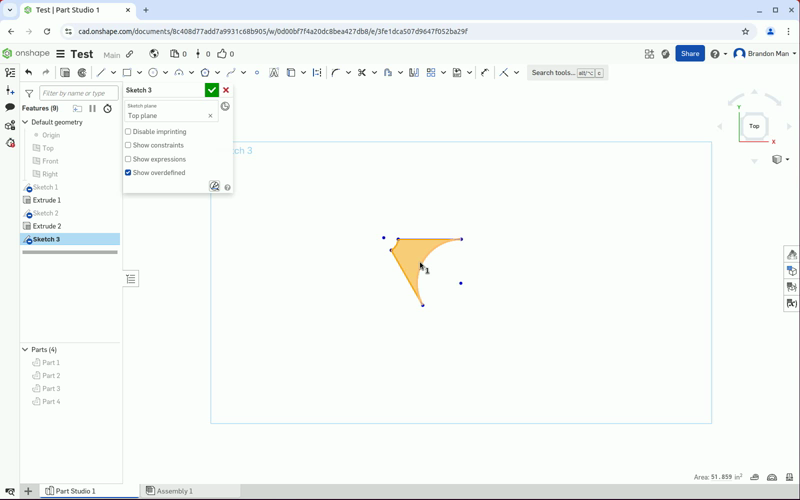
mouse_move(73, 352)
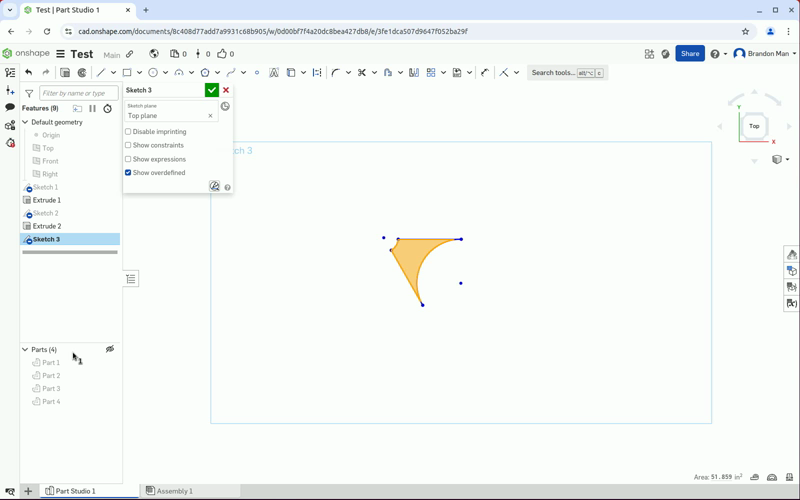
key(shift+y)
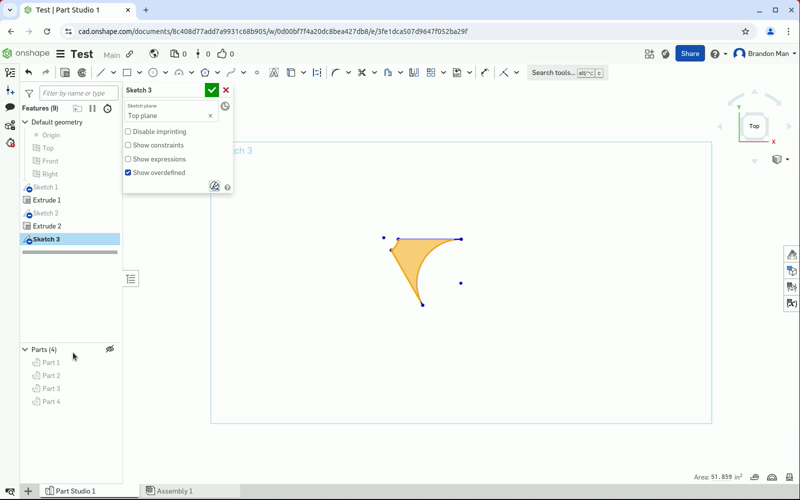
key(shift+e)
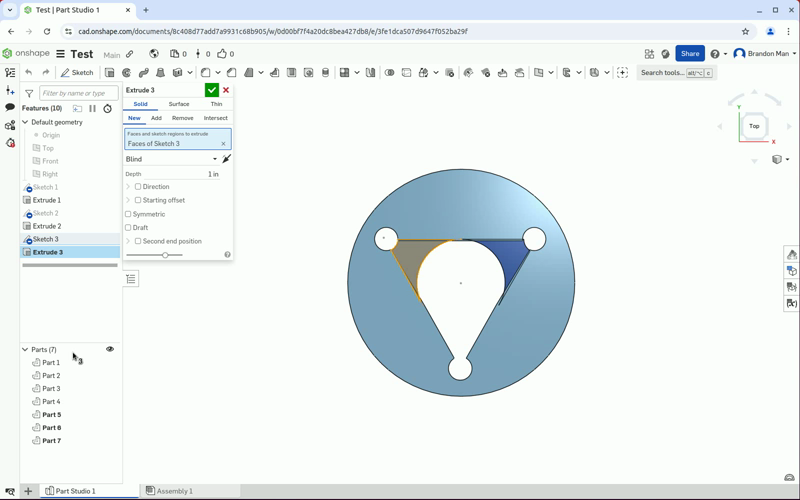
mouse_move(143, 106)
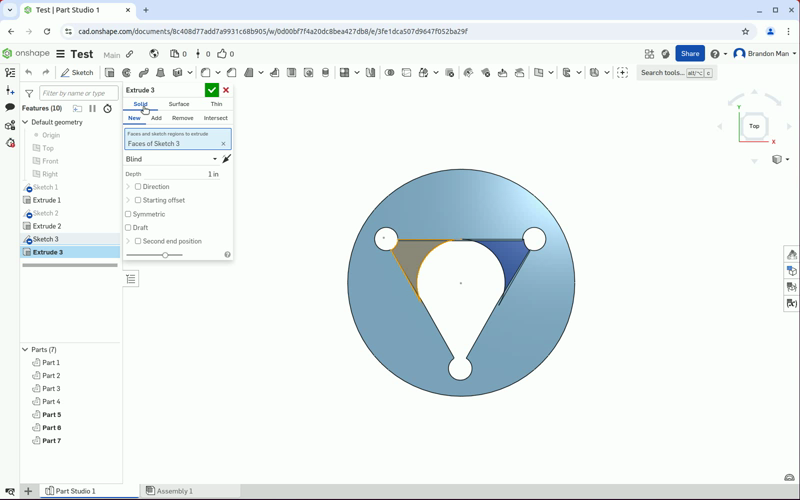
click(143, 106)
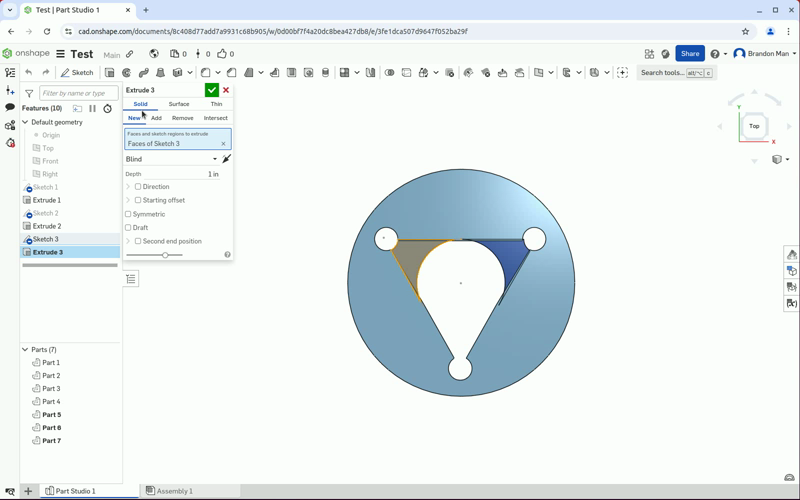
mouse_move(137, 120)
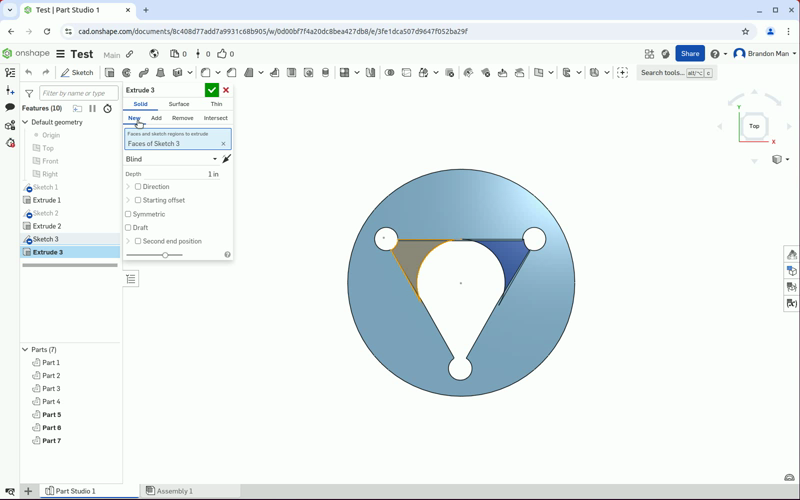
click(137, 120)
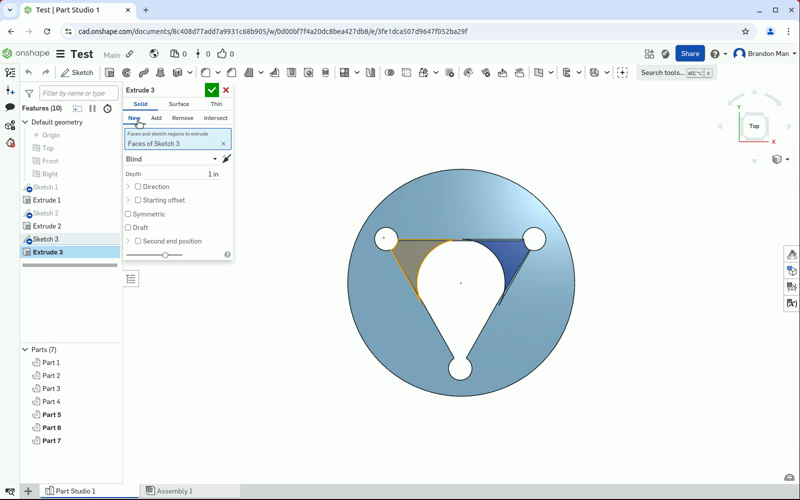
key(tab, 4)
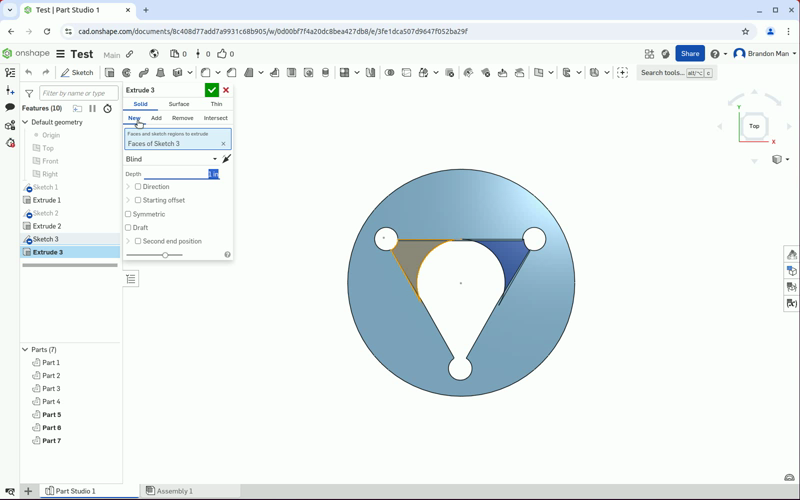
text(2.408)
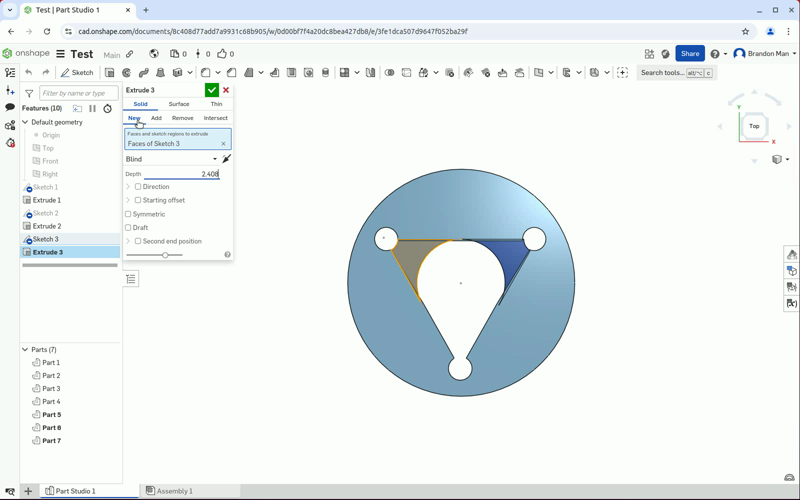
key(tab, 3)
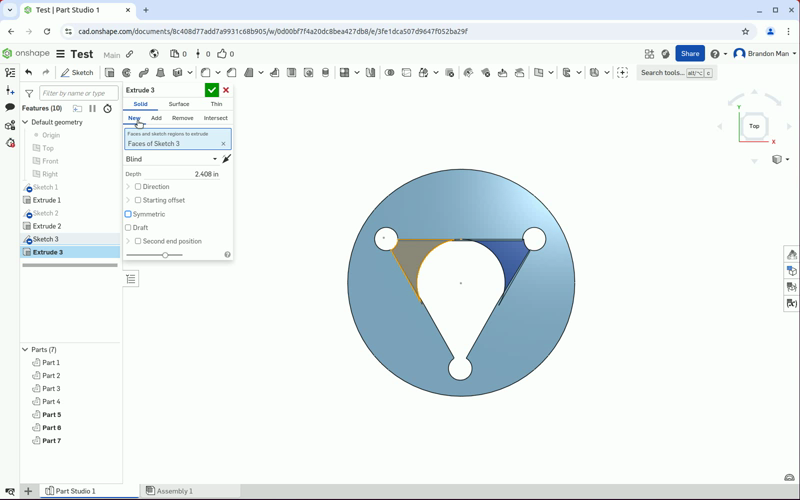
key(space)
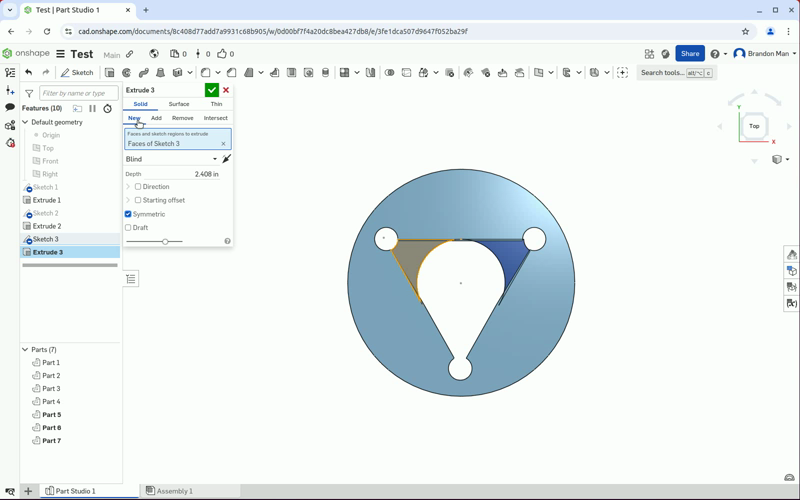
key(enter)
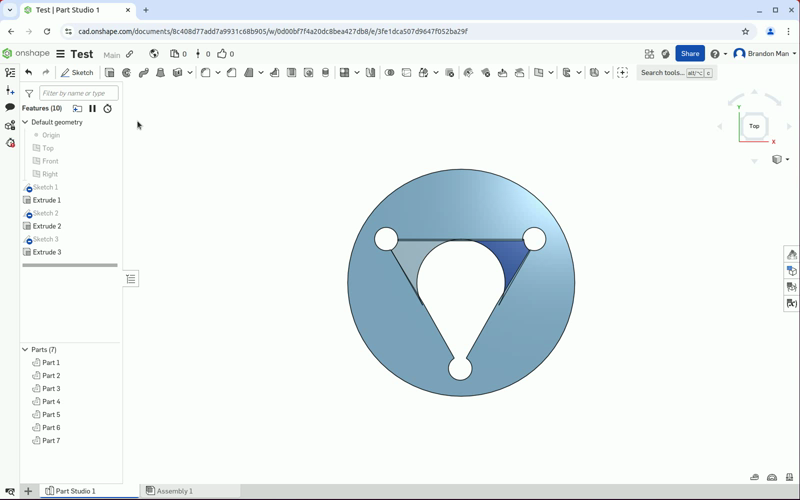
key(shift+h)
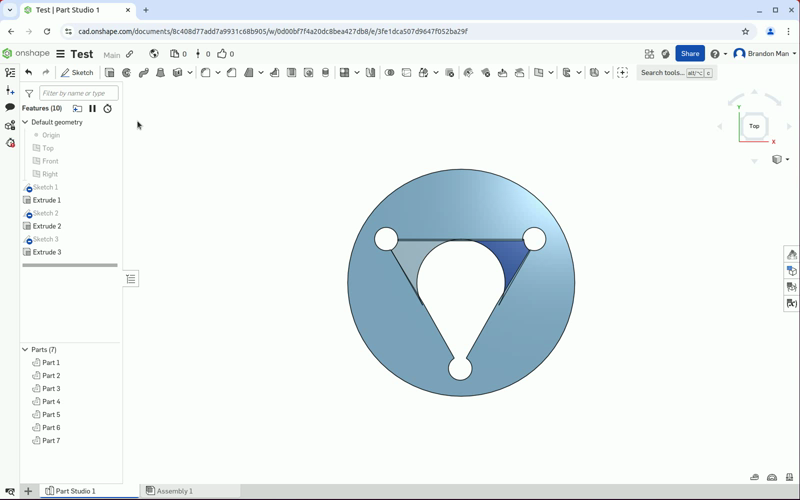
key(shift+h)
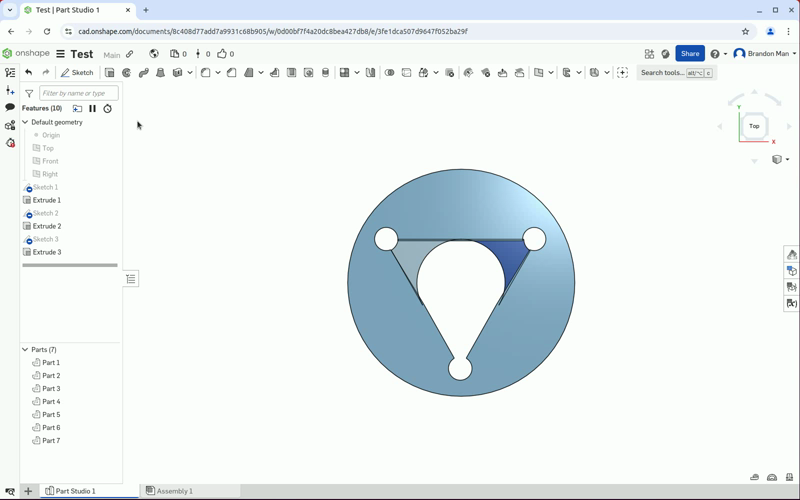
mouse_move(73, 189)
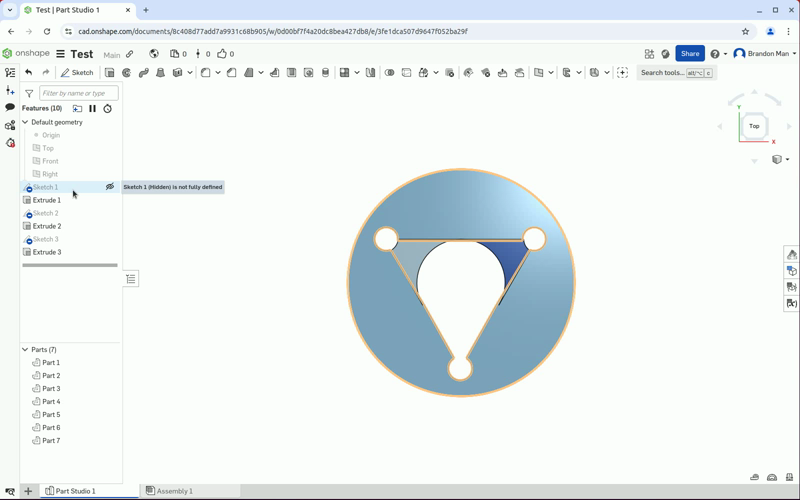
click(73, 189)
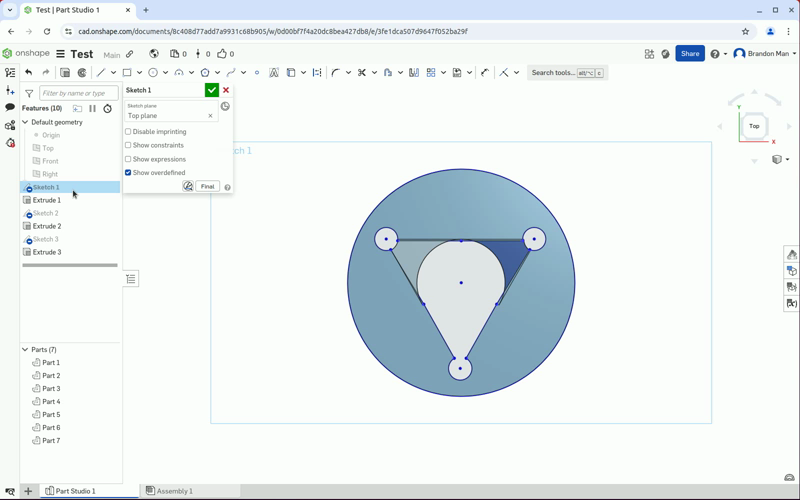
mouse_move(229, 92)
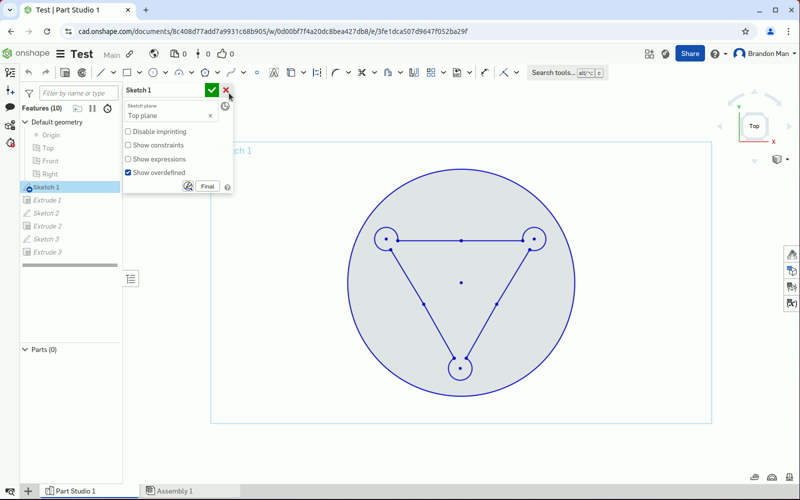
click(229, 92)
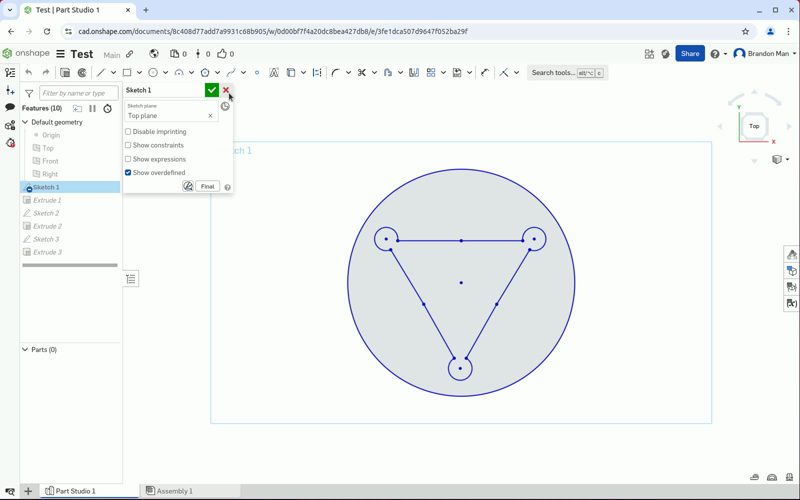
key(shift+s)
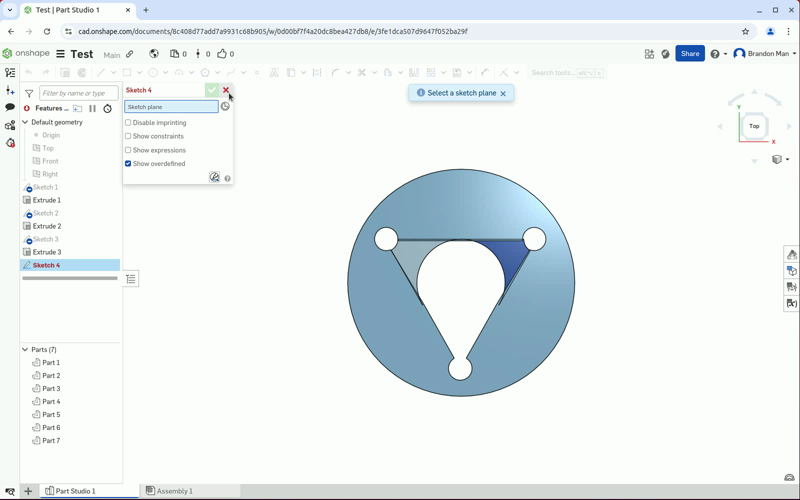
mouse_move(73, 150)
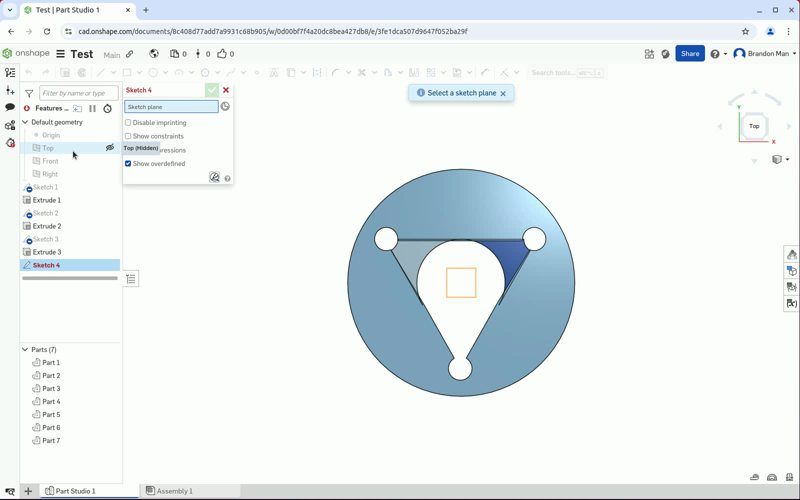
click(73, 150)
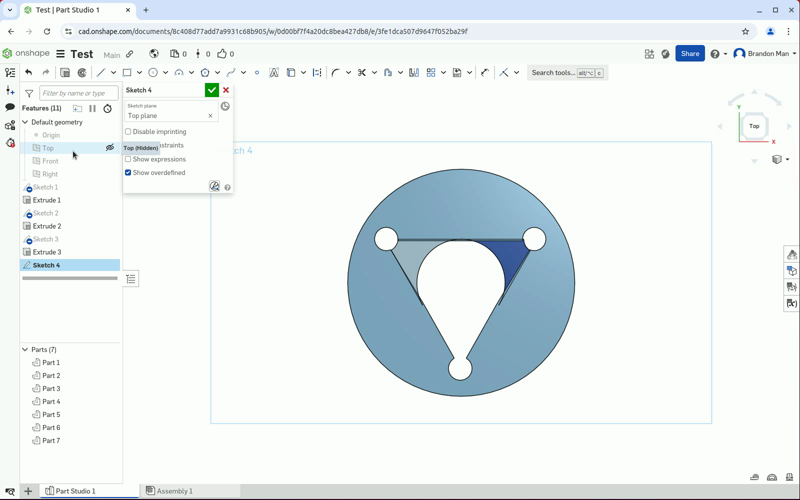
mouse_move(73, 352)
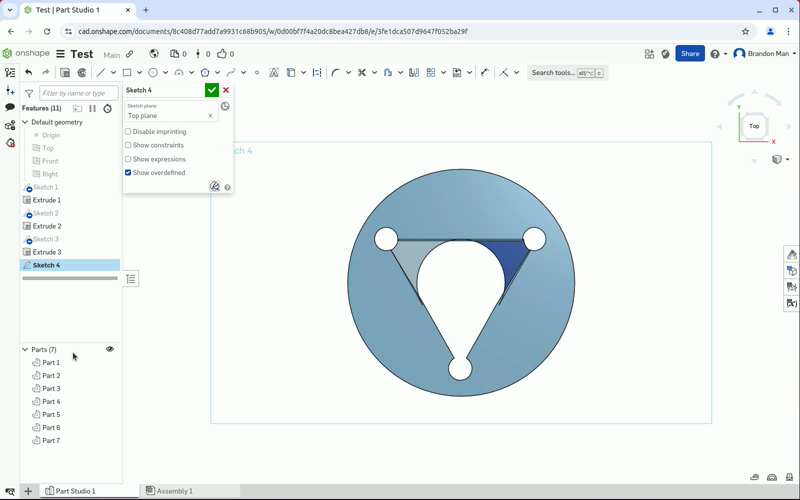
key(y)
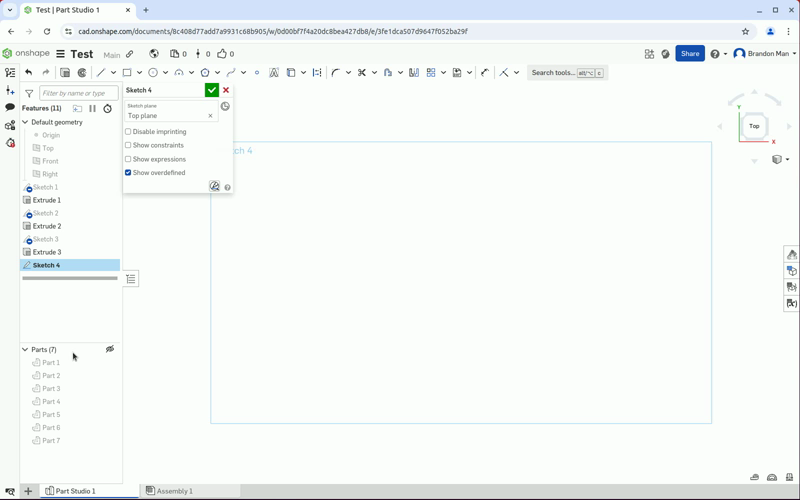
key(l)
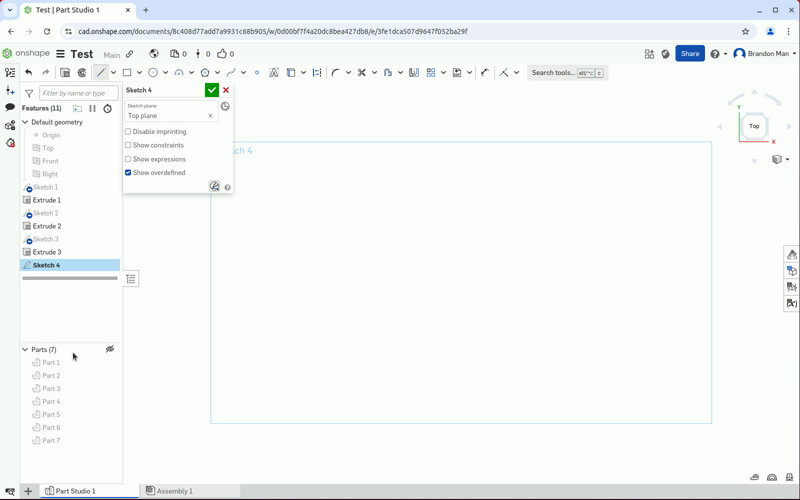
key_down(shift)
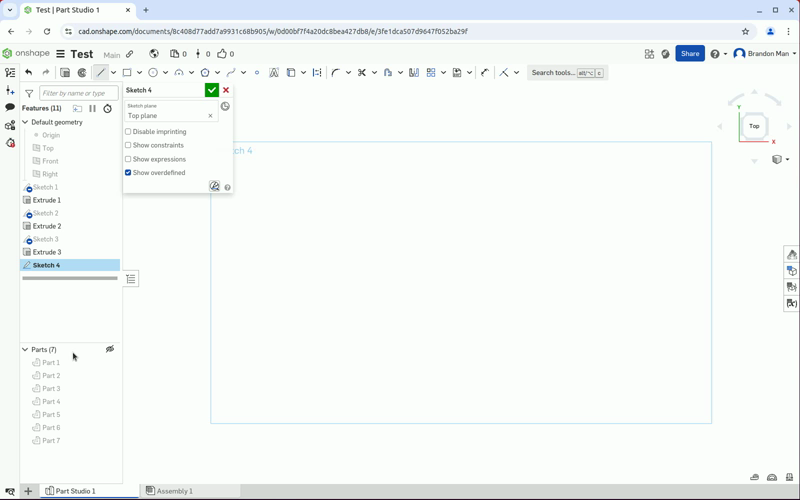
mouse_move(423, 305)
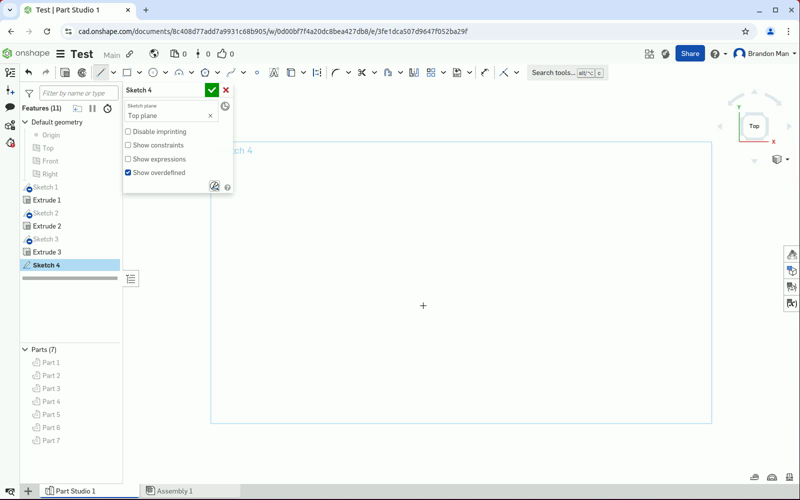
click(423, 305)
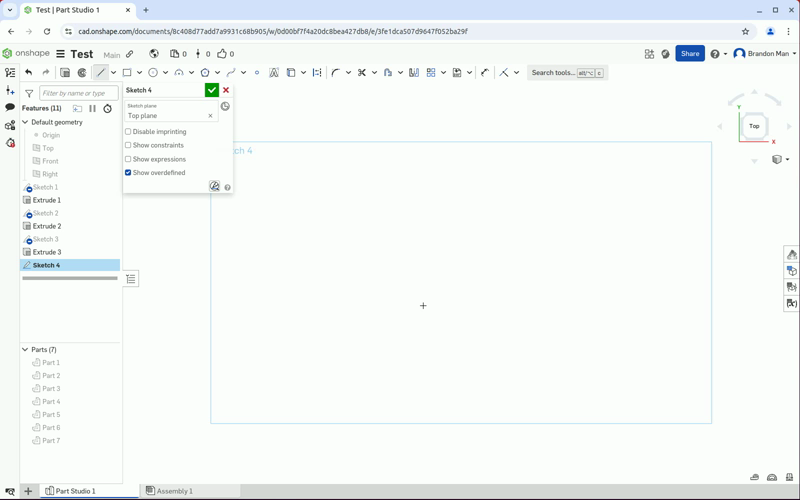
key_up(shift)
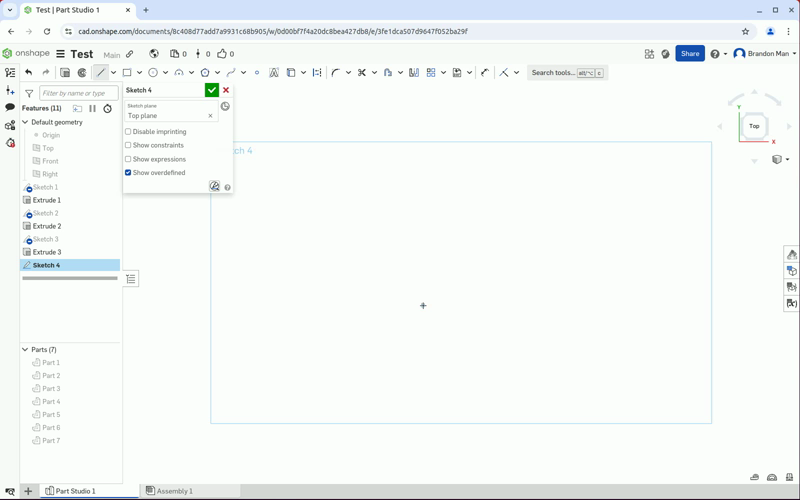
key_down(shift)
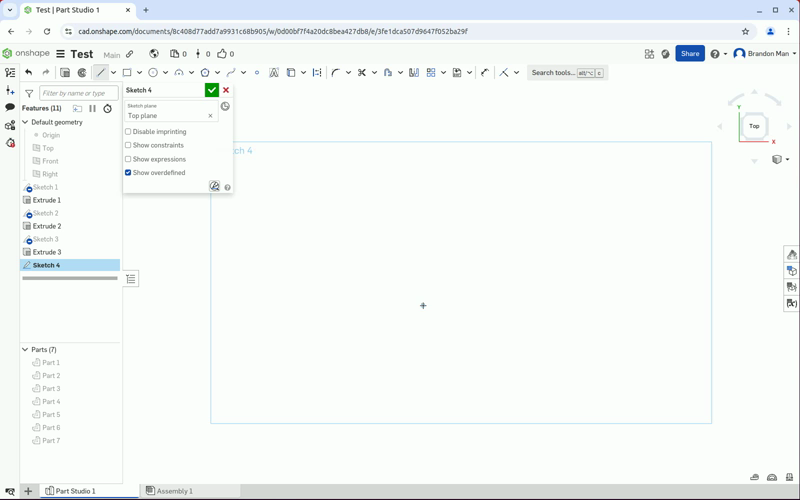
mouse_move(454, 359)
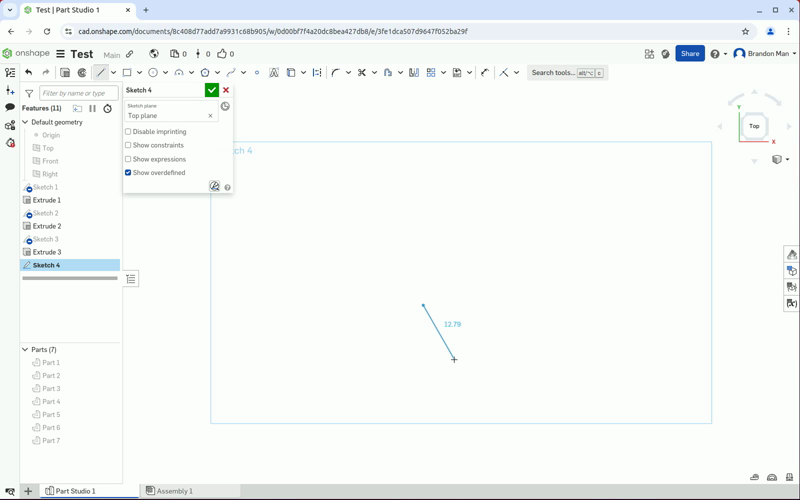
click(454, 359)
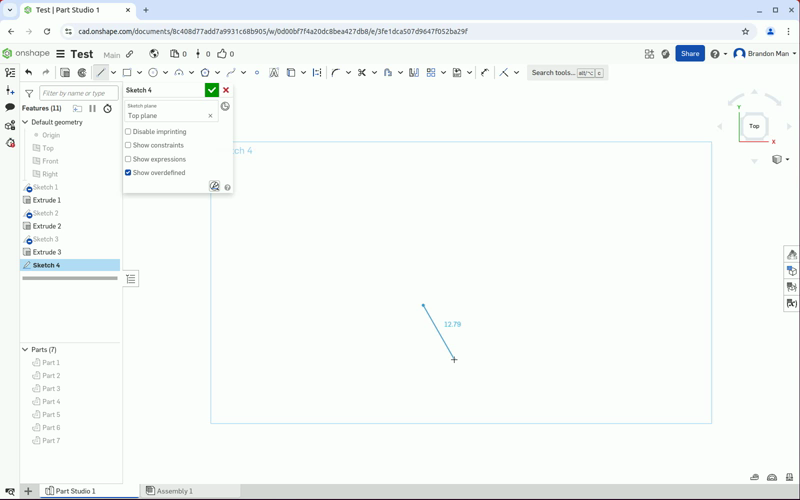
key_up(shift)
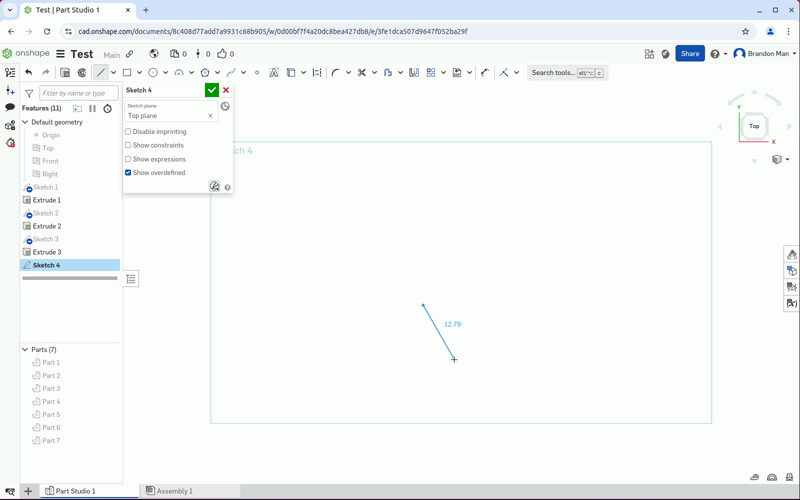
key(esc)
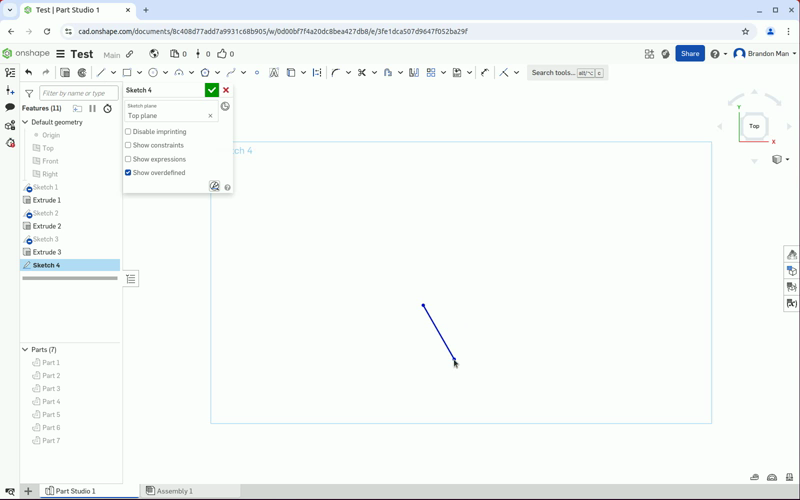
key(a)
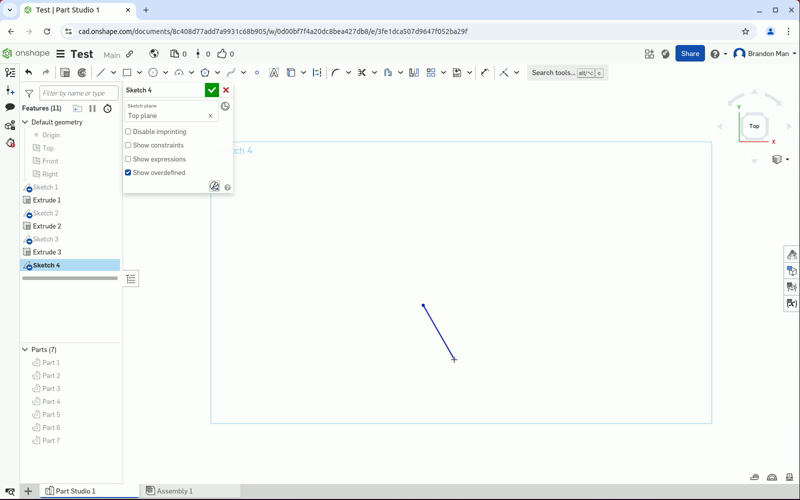
mouse_move(454, 359)
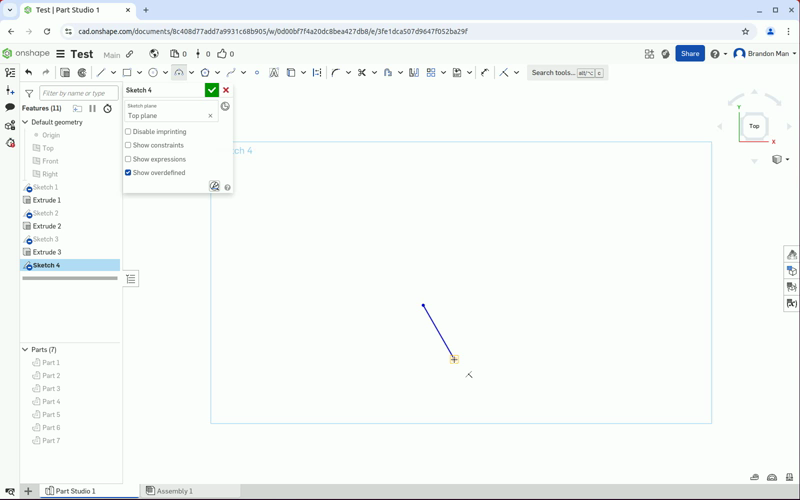
click(454, 359)
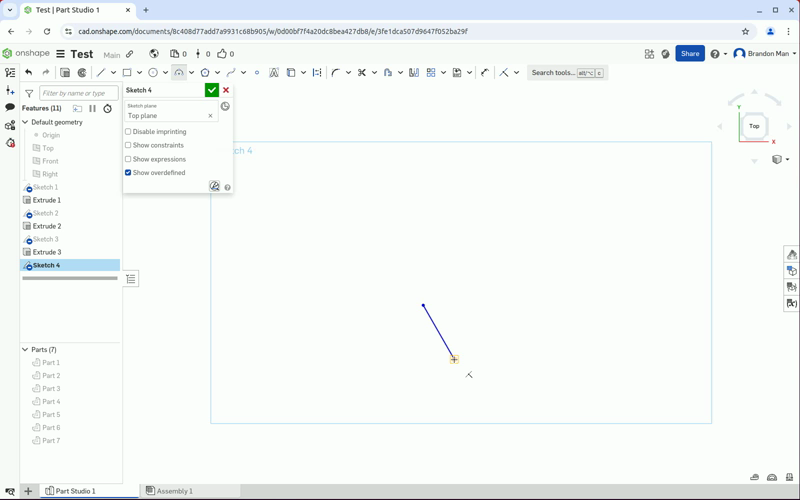
key_down(shift)
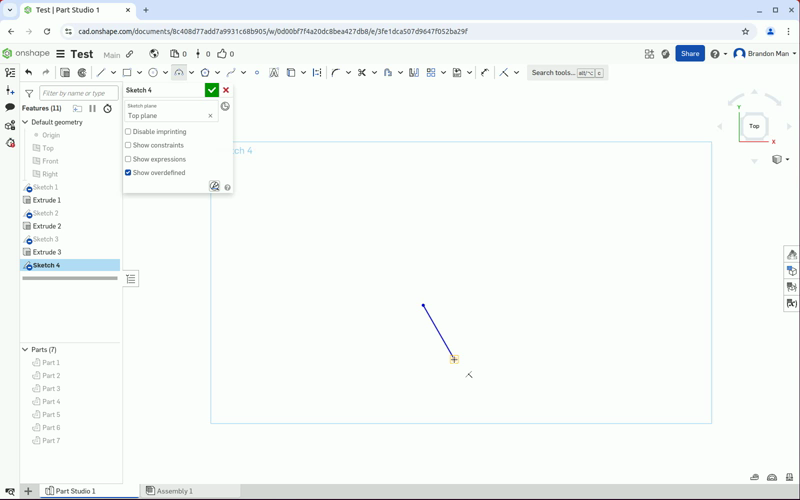
mouse_move(467, 359)
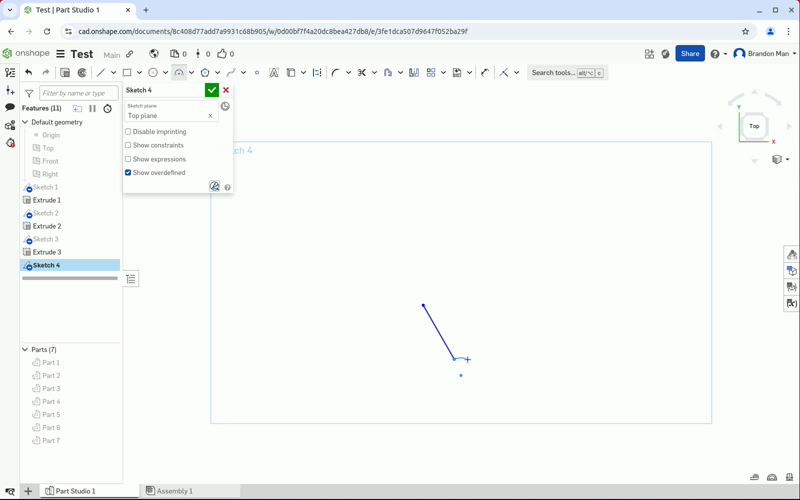
click(467, 359)
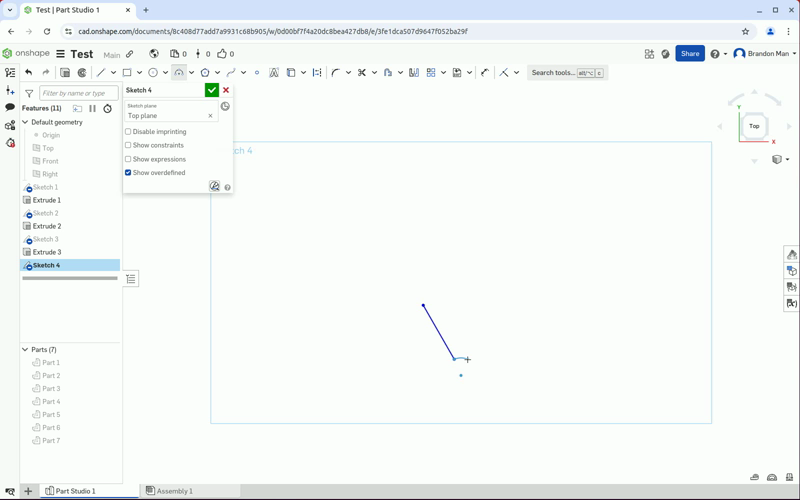
mouse_move(461, 357)
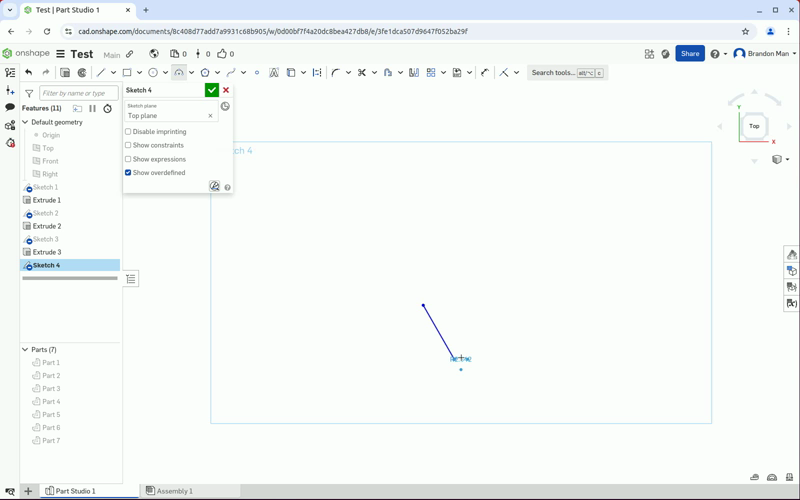
click(461, 357)
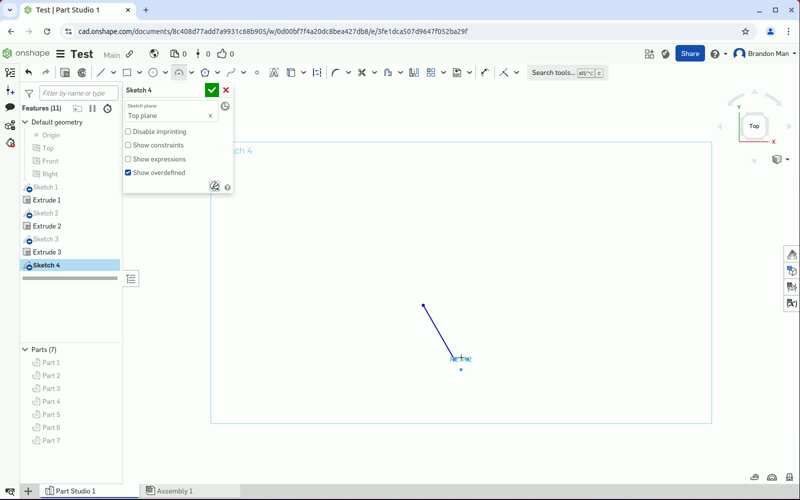
key_up(shift)
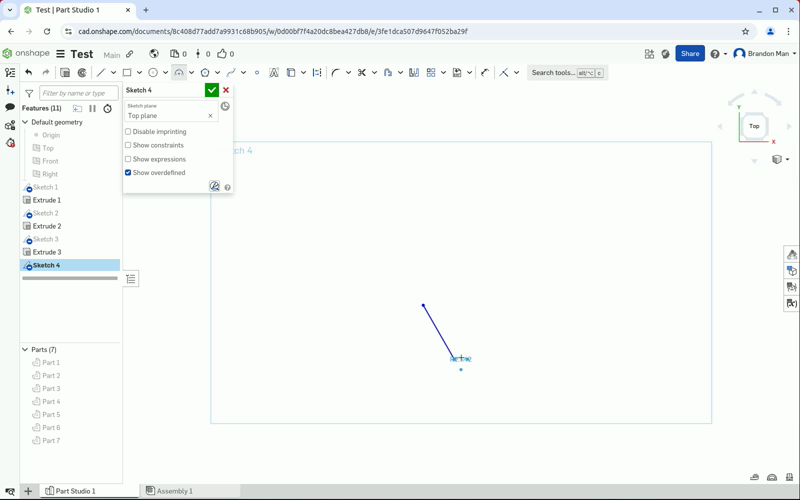
key(esc)
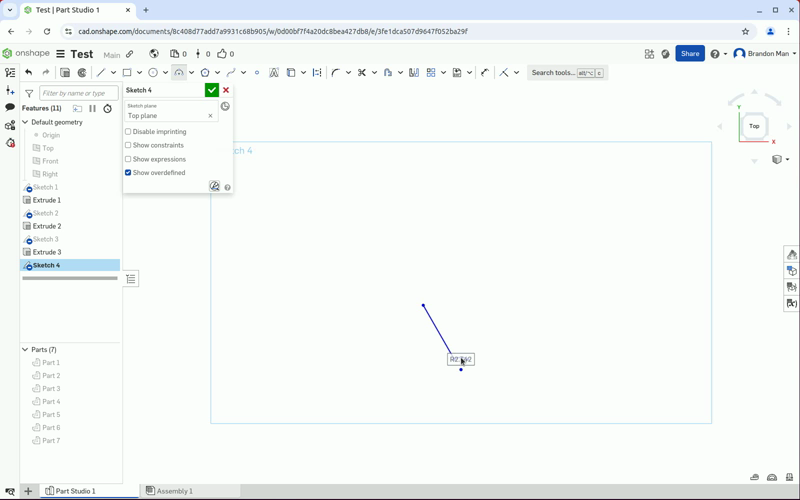
key(l)
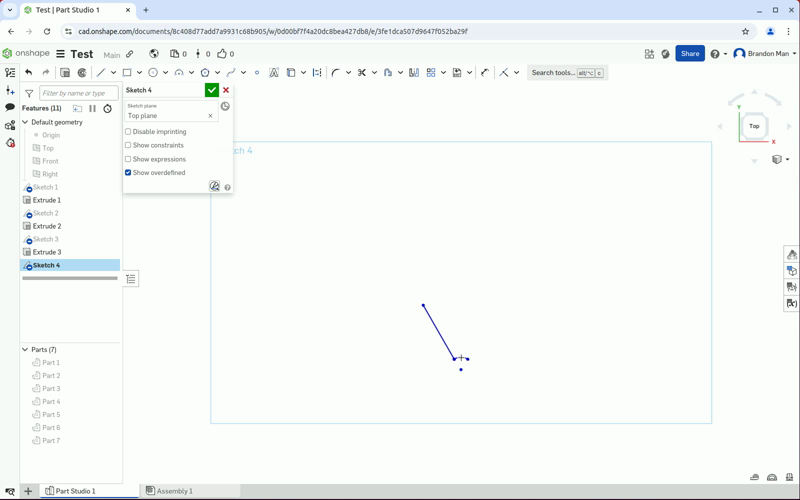
mouse_move(467, 359)
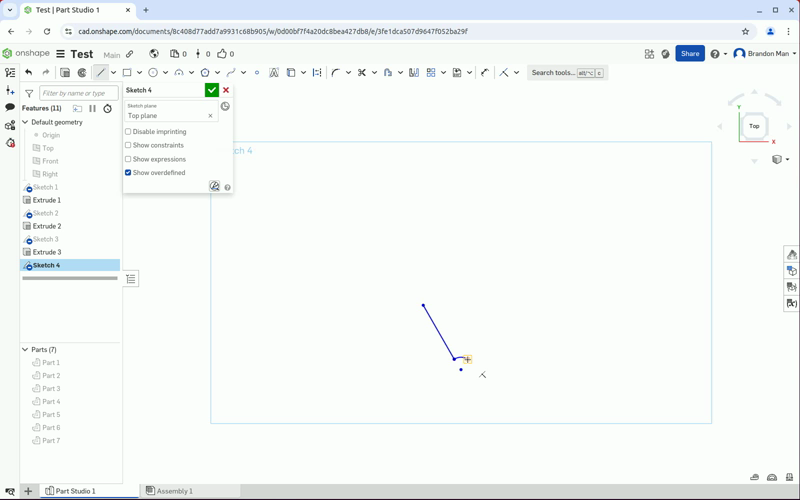
click(467, 359)
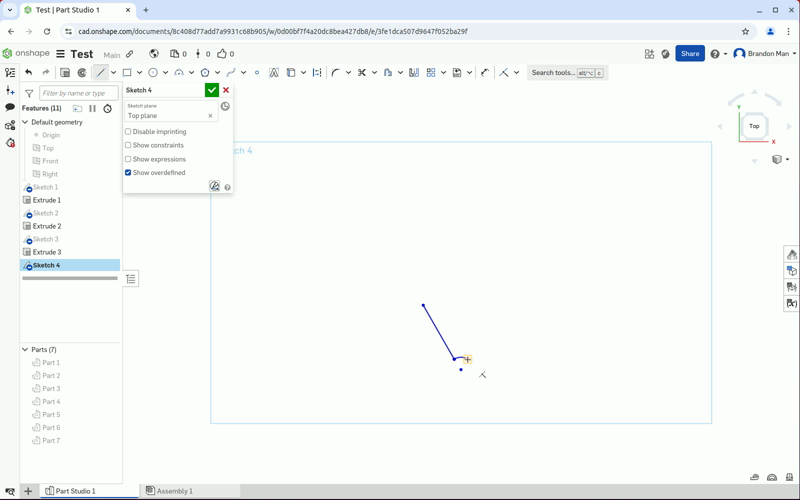
key_down(shift)
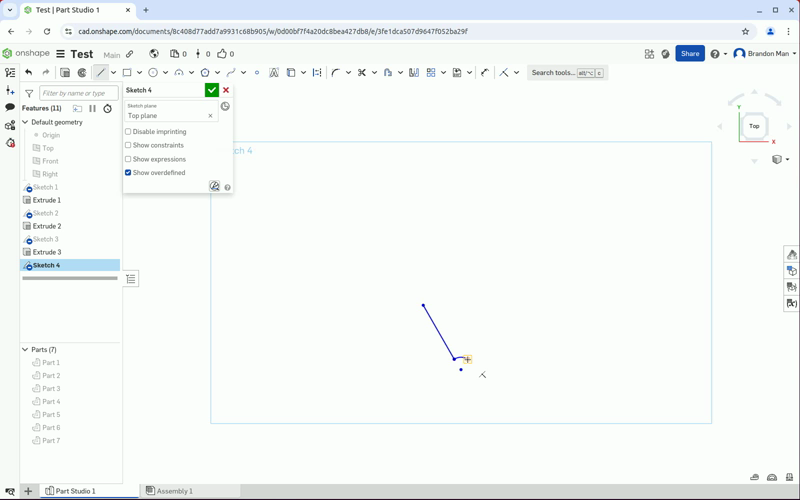
mouse_move(498, 305)
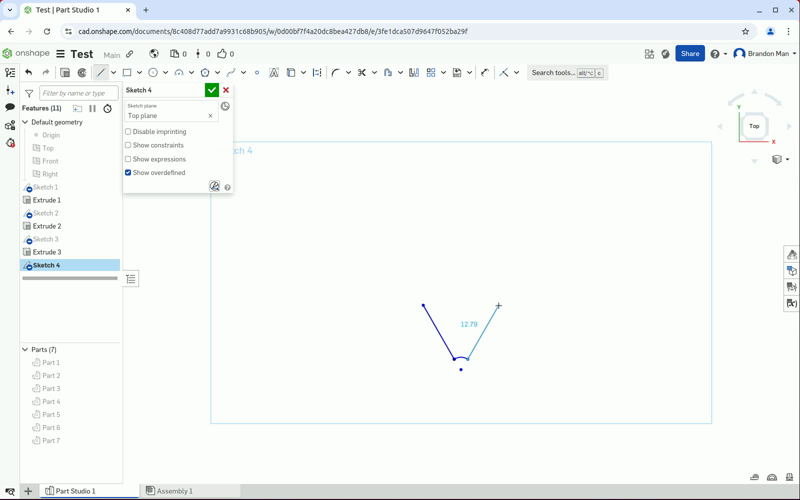
click(498, 305)
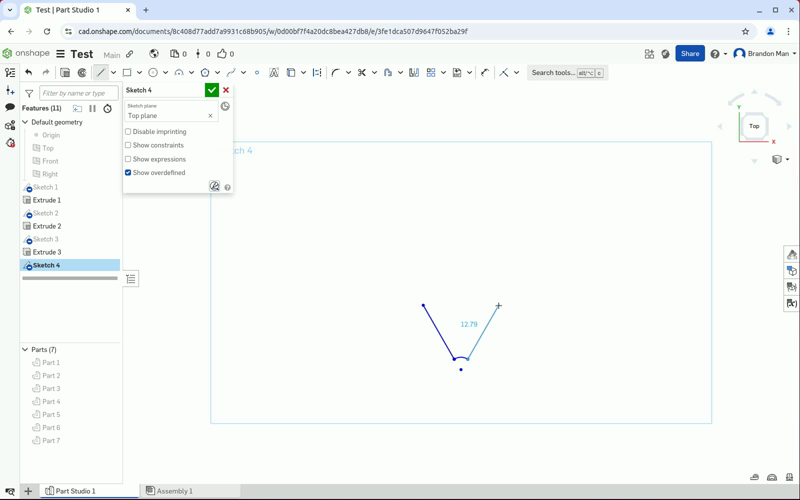
key_up(shift)
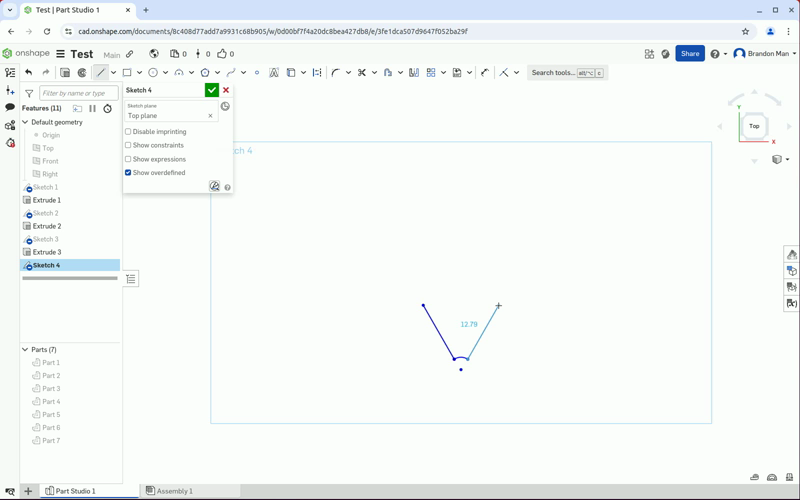
key(esc)
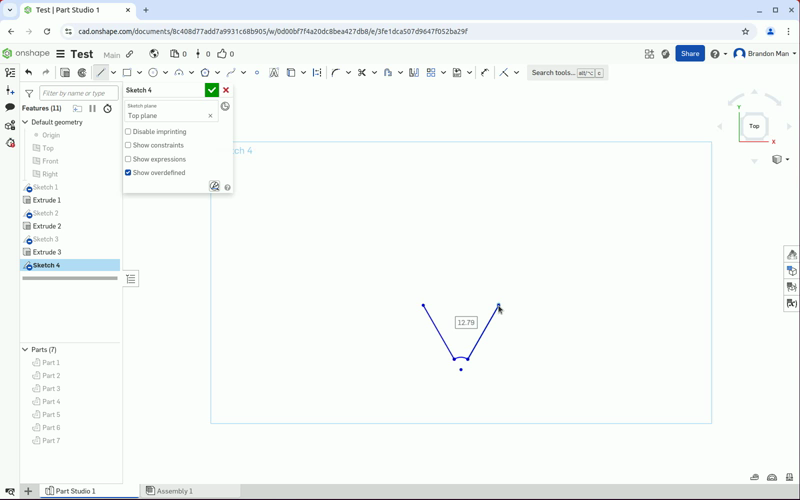
key(a)
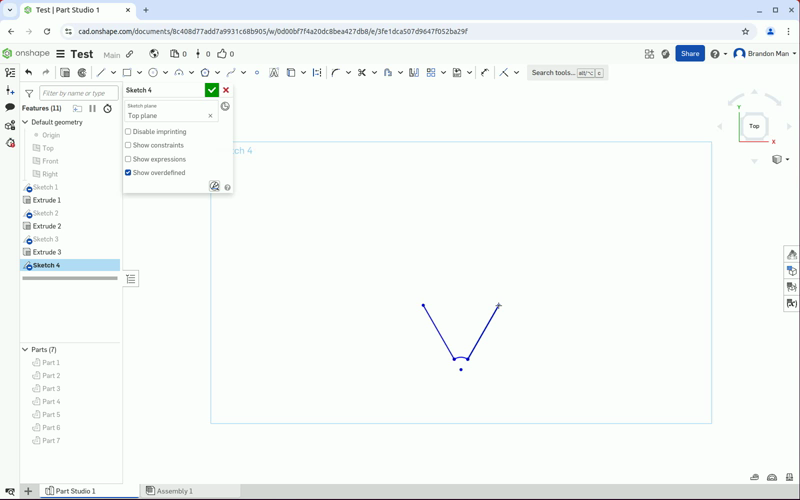
mouse_move(498, 305)
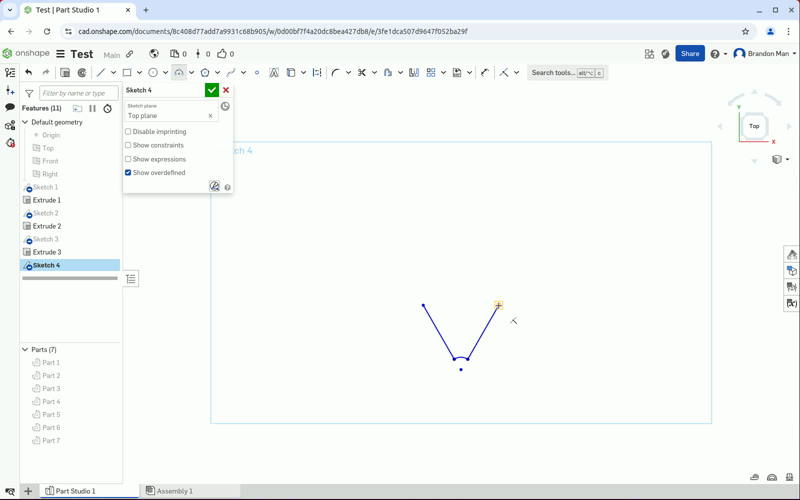
click(498, 305)
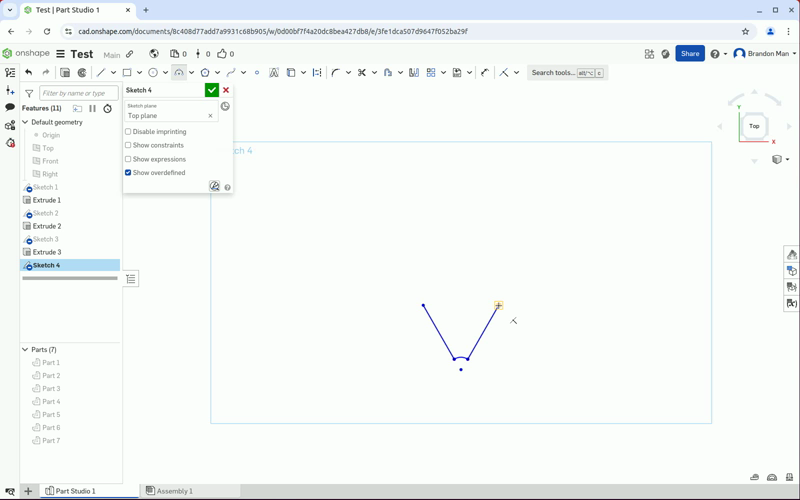
mouse_move(423, 305)
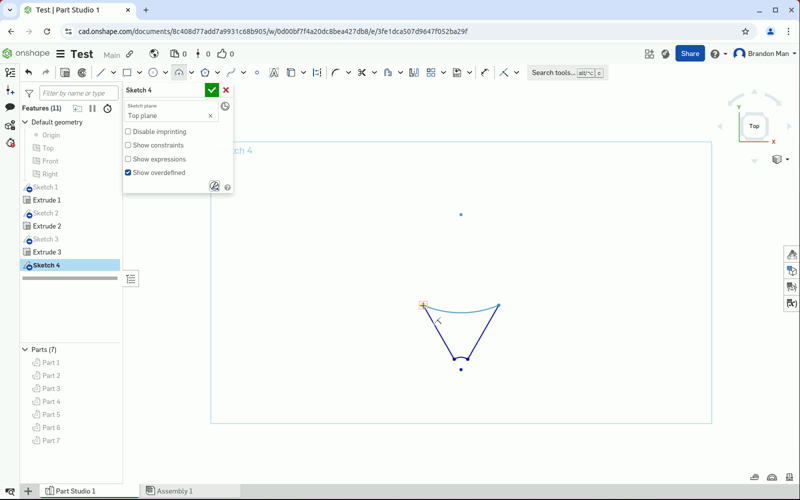
click(423, 305)
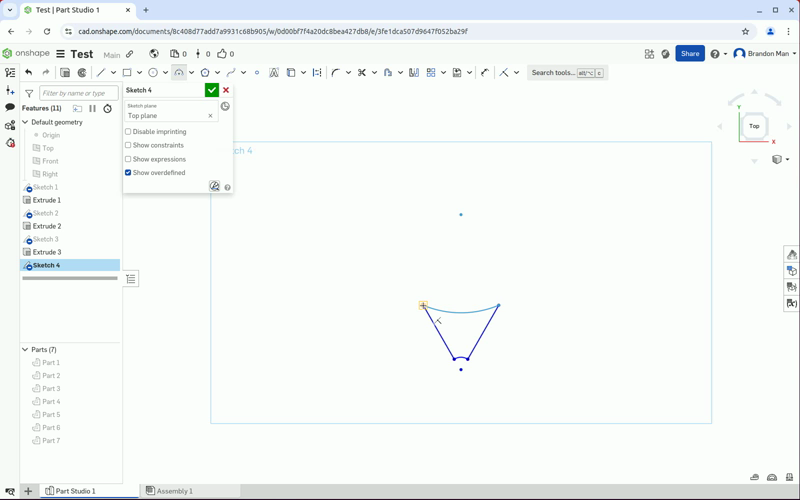
key_down(shift)
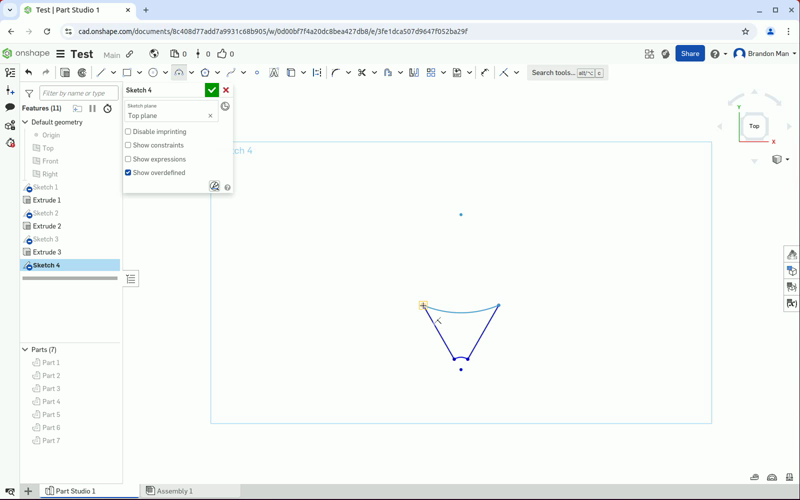
mouse_move(461, 326)
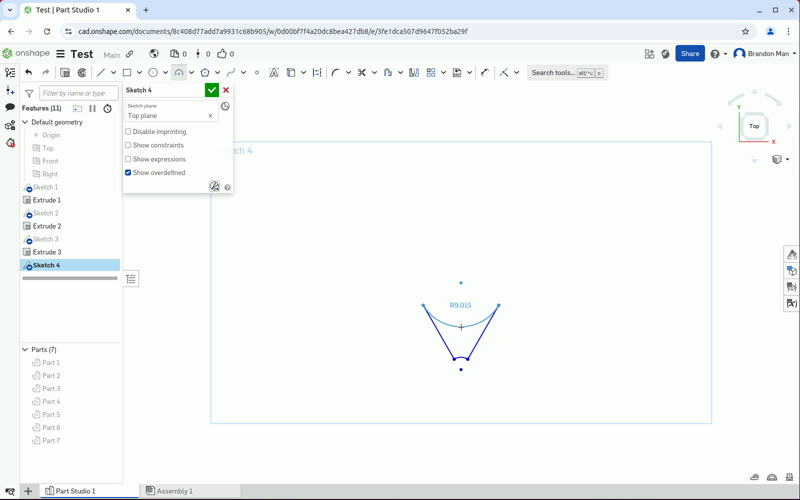
click(461, 326)
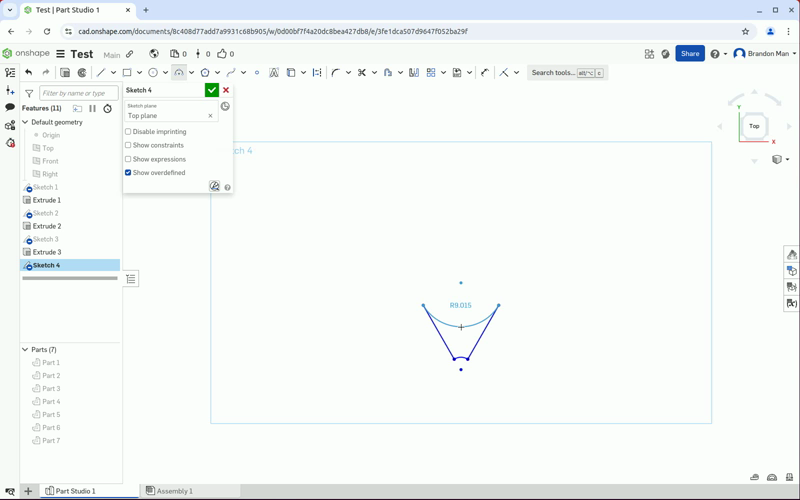
key_up(shift)
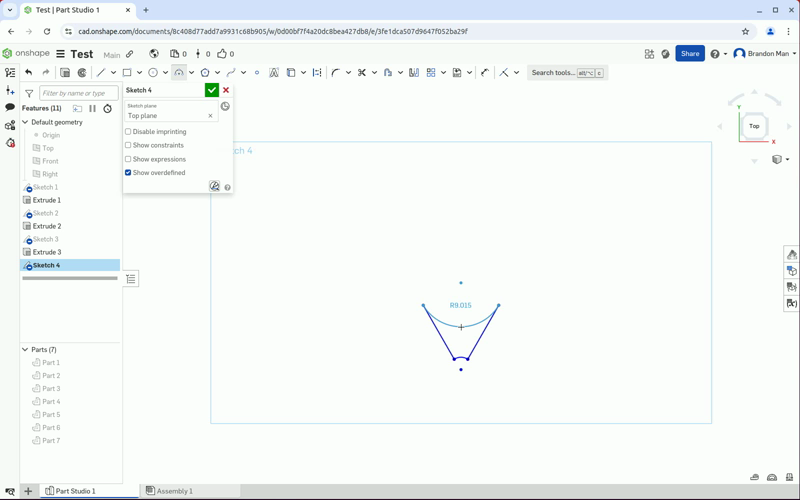
key(esc)
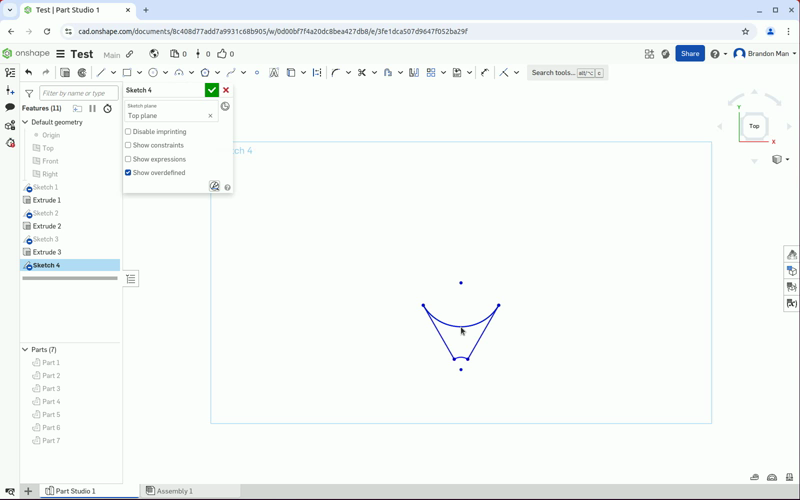
mouse_move(457, 353)
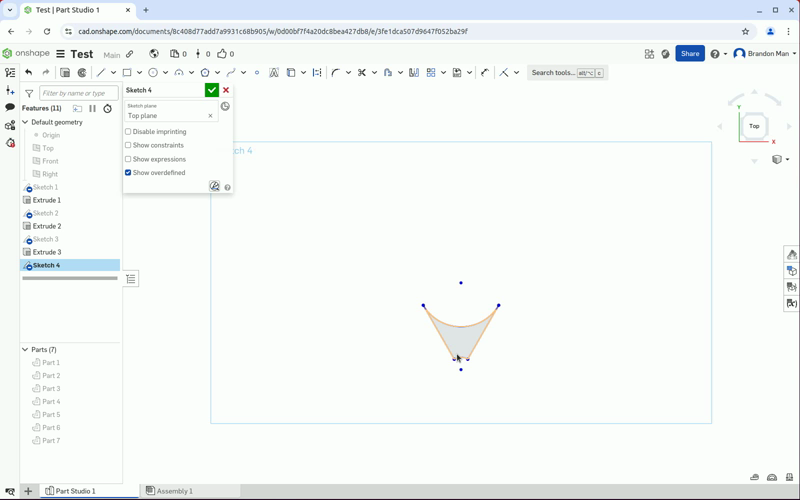
scroll(6)
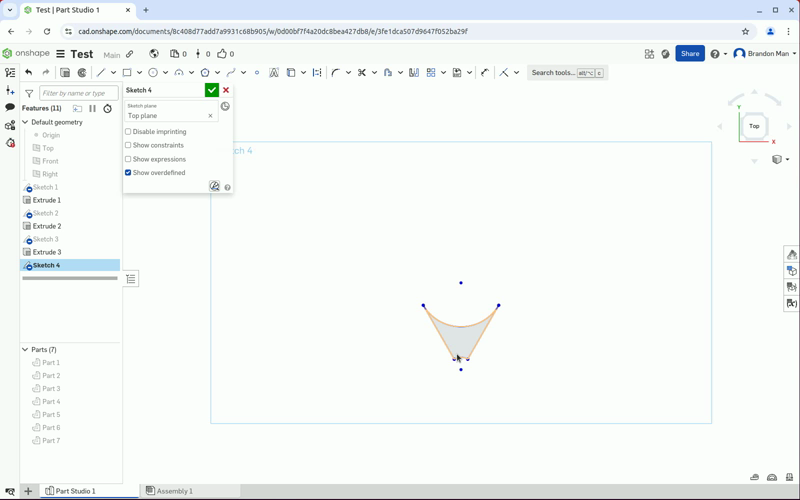
scroll(6)
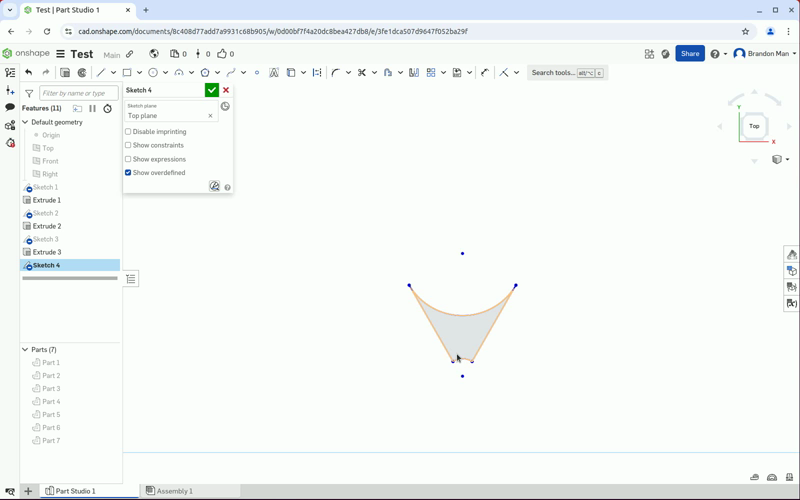
scroll(6)
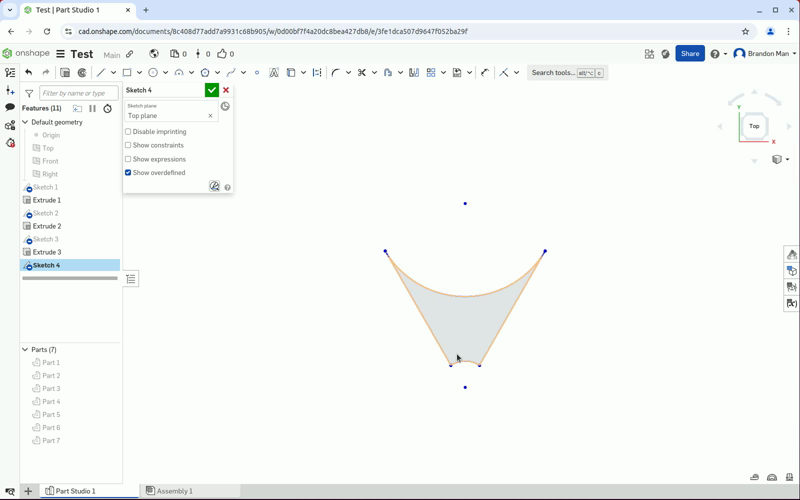
scroll(6)
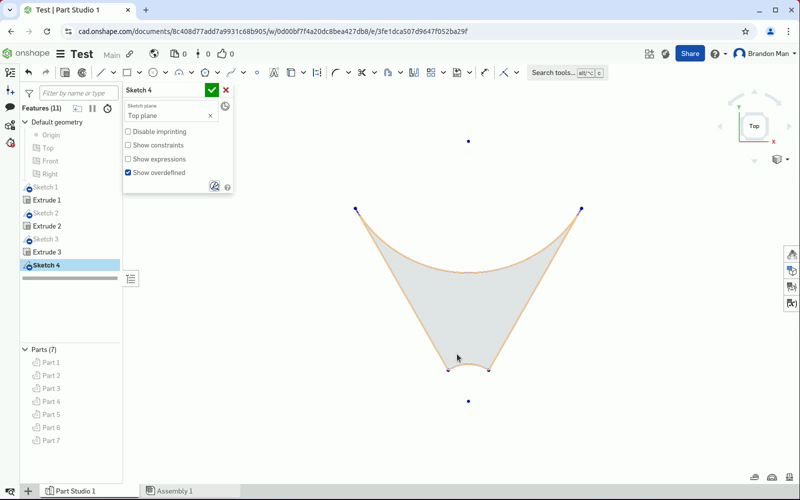
scroll(6)
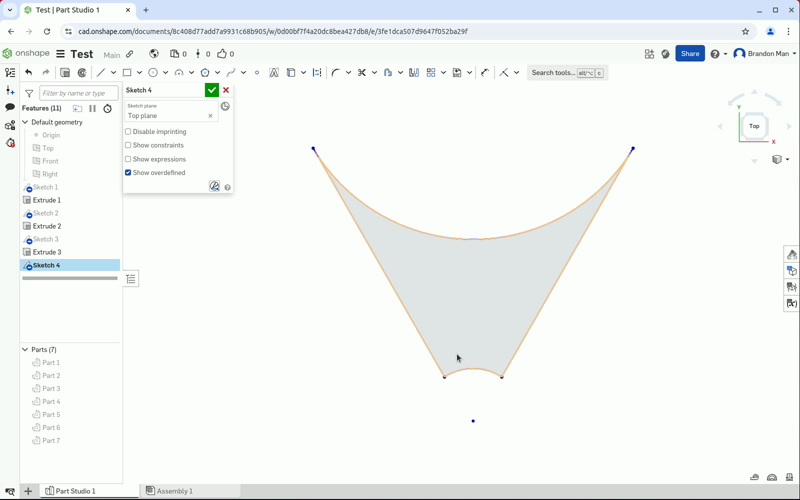
scroll(6)
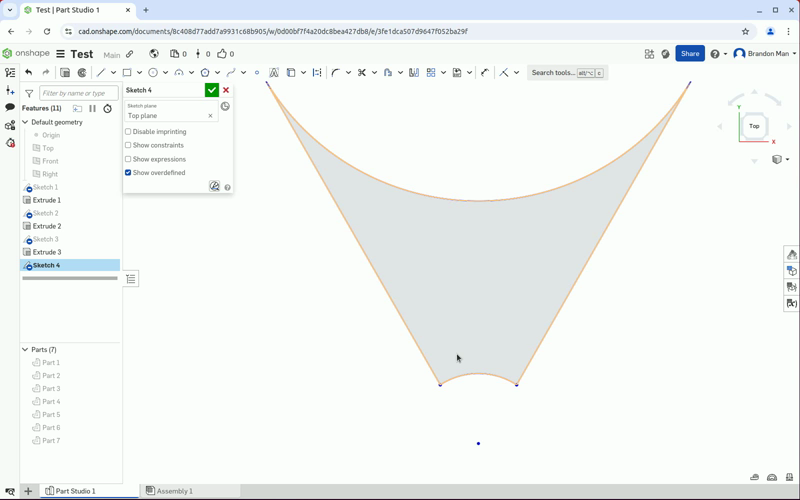
scroll(6)
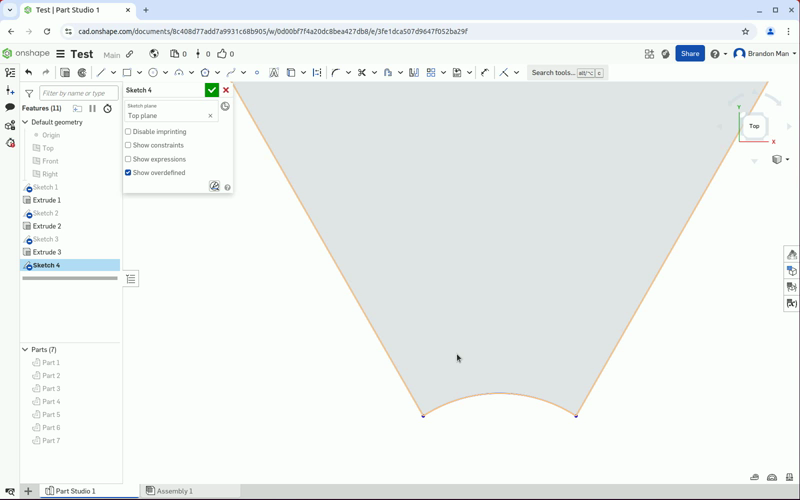
click(457, 353)
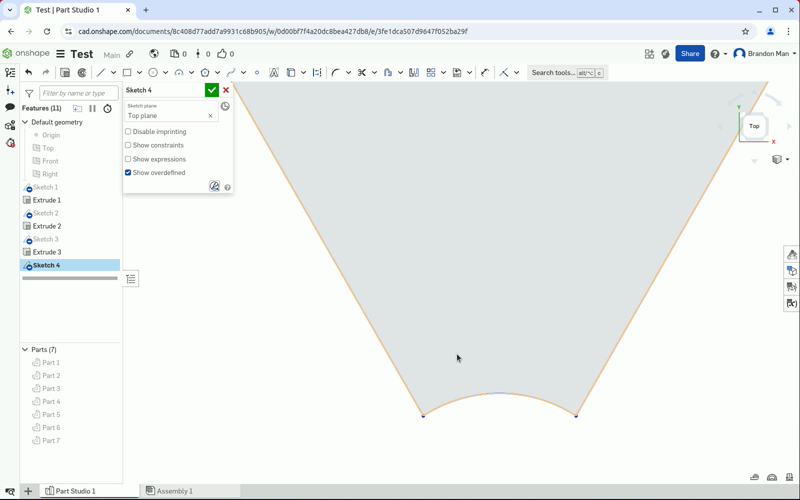
scroll(-6)
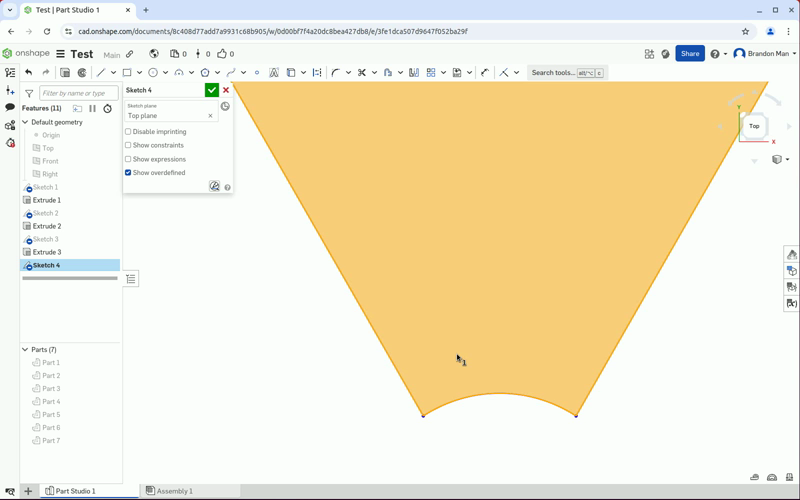
scroll(-6)
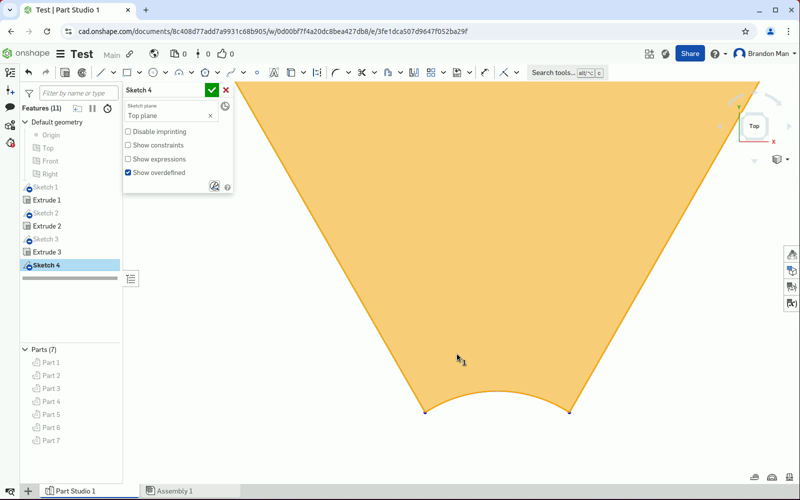
scroll(-6)
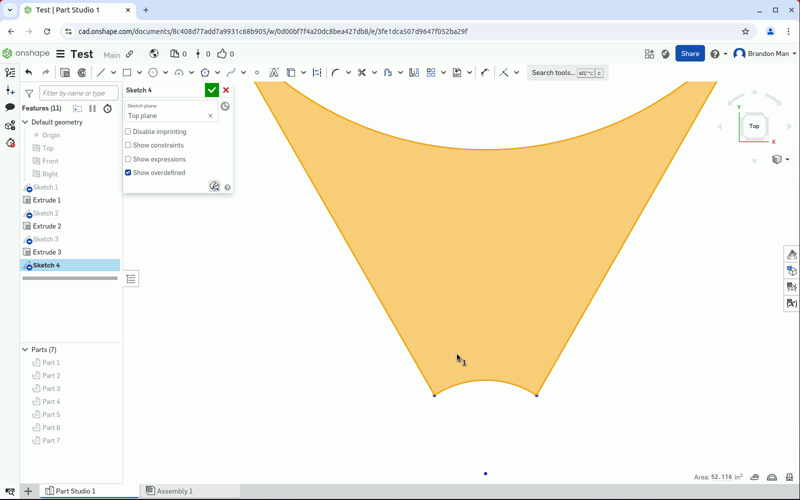
scroll(-6)
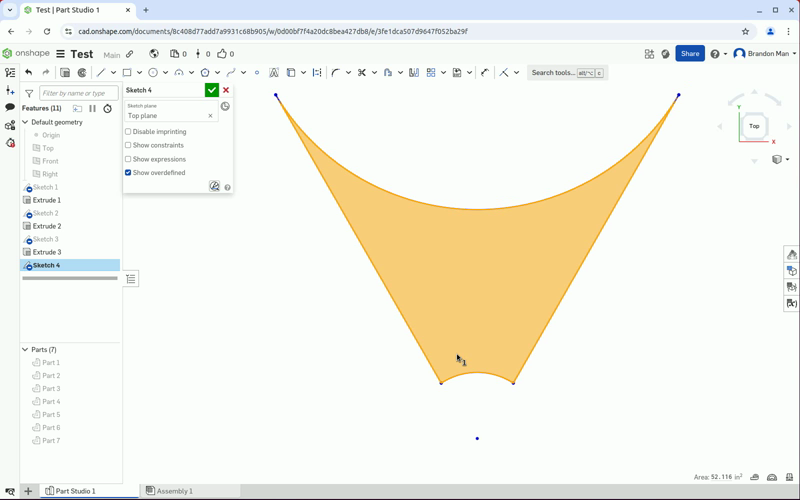
scroll(-6)
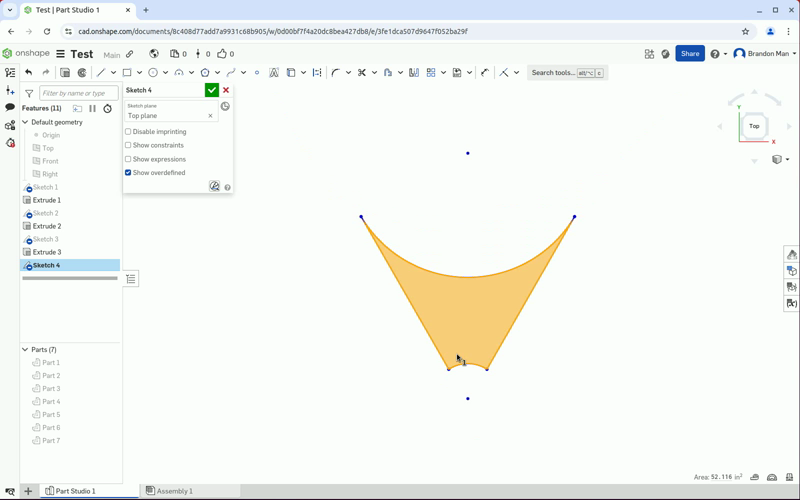
scroll(-6)
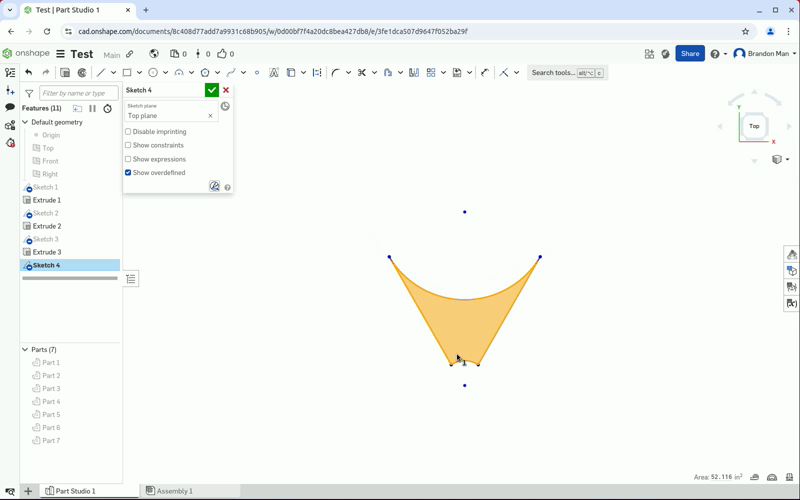
scroll(-6)
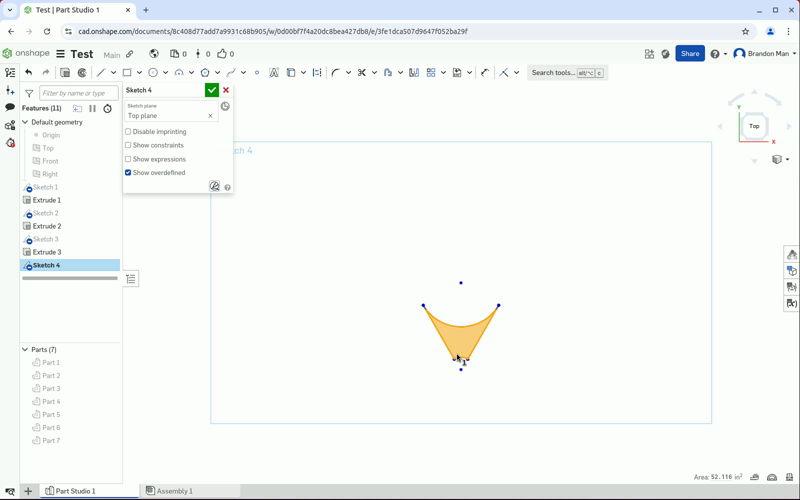
mouse_move(73, 352)
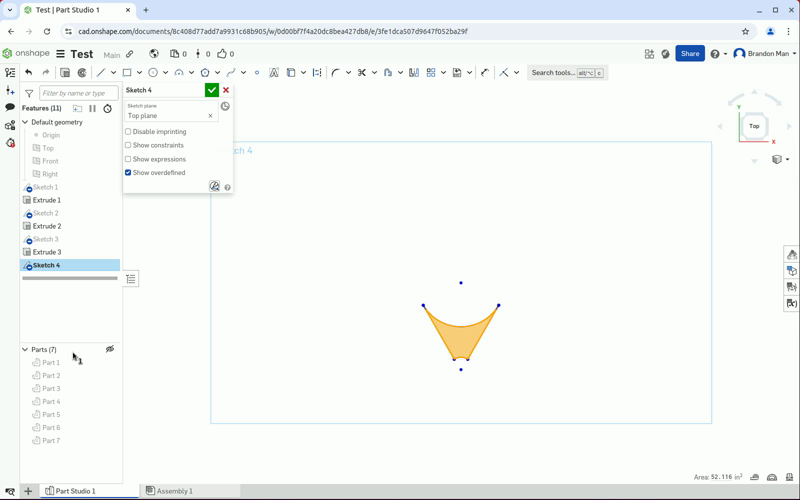
key(shift+y)
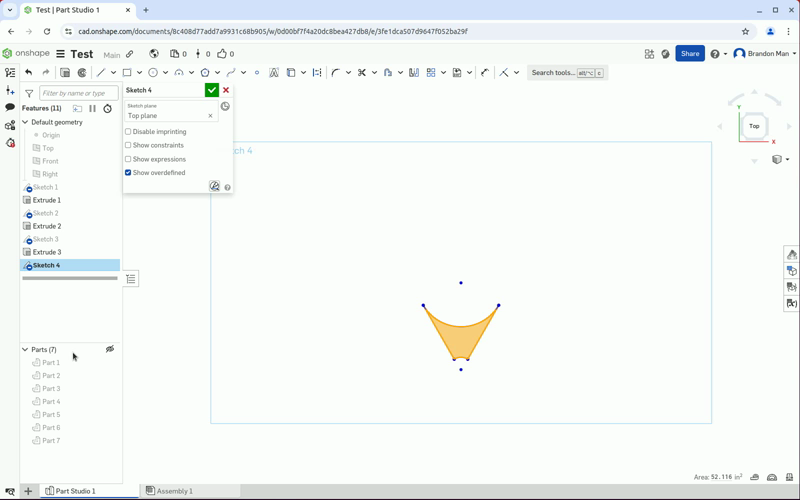
key(shift+e)
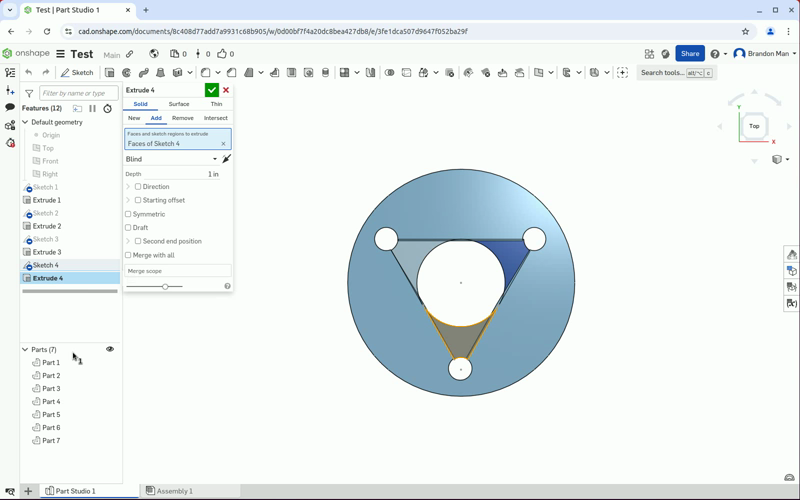
mouse_move(143, 106)
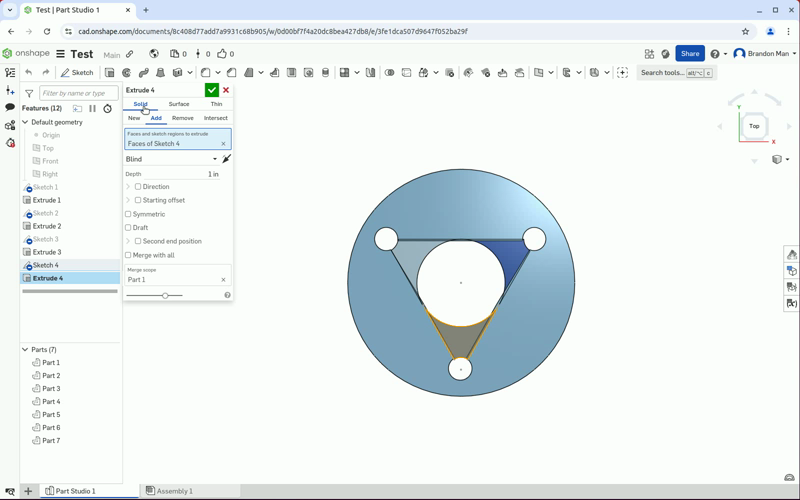
click(143, 106)
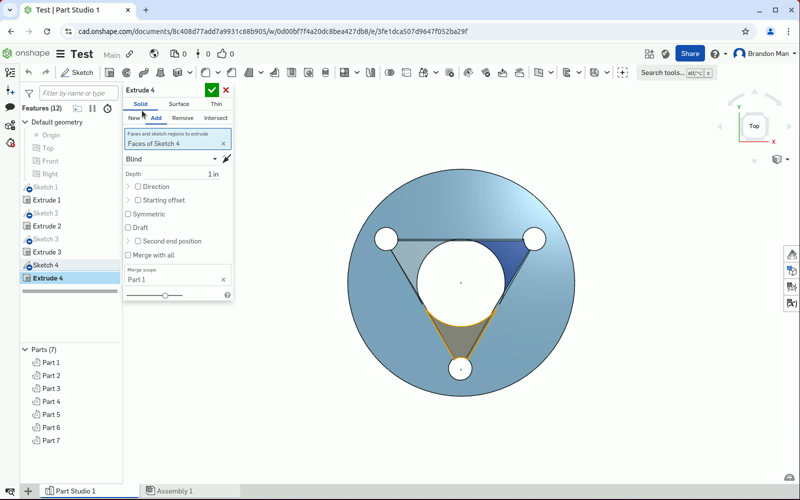
mouse_move(137, 120)
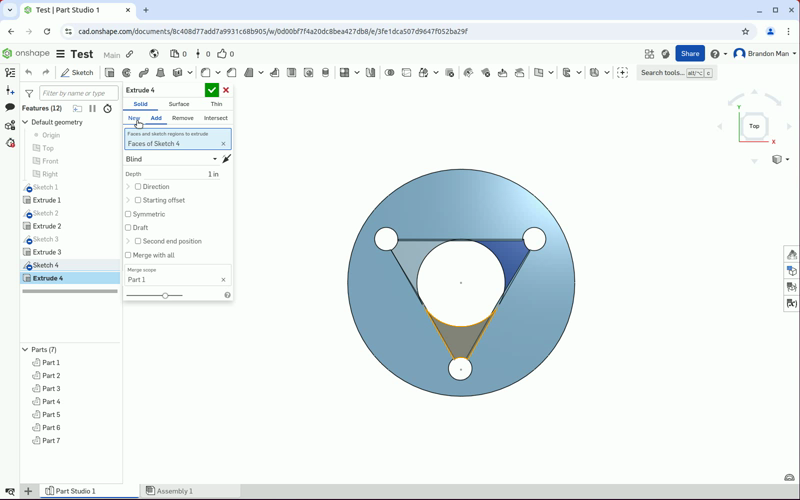
click(137, 120)
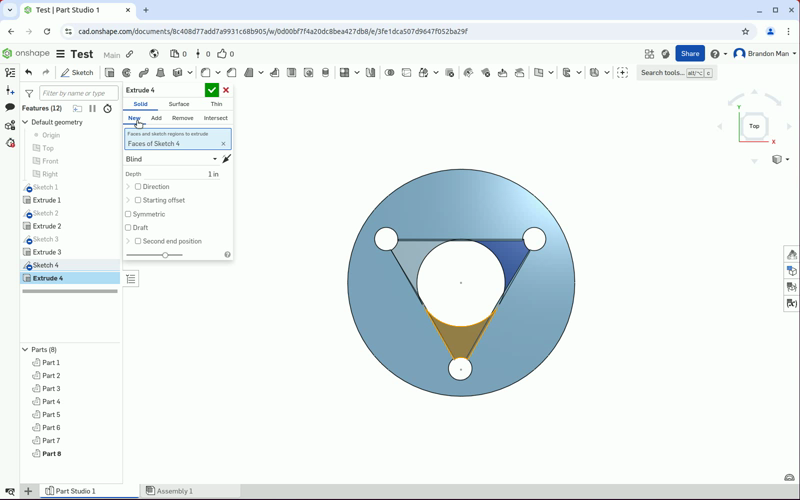
key(tab, 4)
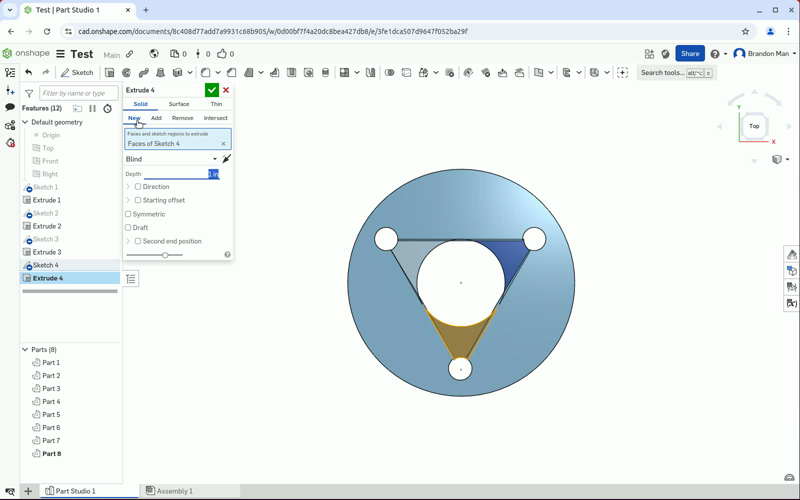
text(2.408)
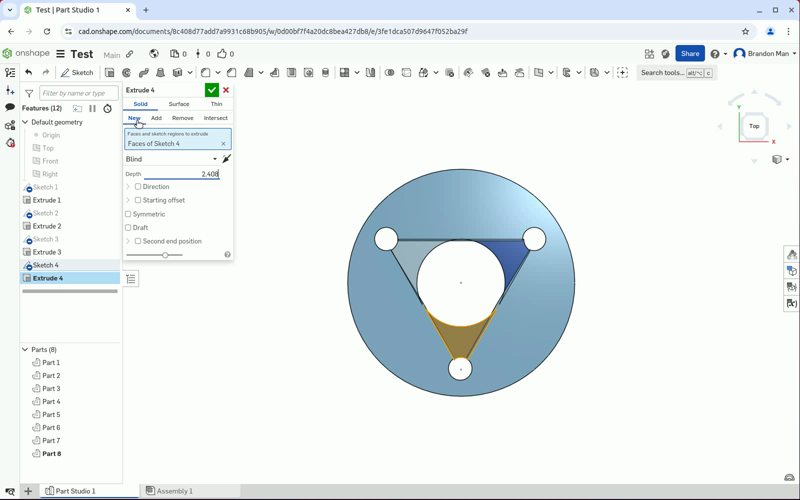
key(tab, 3)
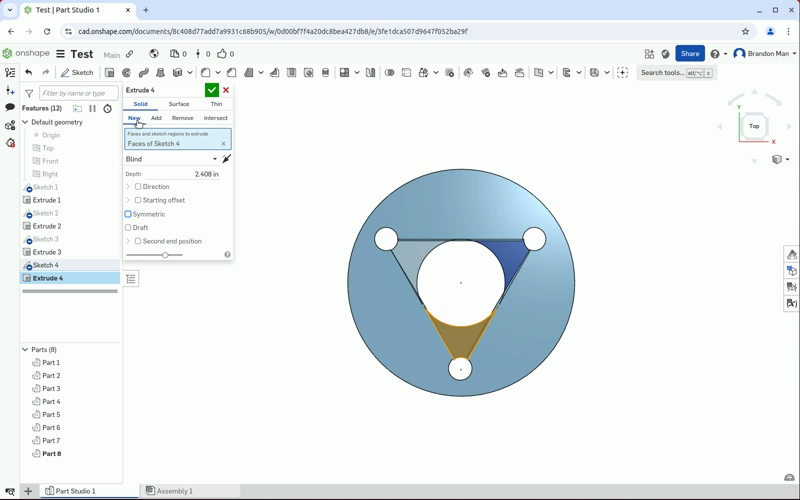
key(space)
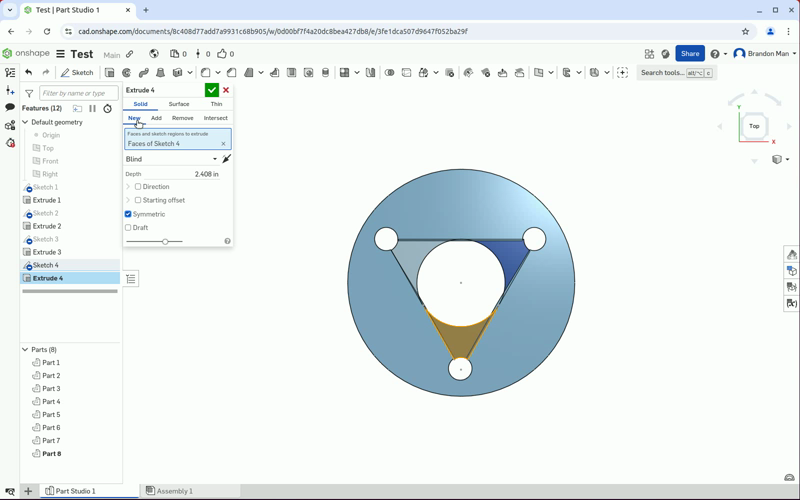
key(enter)
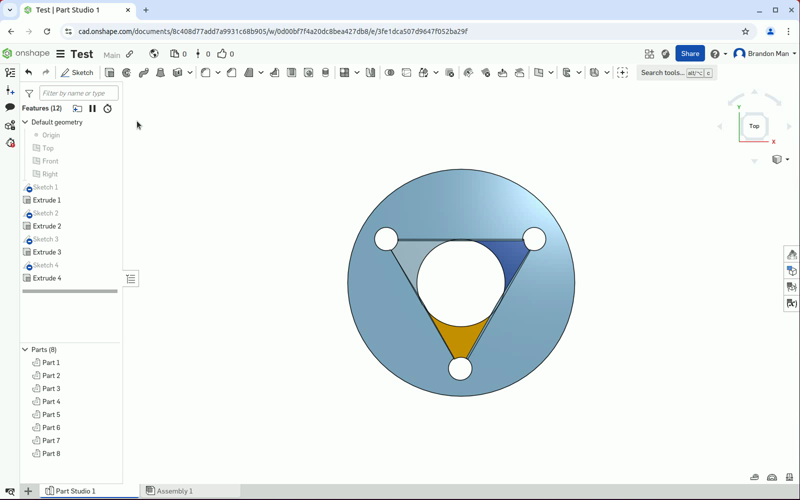
key(shift+h)
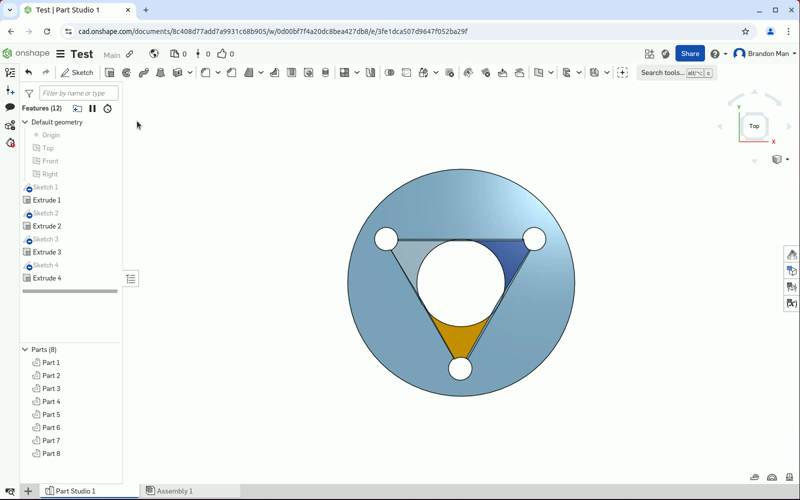
key(shift+h)
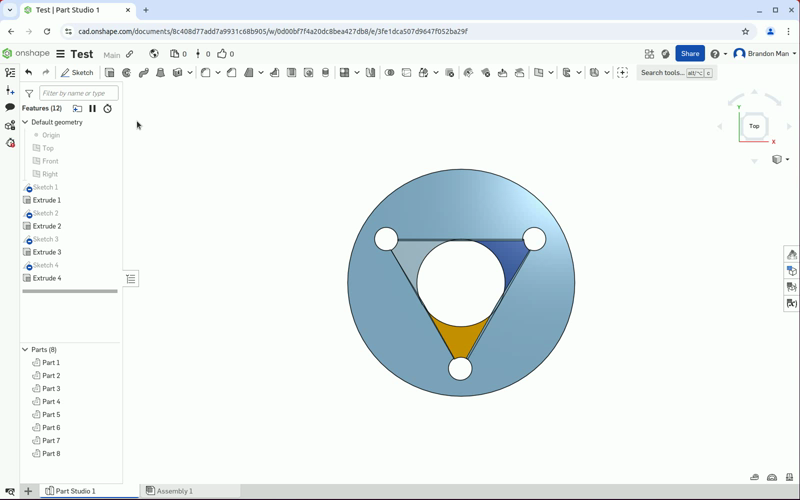
key(shift+7)
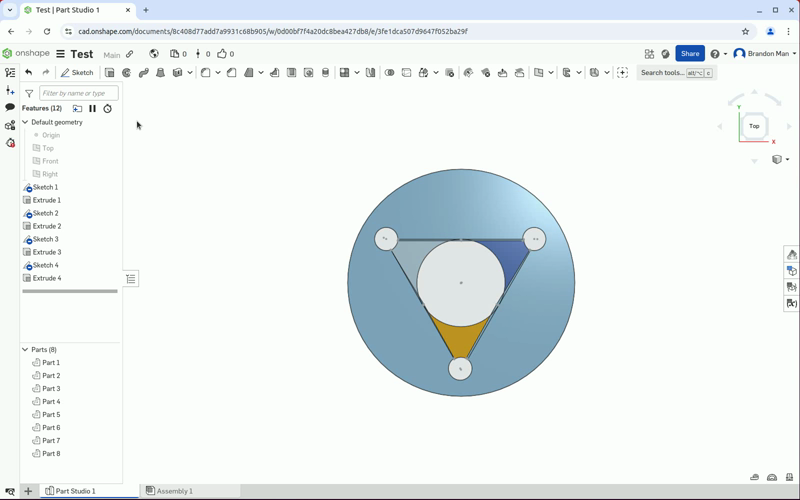
key(up, 3)
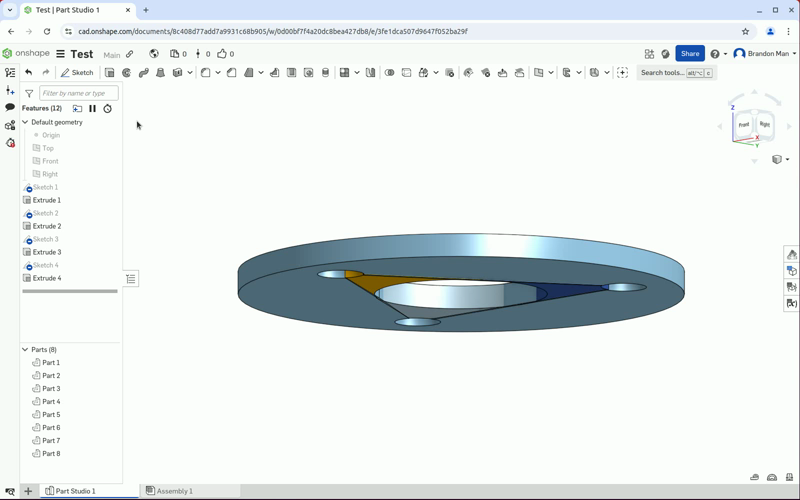
key(left, 3)
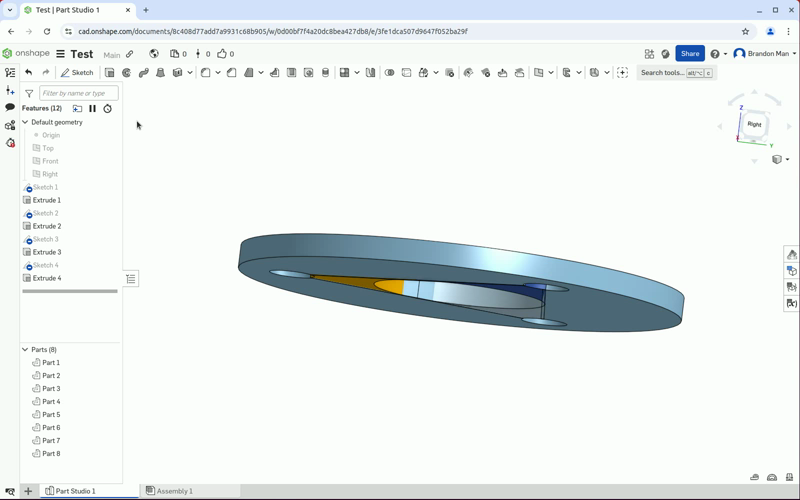
key(right, 3)
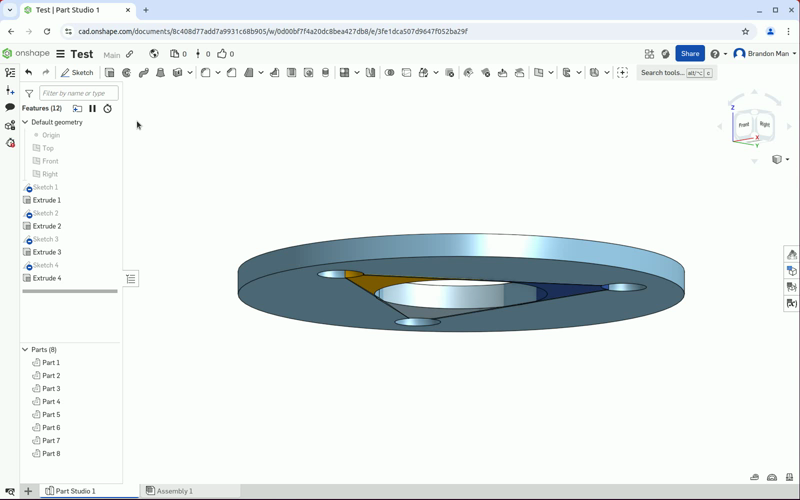
key(down, 3)
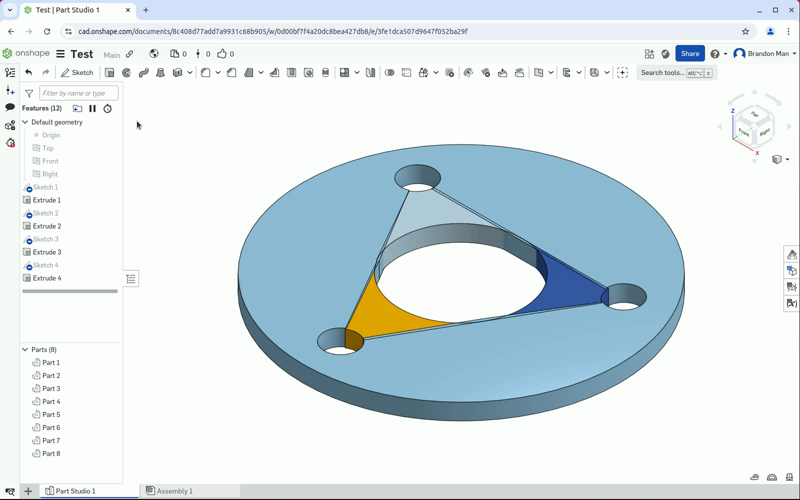
mouse_move(73, 189)
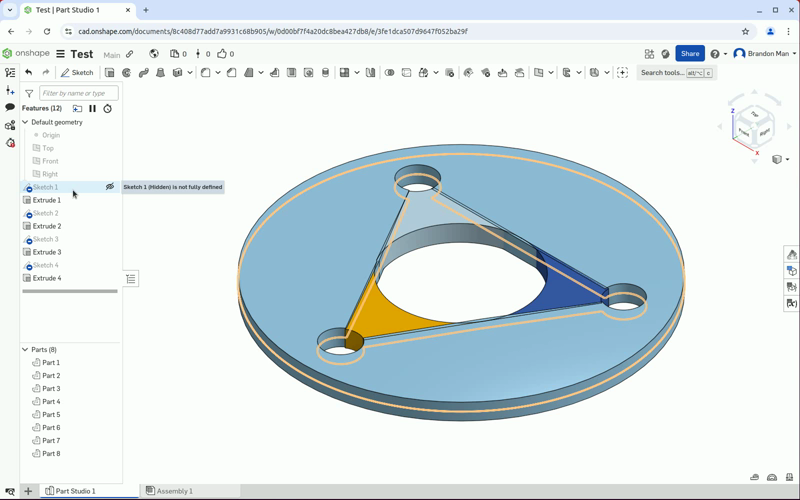
click(73, 189)